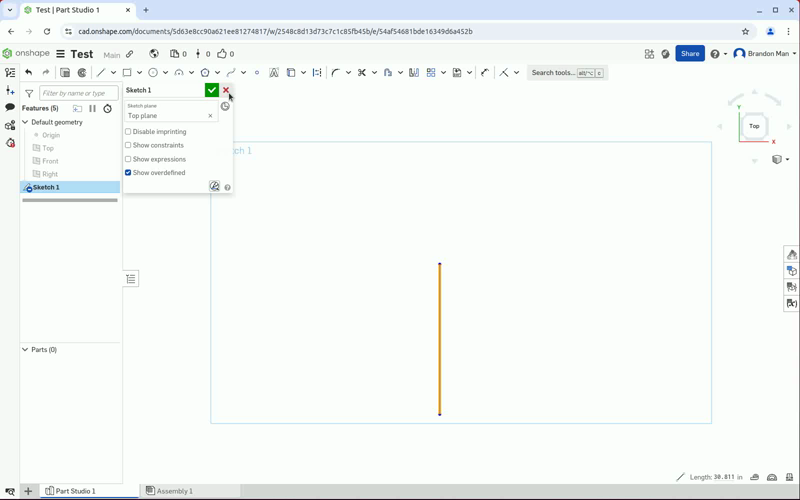
key(shift+h)
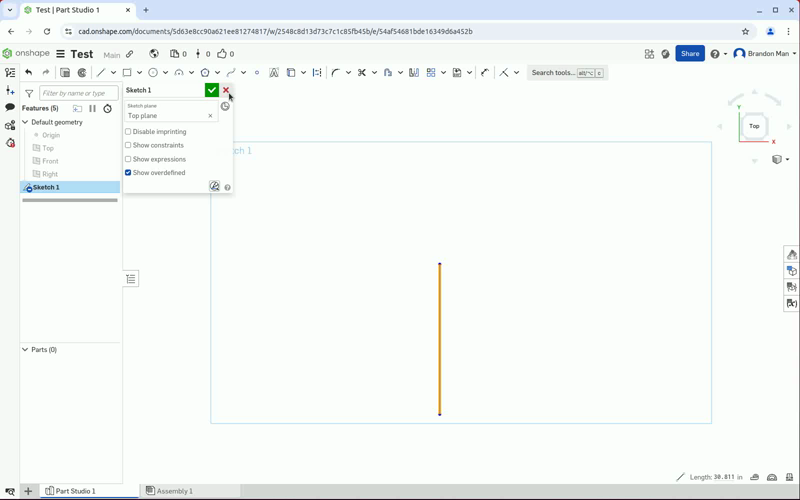
key(shift+s)
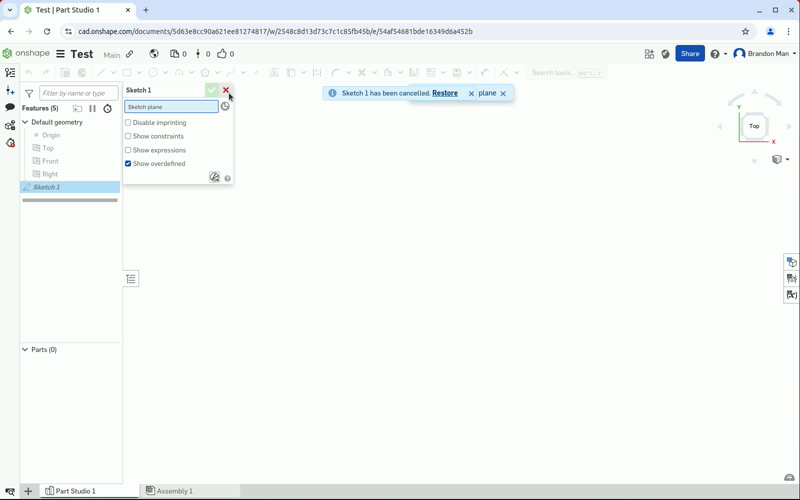
mouse_move(73, 150)
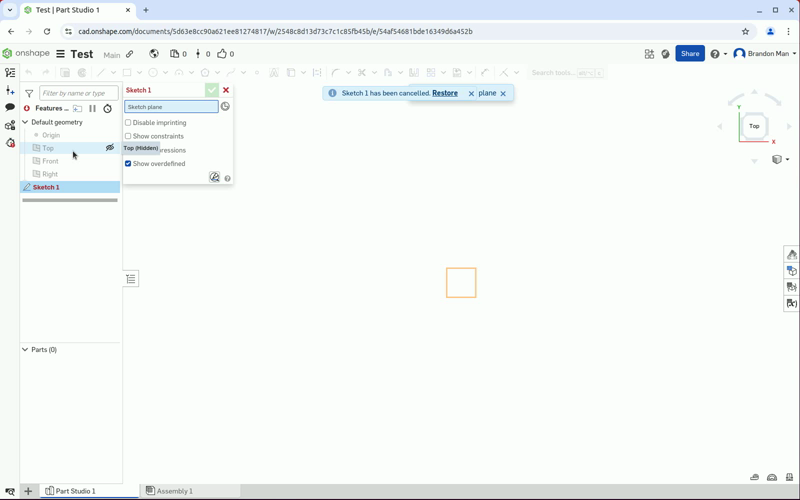
click(73, 150)
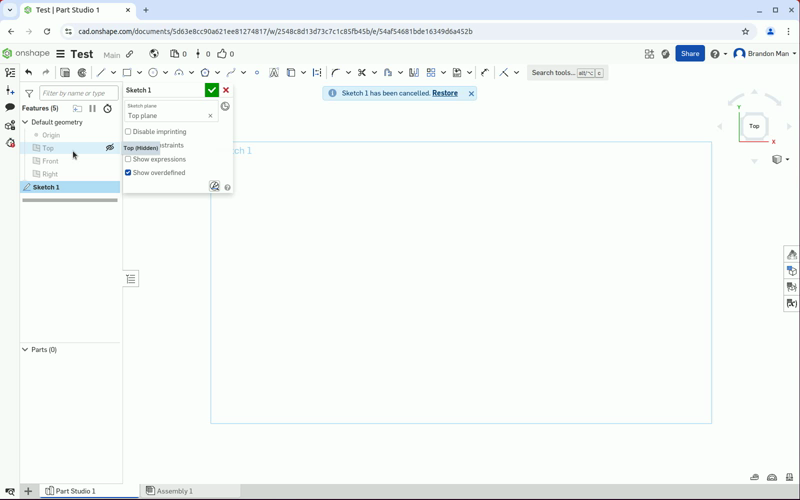
mouse_move(73, 352)
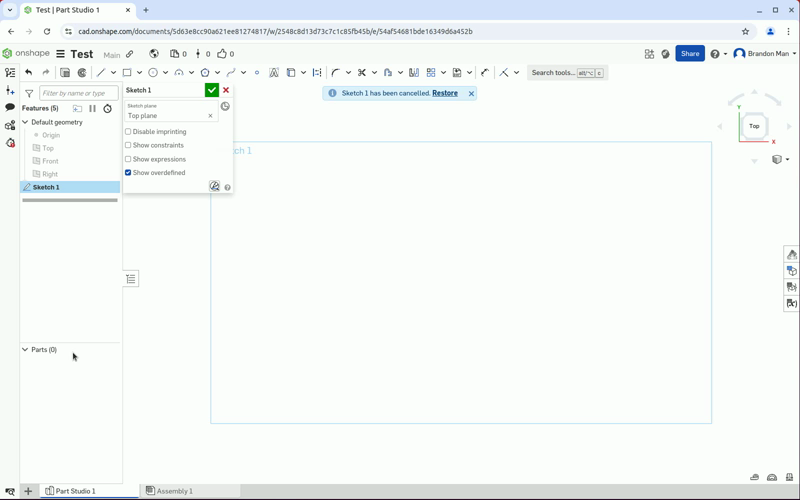
key(y)
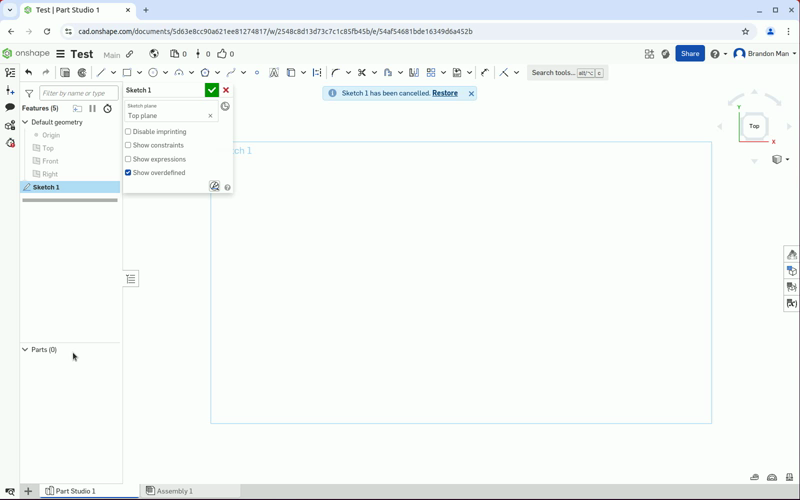
key(l)
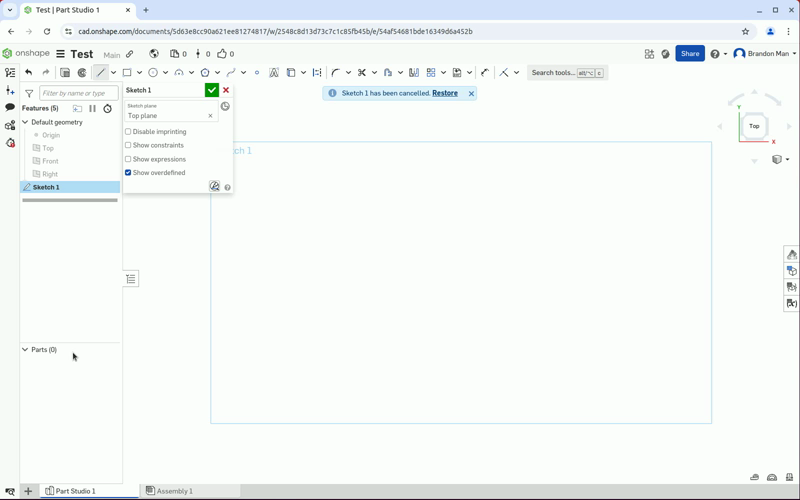
key_down(shift)
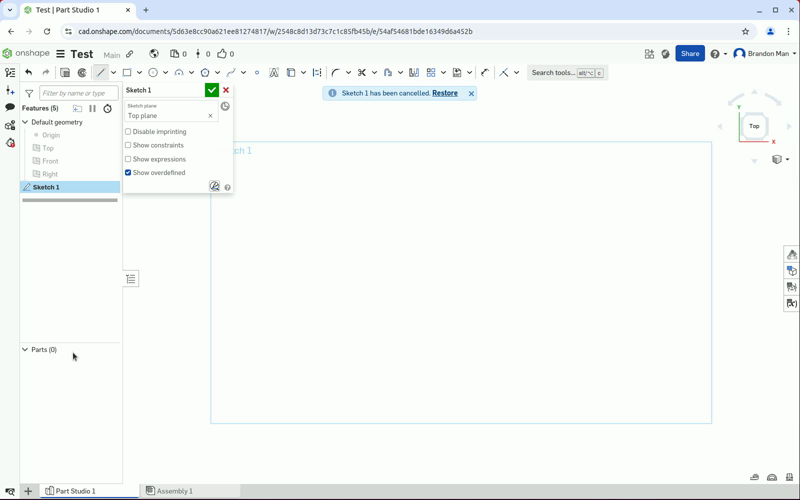
mouse_move(454, 288)
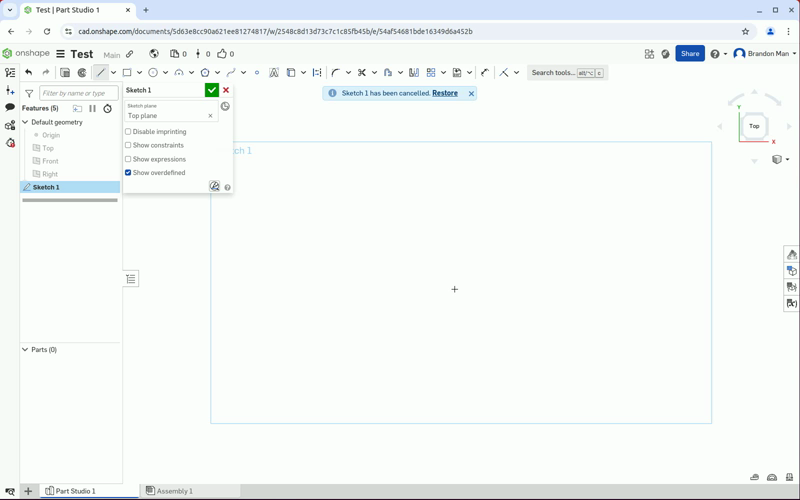
click(454, 288)
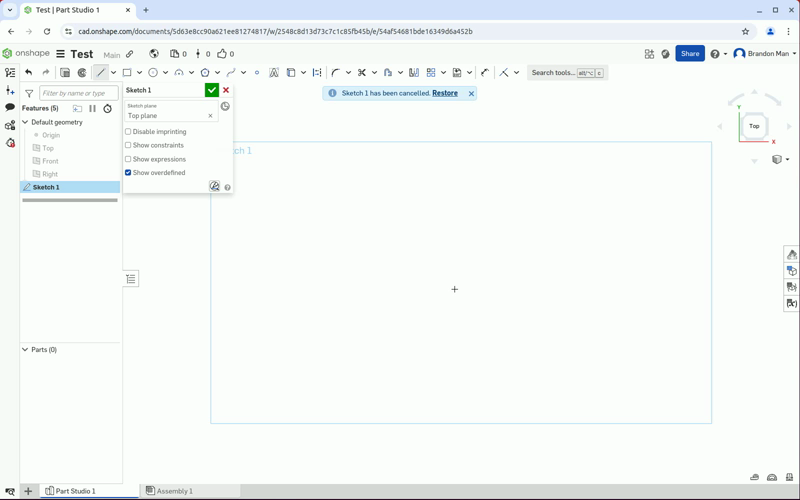
key_up(shift)
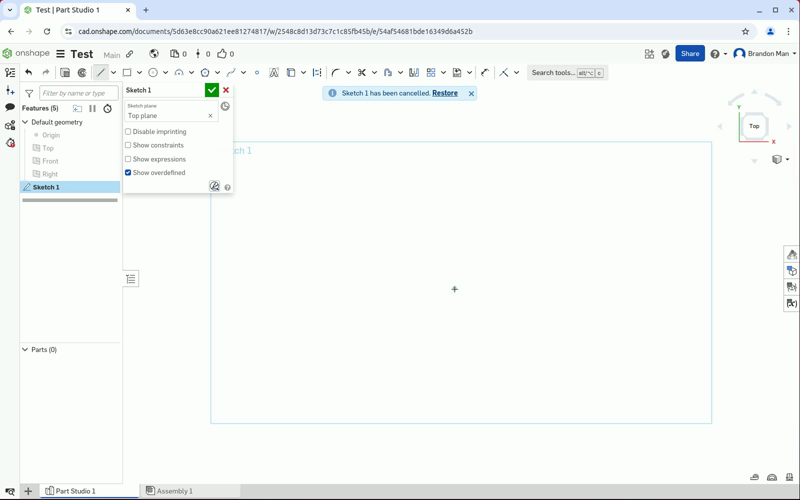
key_down(shift)
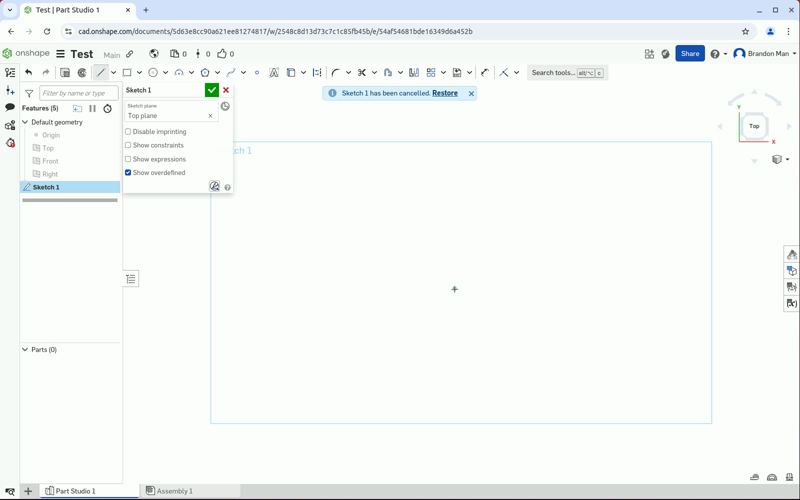
mouse_move(484, 288)
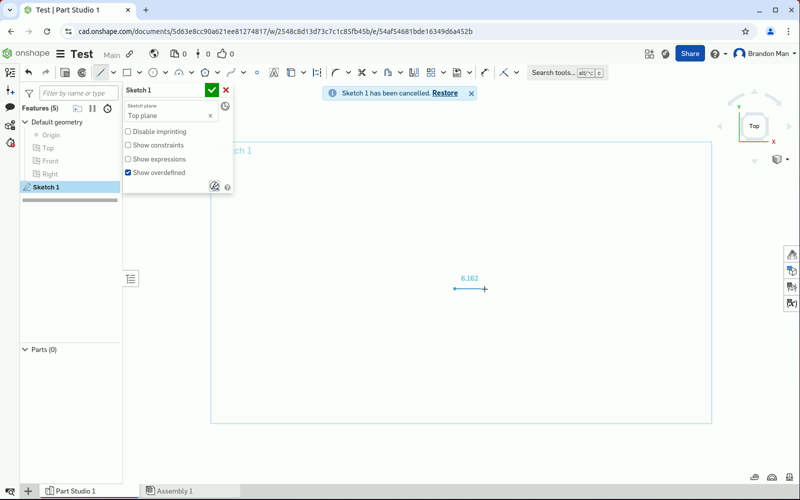
mouse_move(466, 288)
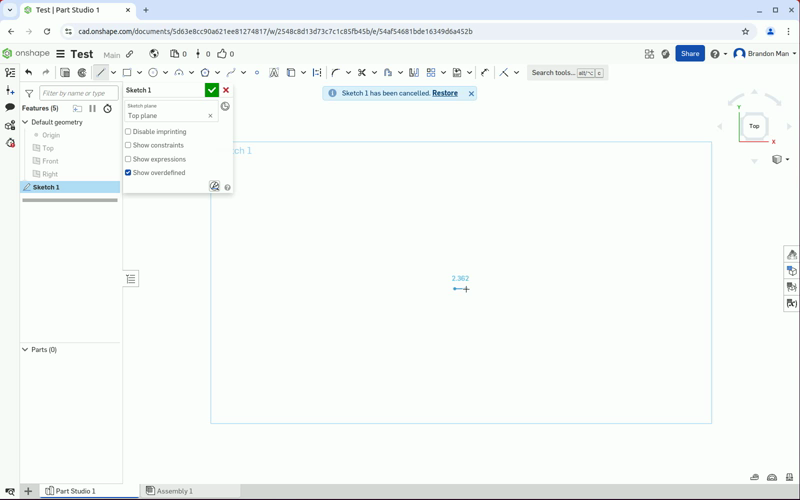
click(466, 288)
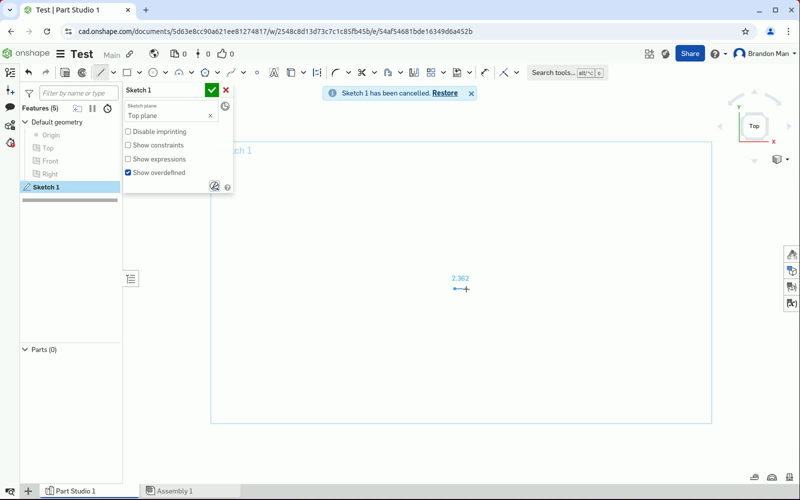
key_up(shift)
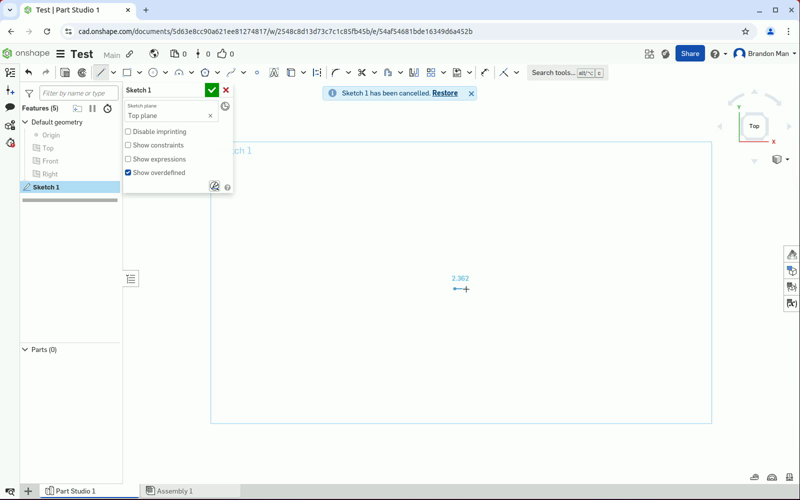
key_down(shift)
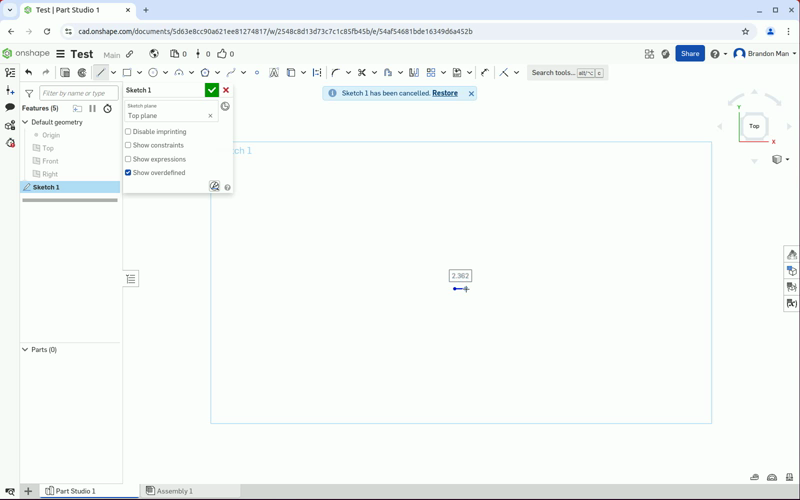
mouse_move(496, 288)
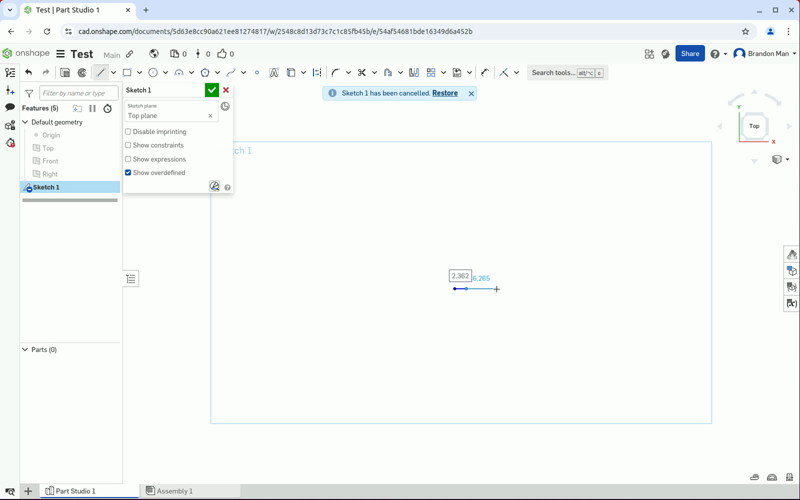
mouse_move(466, 277)
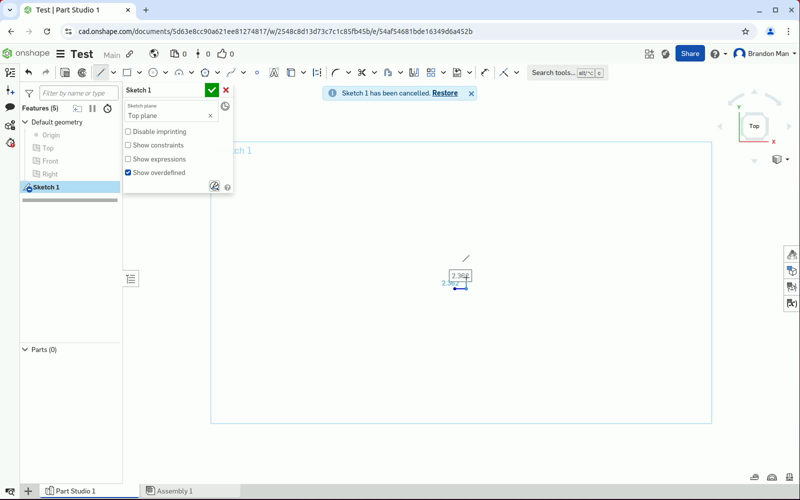
click(466, 277)
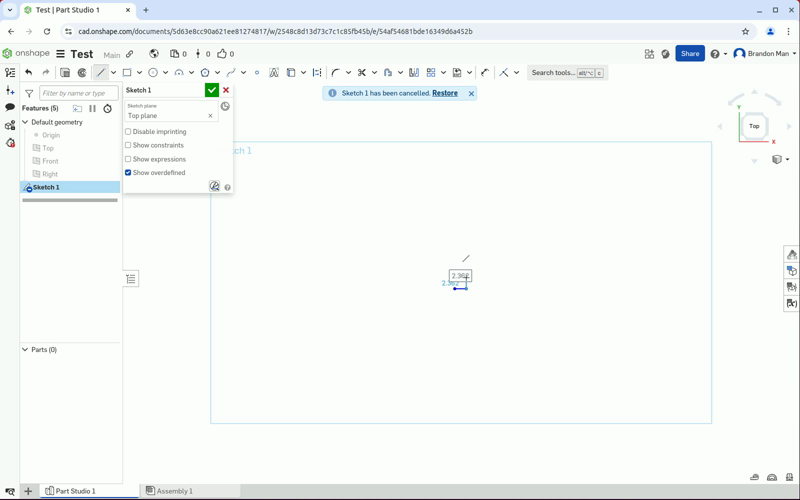
key_up(shift)
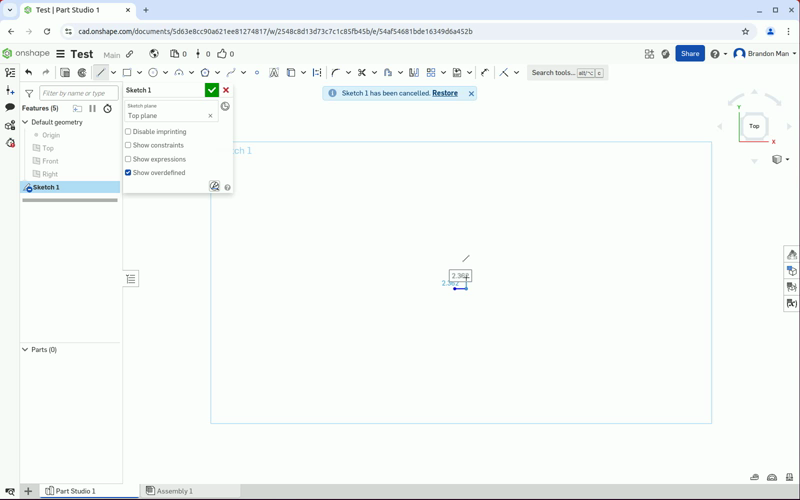
key_down(shift)
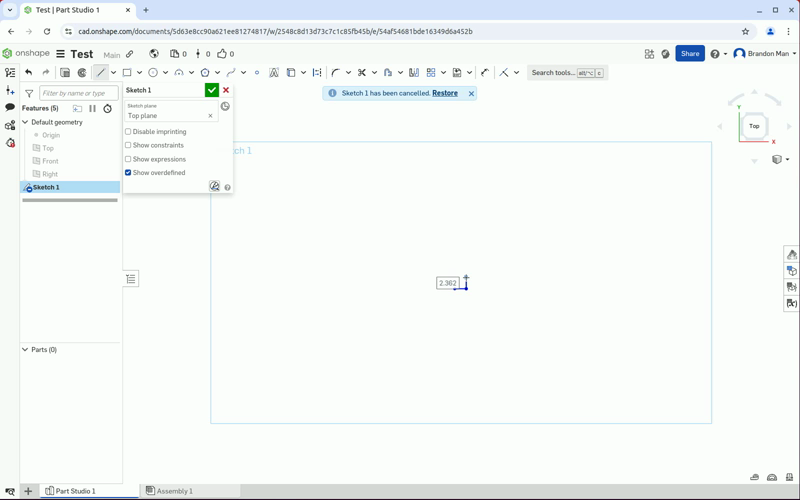
mouse_move(496, 277)
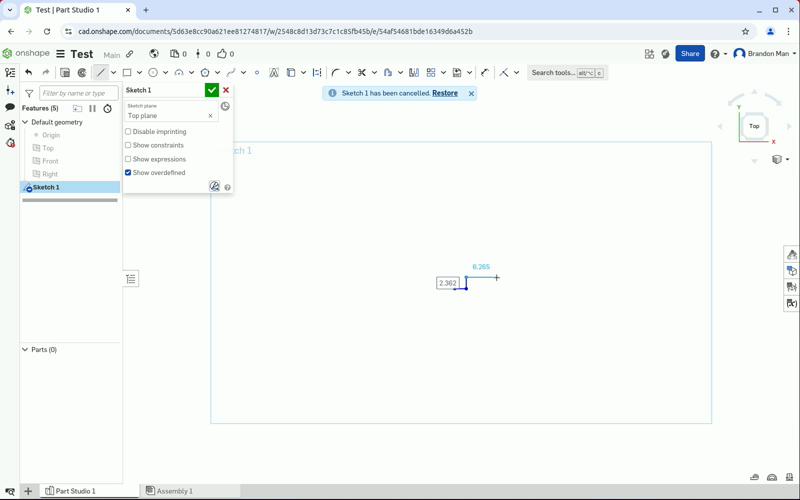
mouse_move(454, 277)
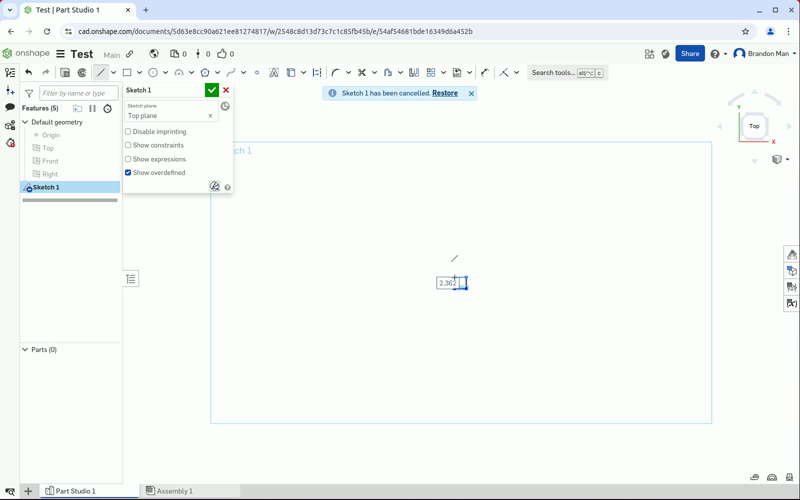
click(454, 277)
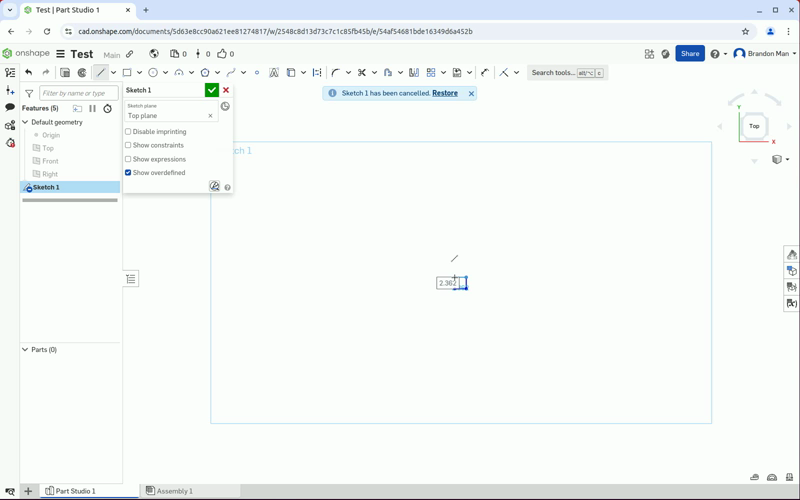
key_up(shift)
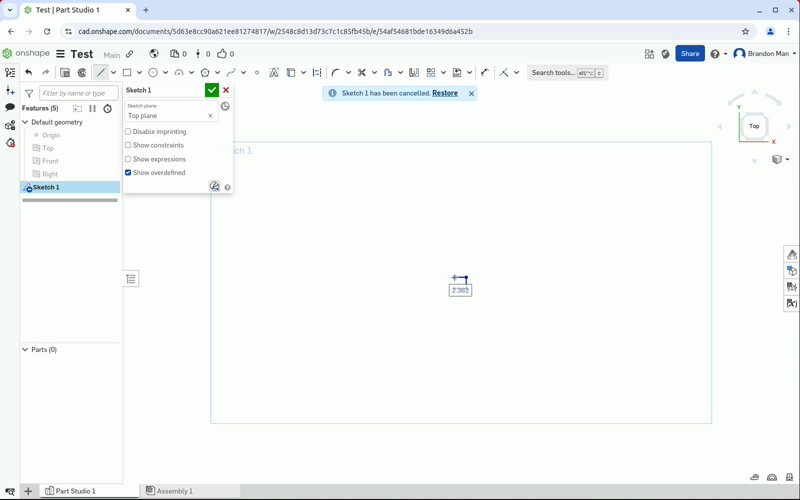
mouse_move(484, 277)
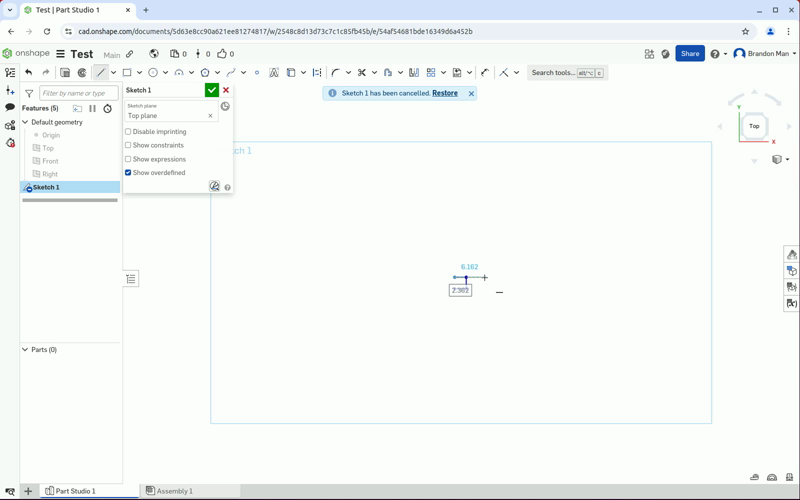
key_down(shift)
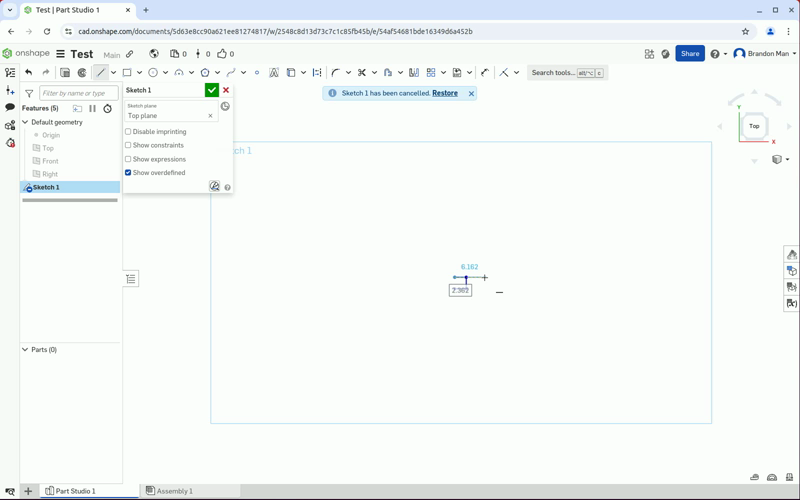
mouse_move(454, 288)
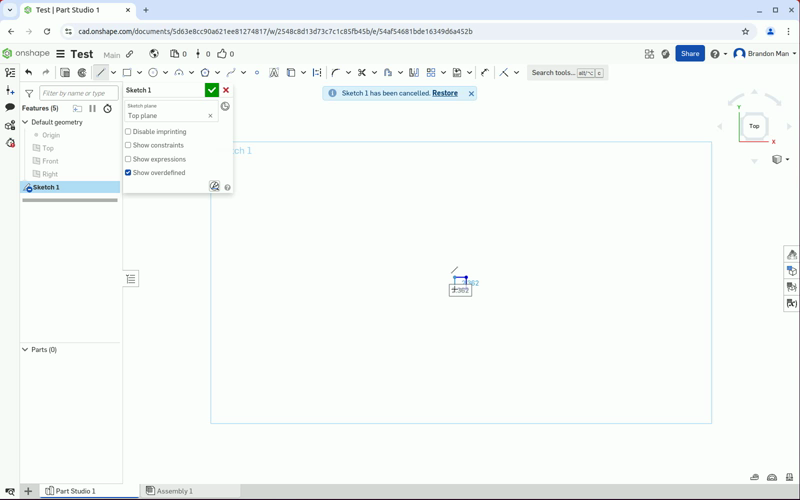
key_up(shift)
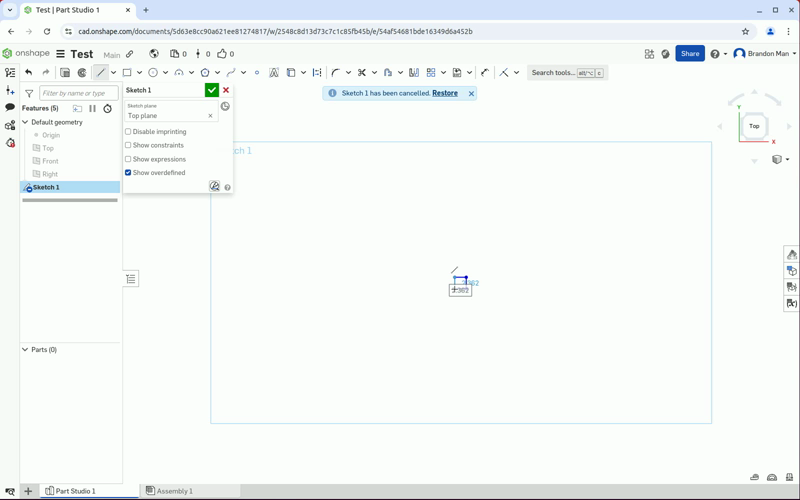
click(454, 288)
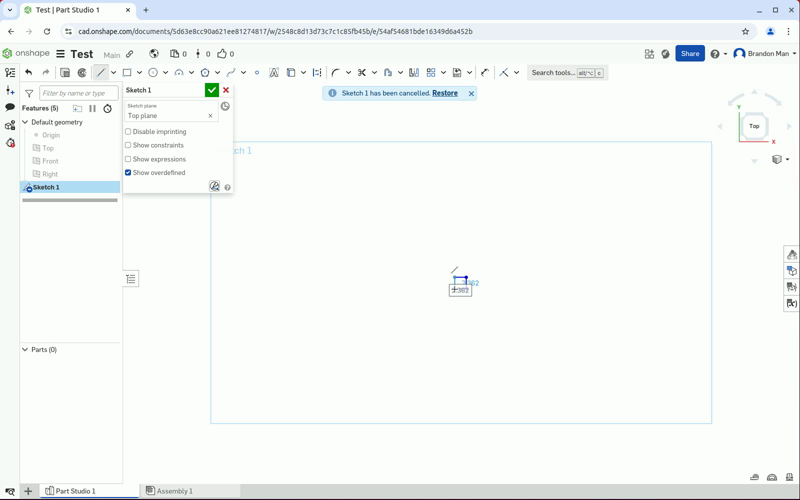
key(esc)
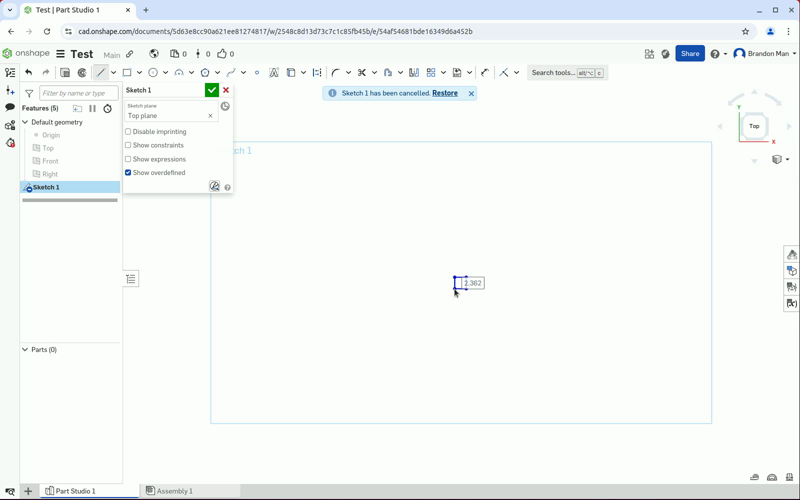
mouse_move(465, 279)
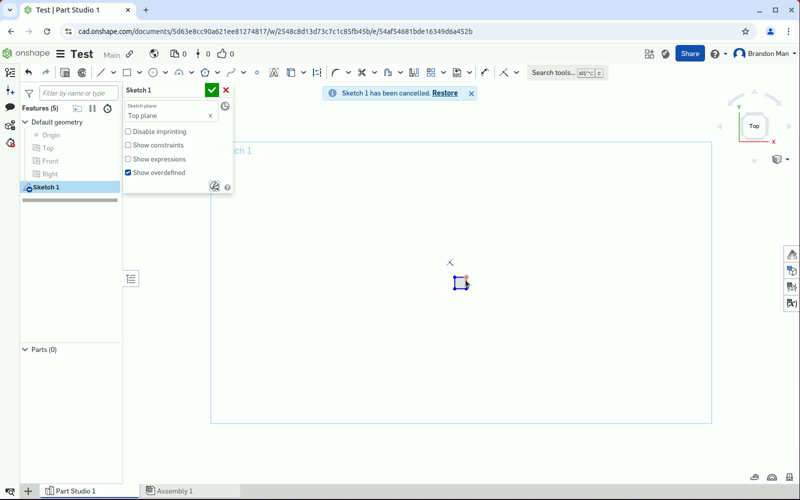
scroll(6)
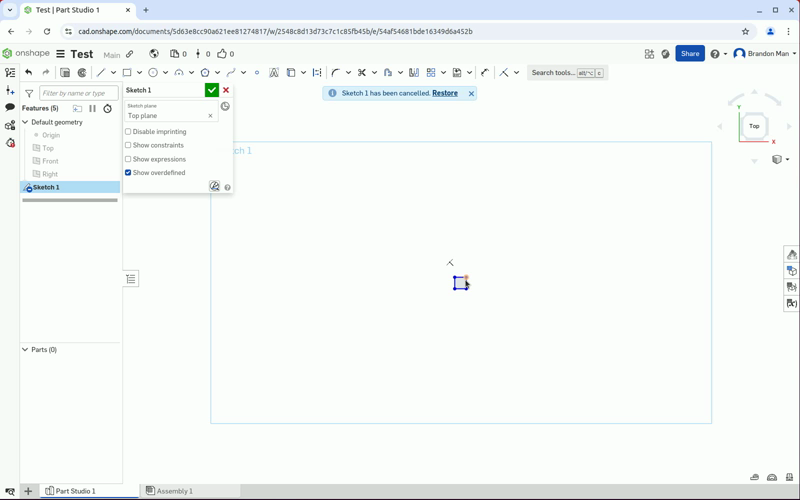
scroll(6)
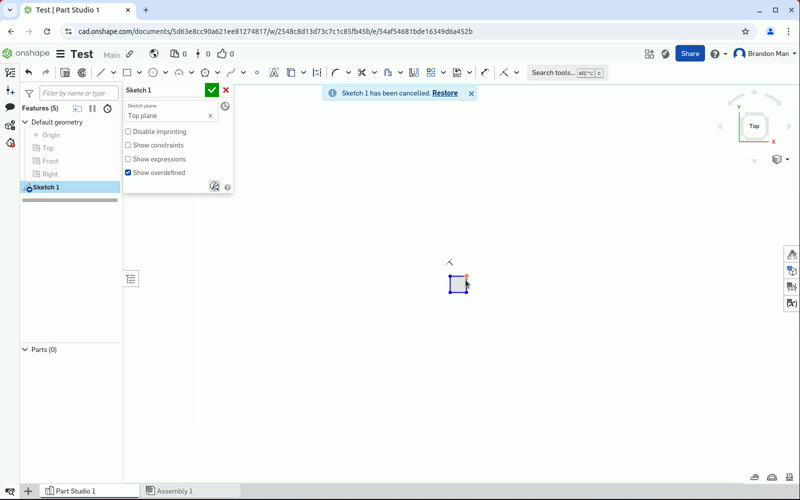
scroll(6)
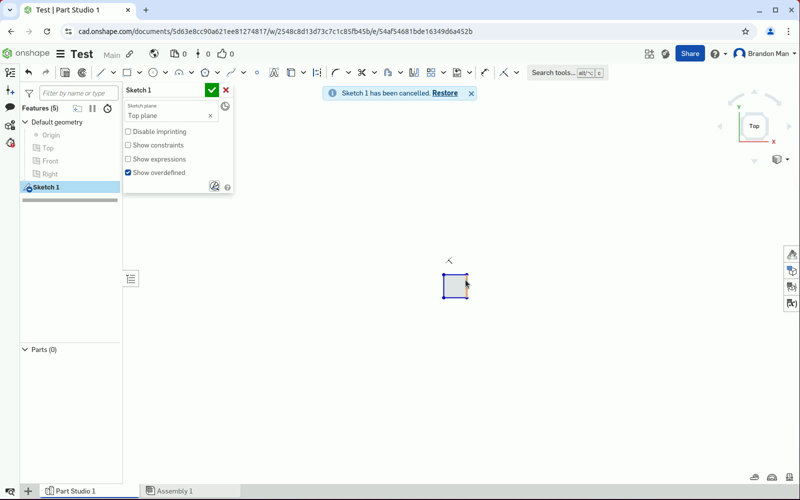
scroll(6)
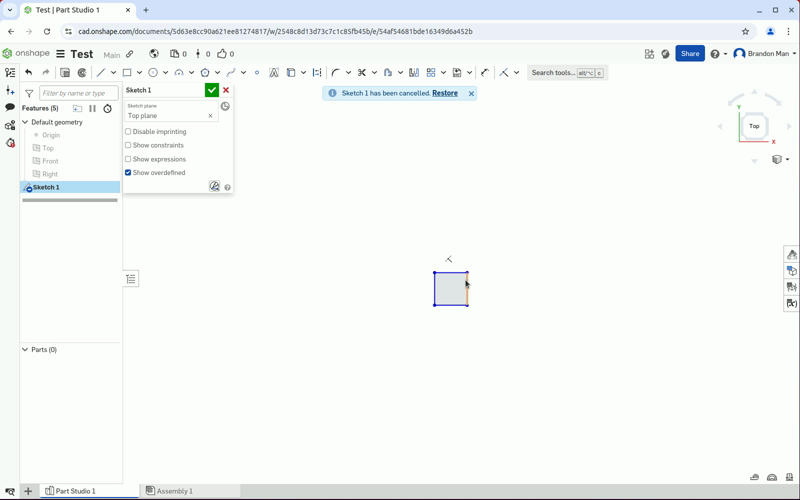
scroll(6)
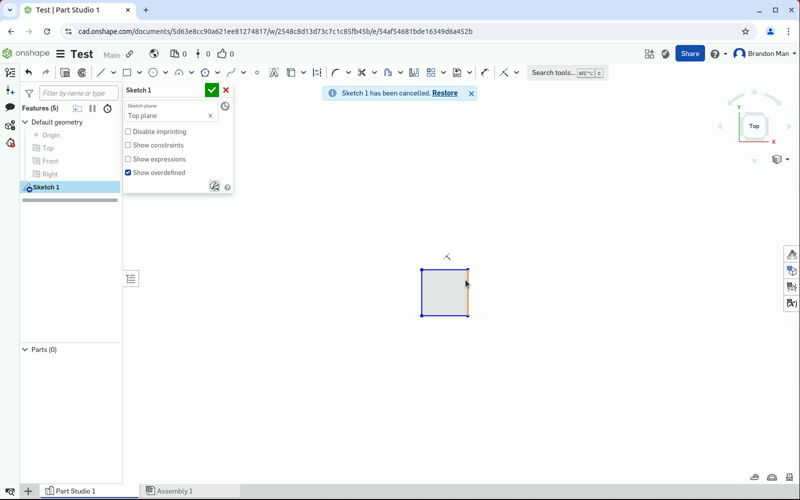
scroll(6)
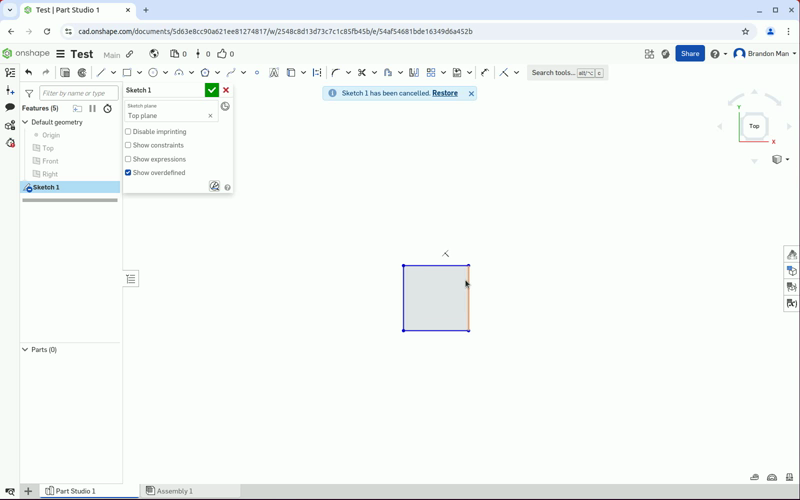
scroll(6)
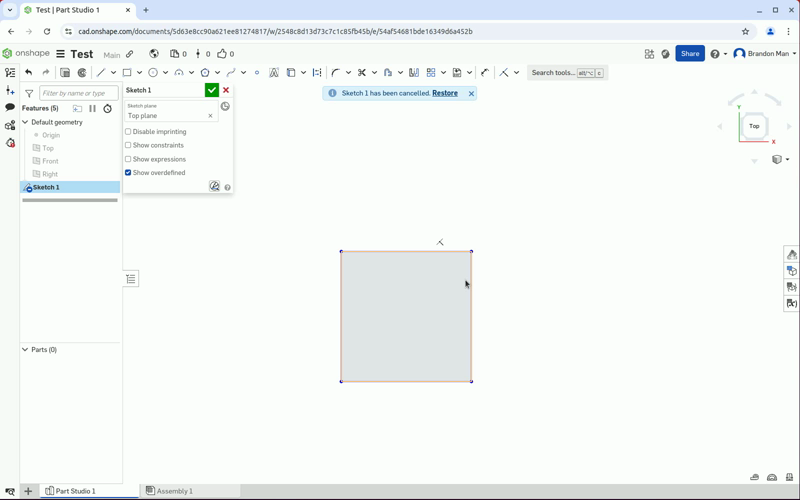
click(465, 279)
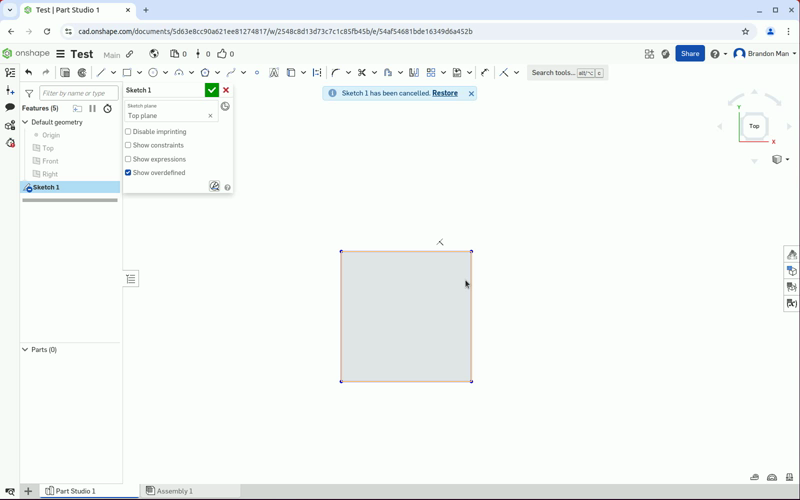
scroll(-6)
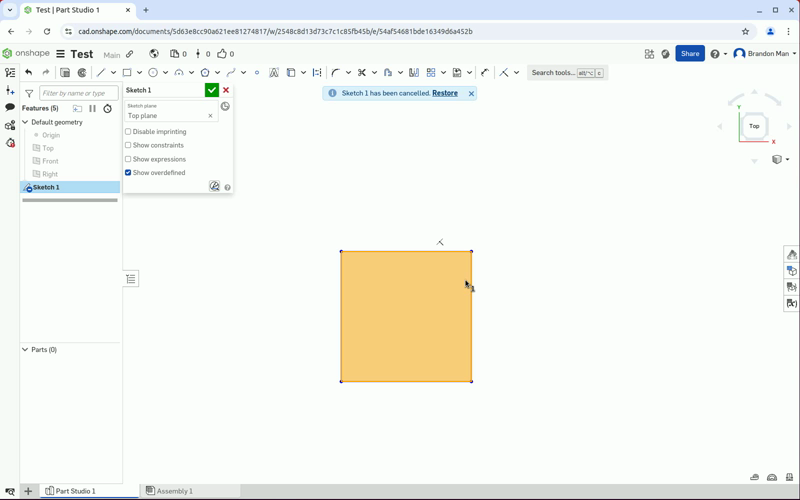
scroll(-6)
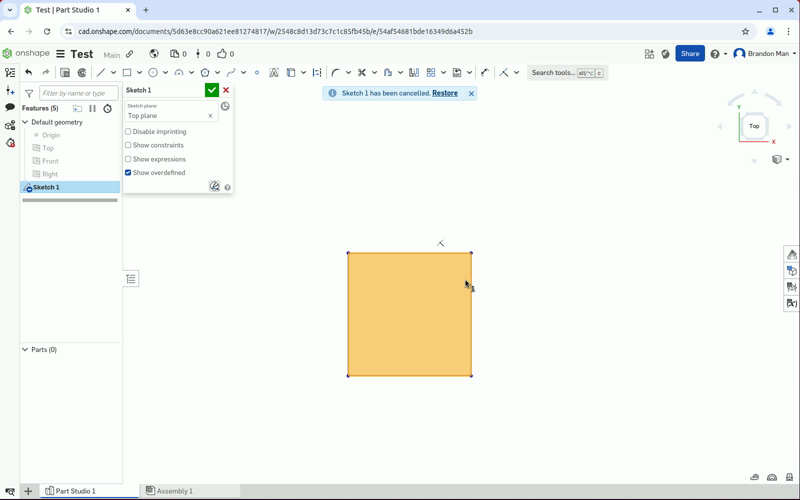
scroll(-6)
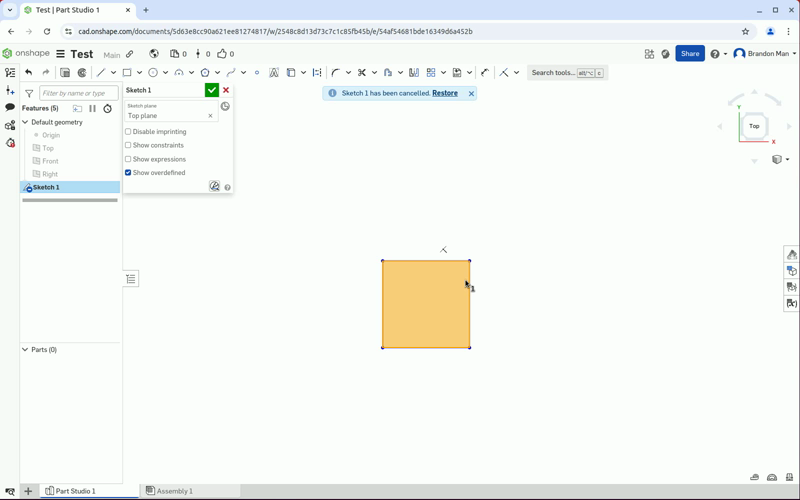
scroll(-6)
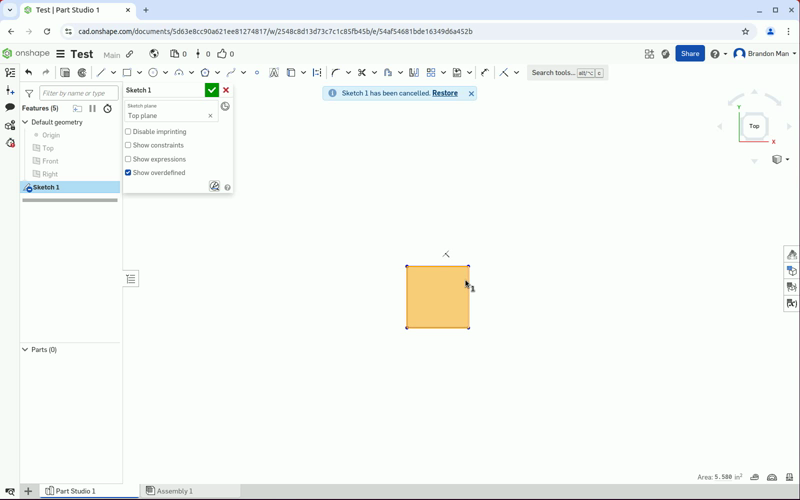
scroll(-6)
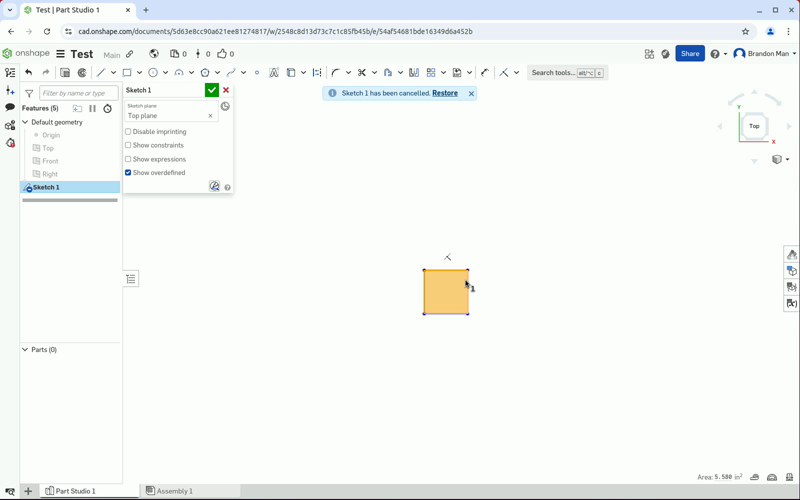
scroll(-6)
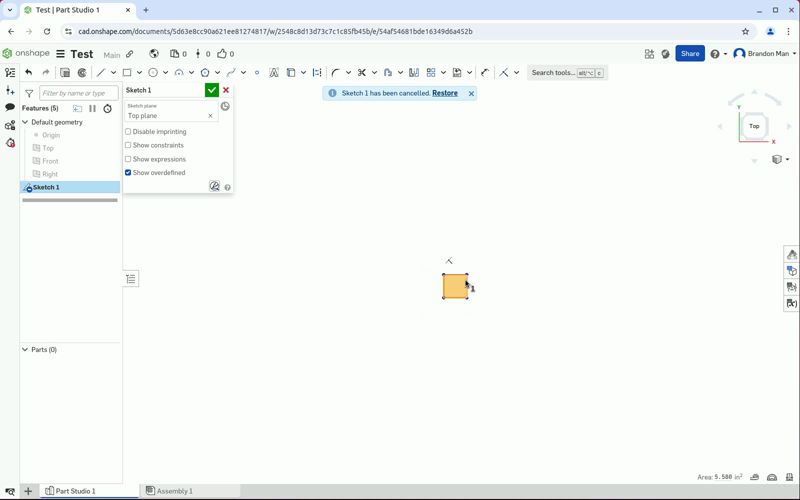
scroll(-6)
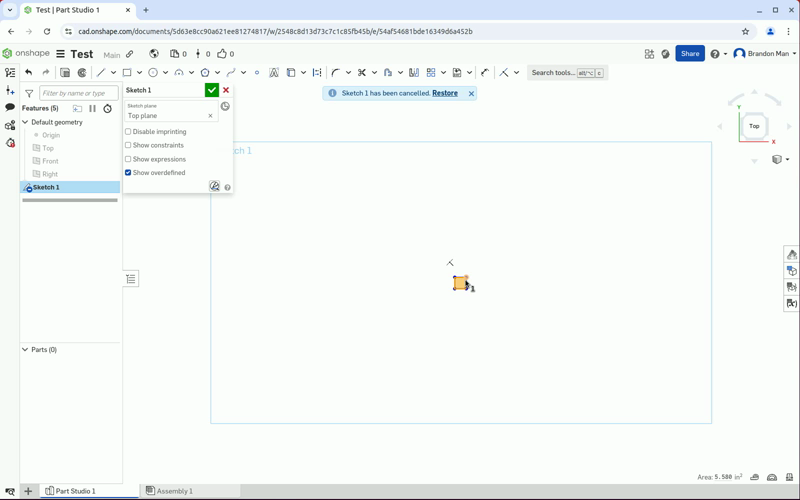
mouse_move(73, 352)
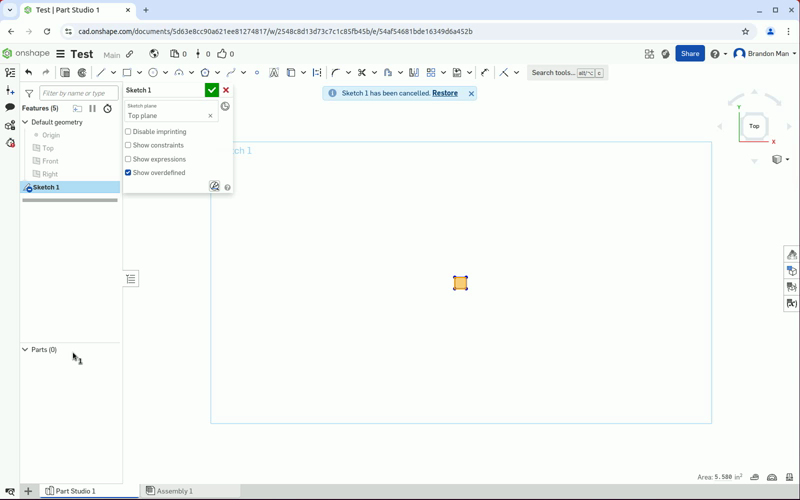
key(shift+y)
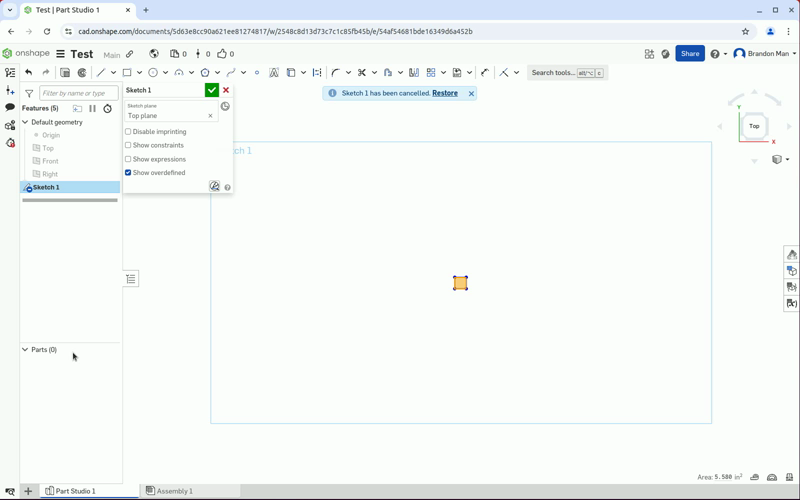
key(shift+e)
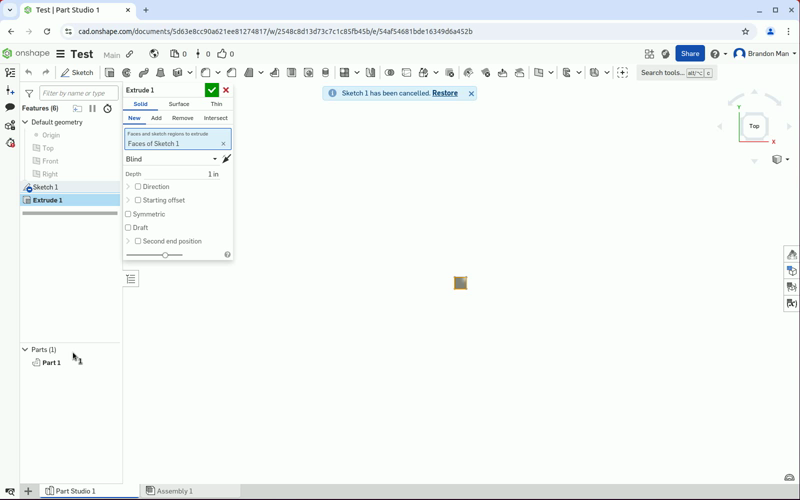
mouse_move(143, 106)
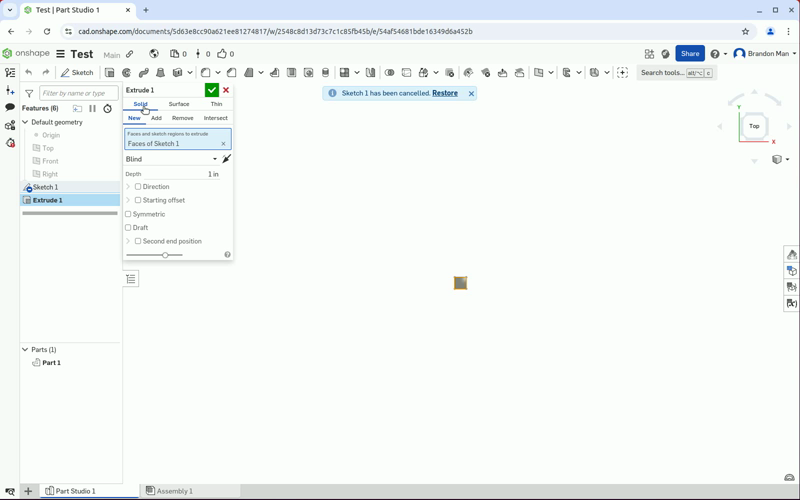
click(143, 106)
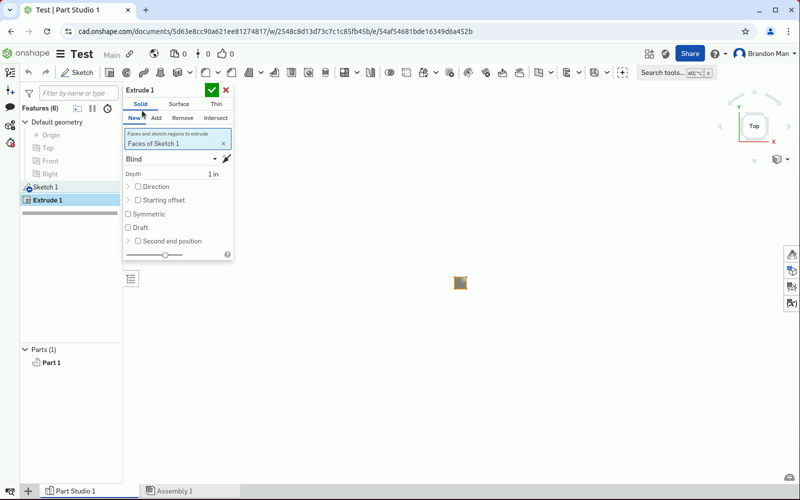
mouse_move(137, 120)
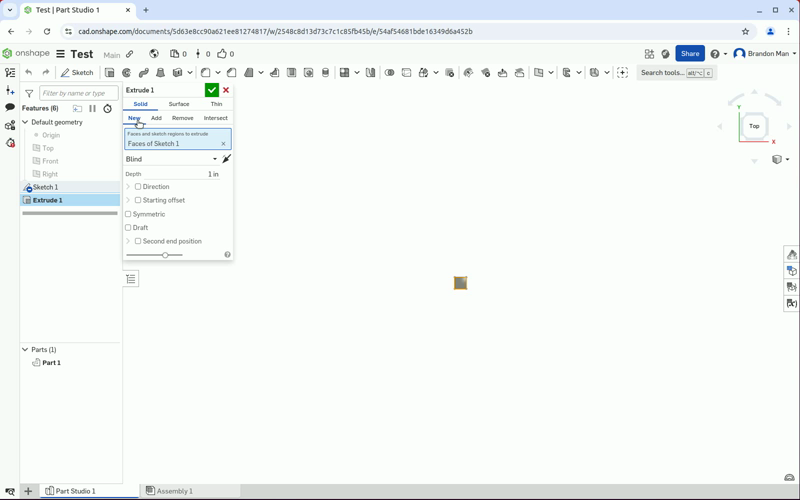
click(137, 120)
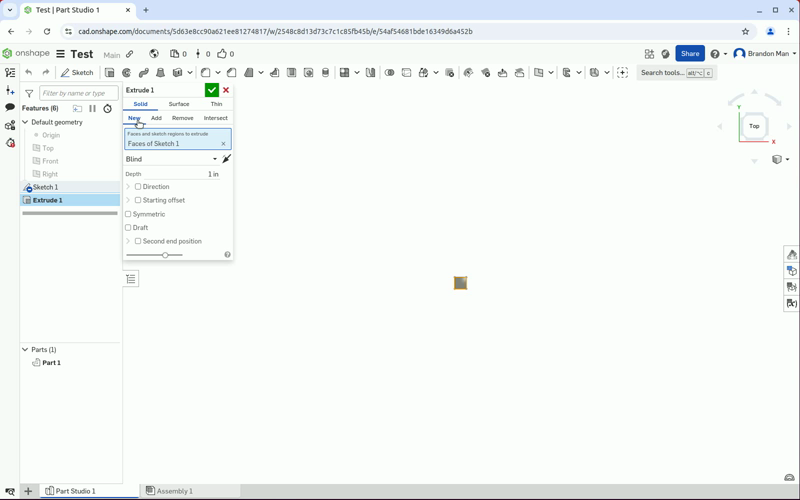
key(tab, 4)
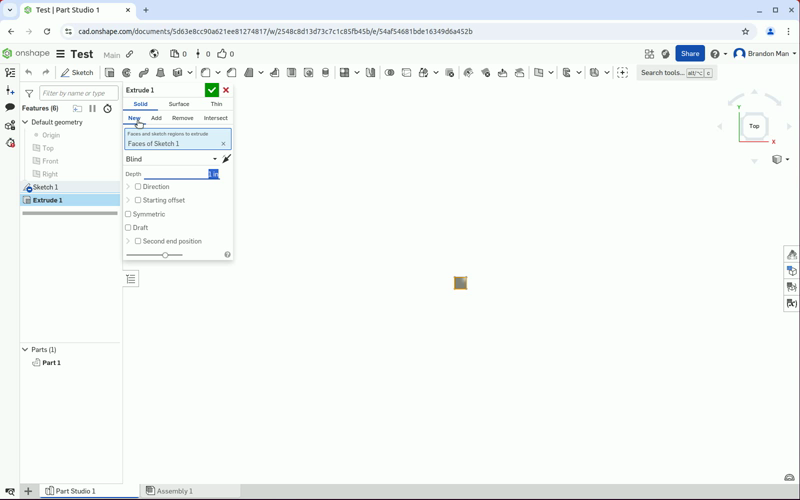
text(21.905)
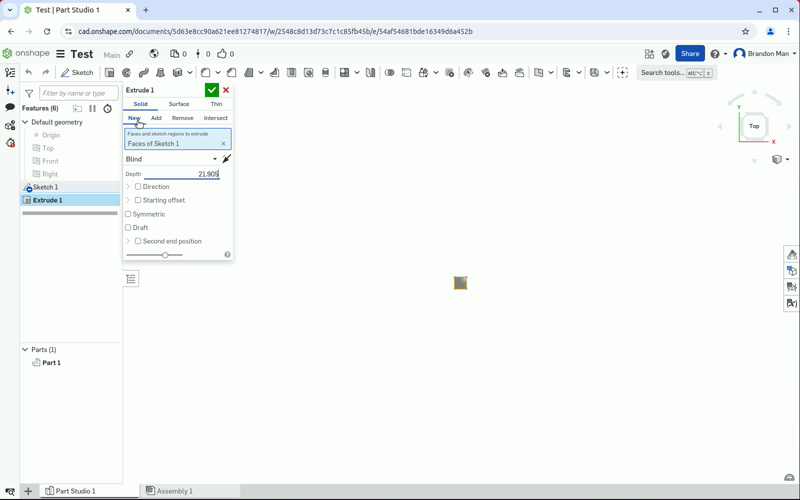
key(enter)
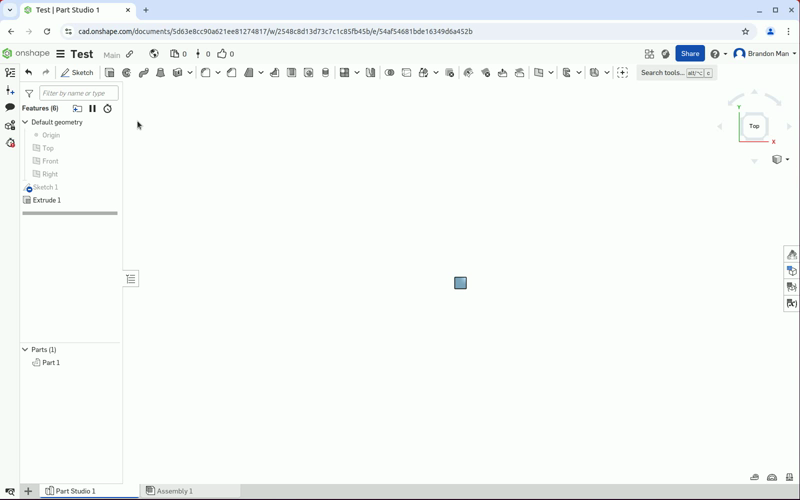
key(shift+h)
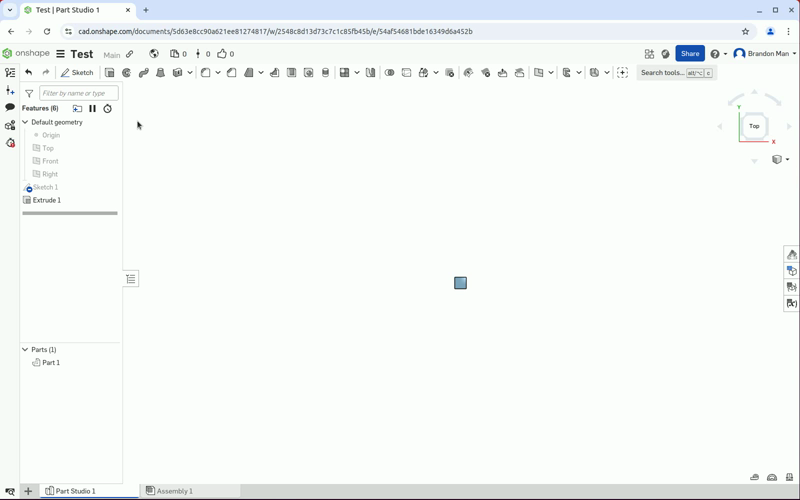
key(shift+h)
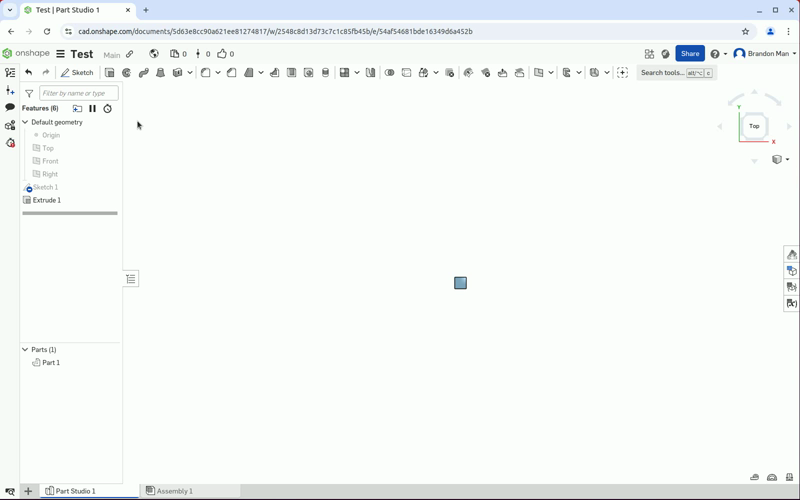
mouse_move(73, 189)
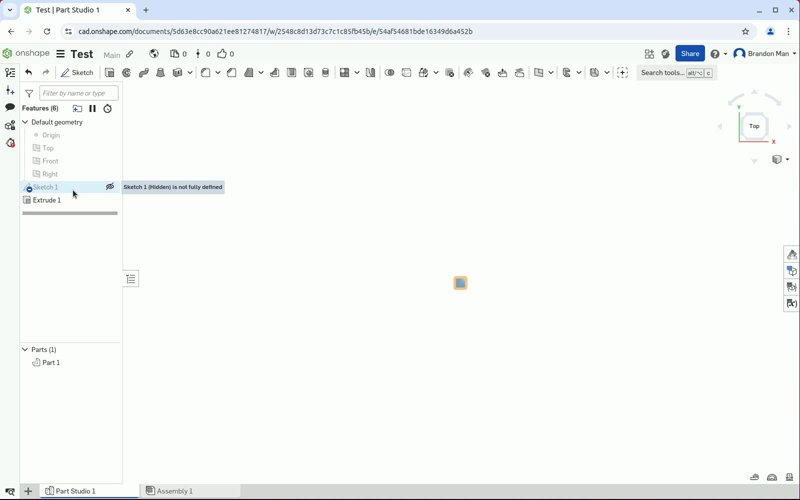
click(73, 189)
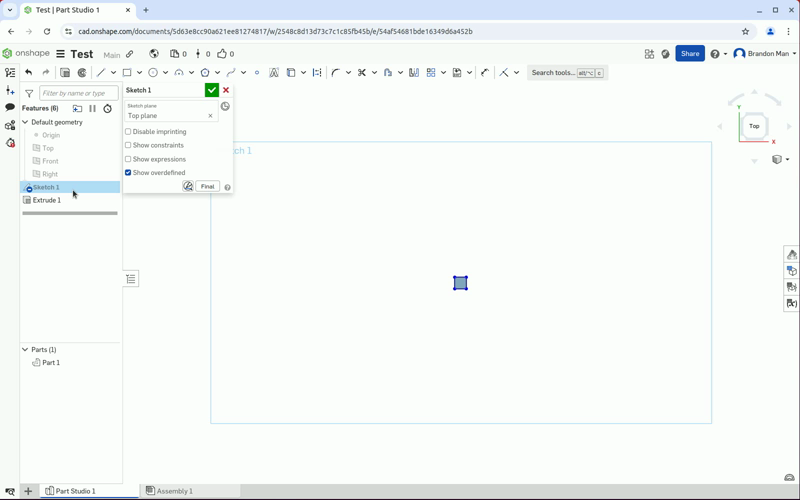
mouse_move(229, 92)
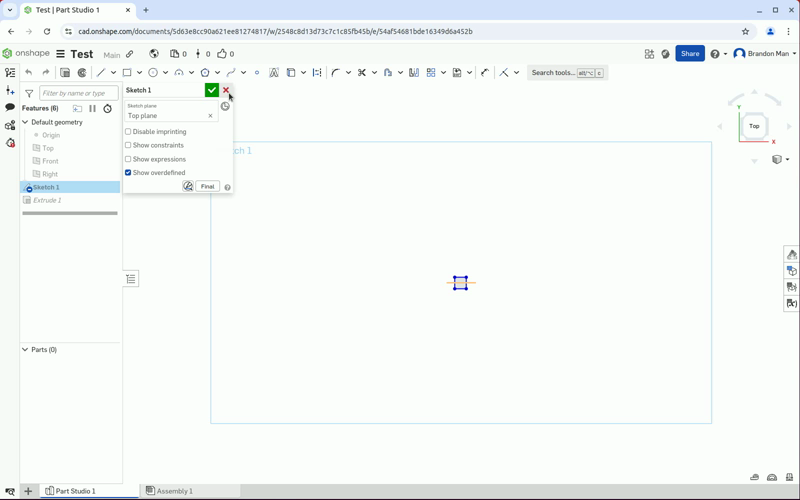
click(229, 92)
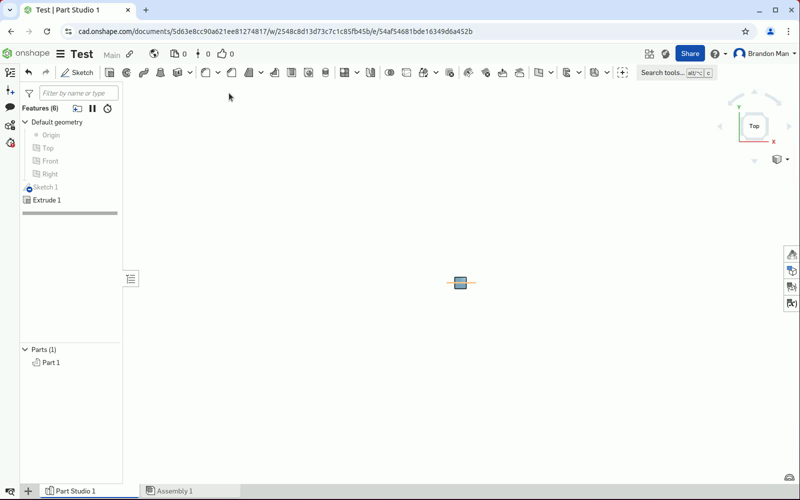
mouse_move(73, 352)
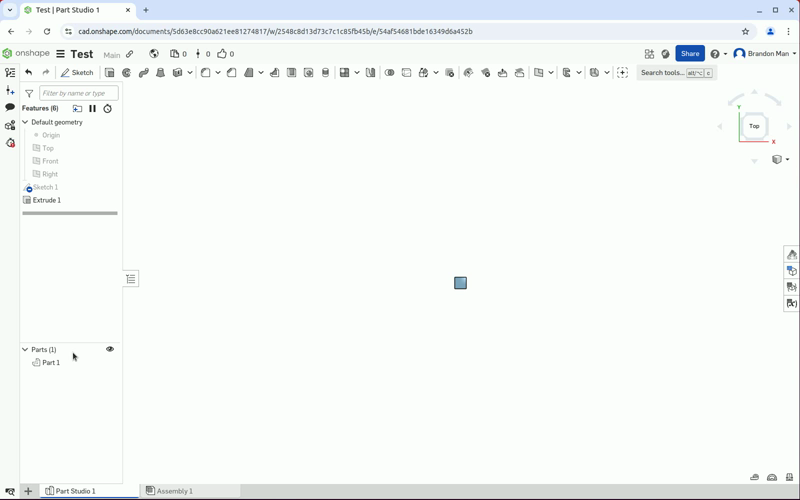
key(y)
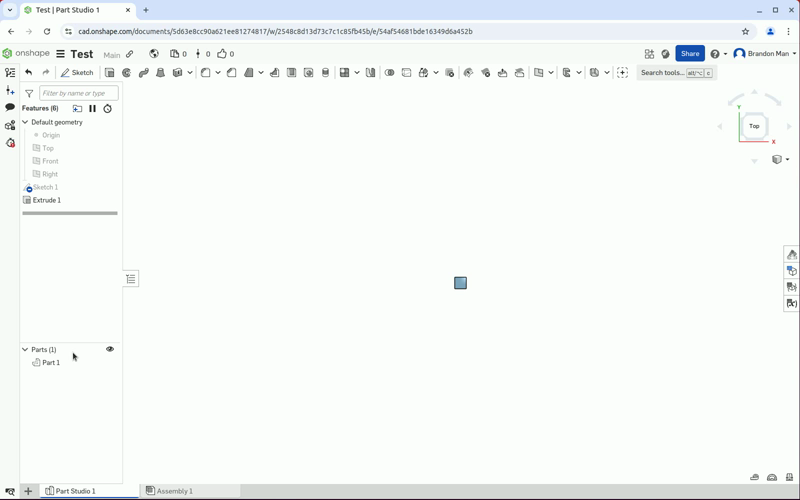
key(shift+p)
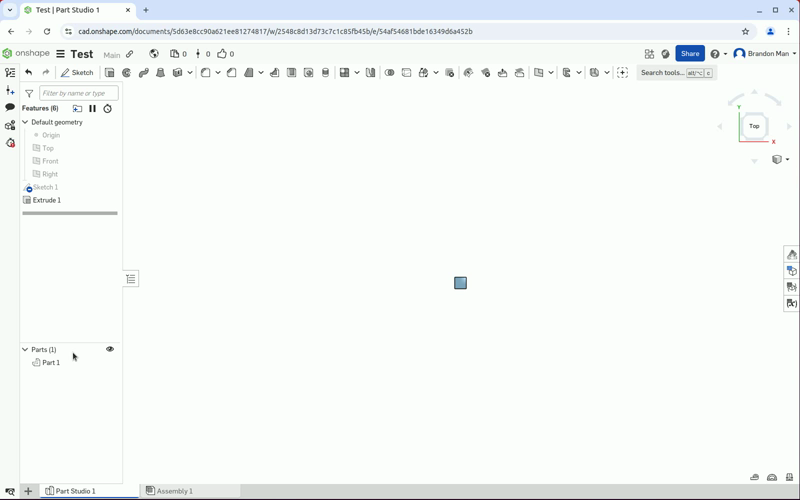
key(space)
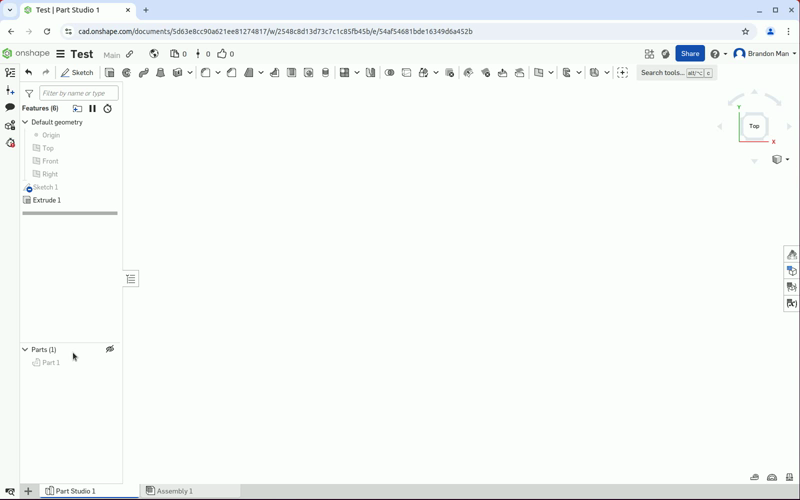
key_down(shift)
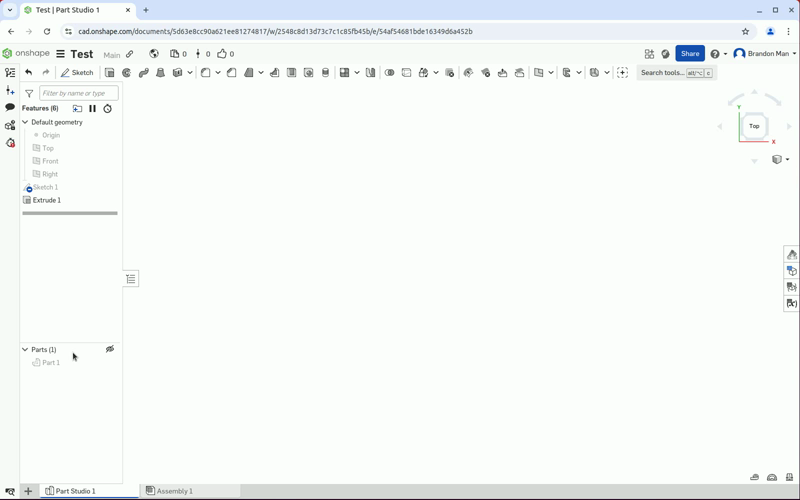
key(up)
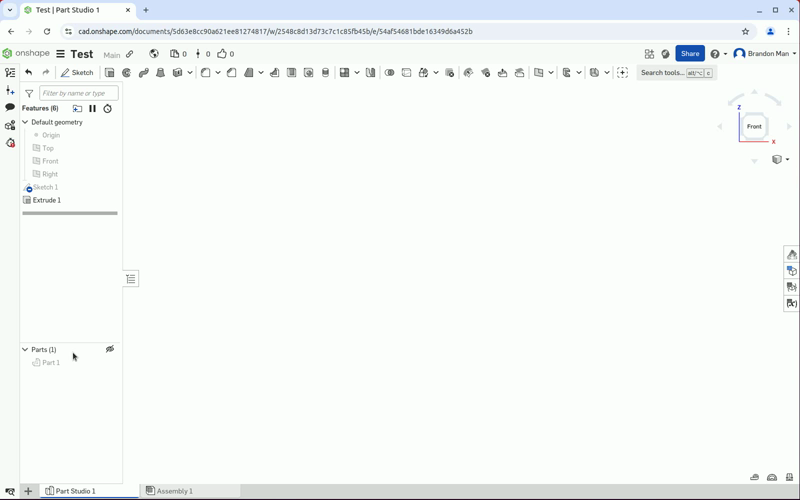
key_up(shift)
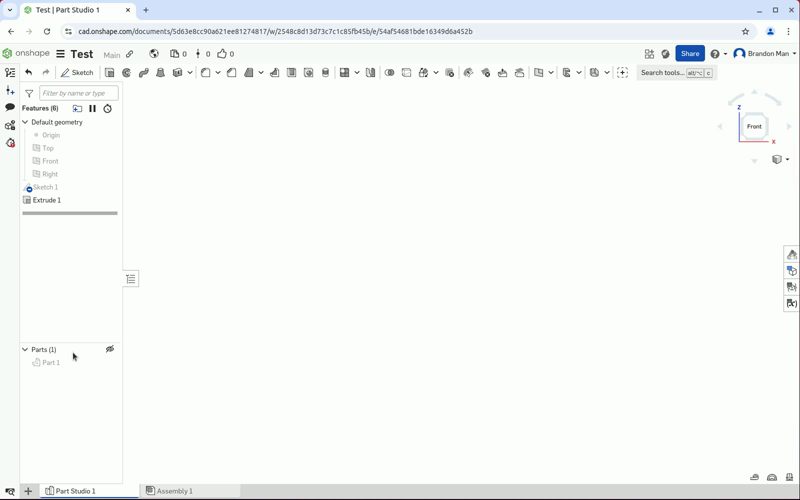
mouse_move(73, 352)
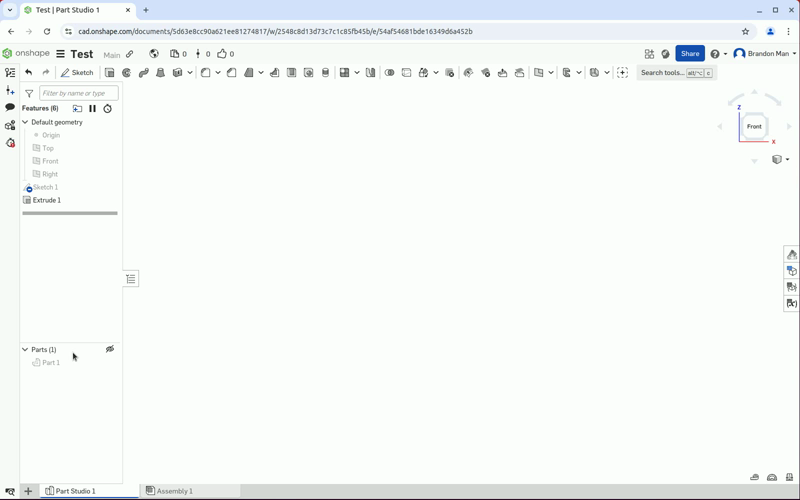
key(shift+y)
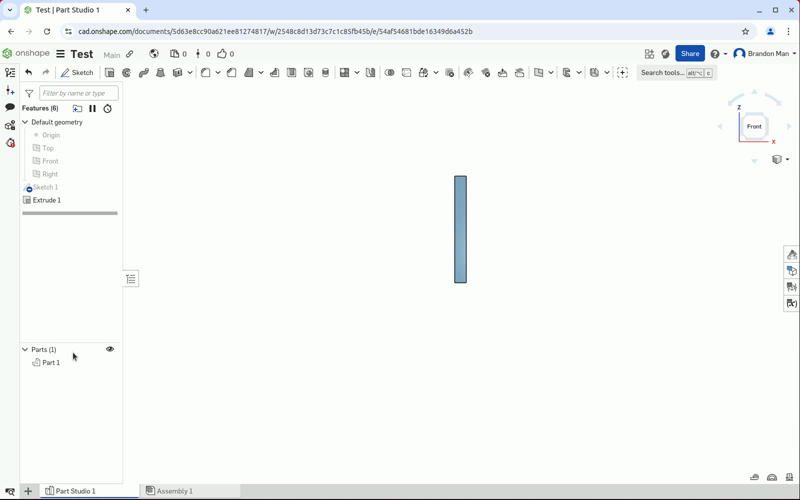
mouse_move(541, 75)
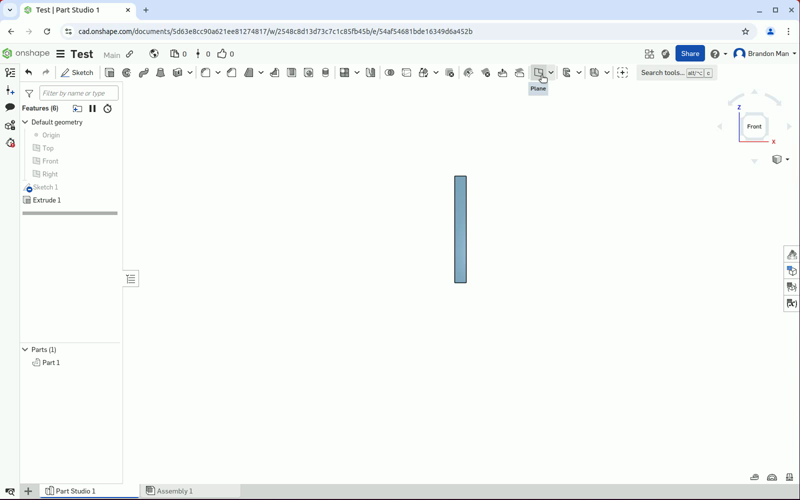
click(541, 75)
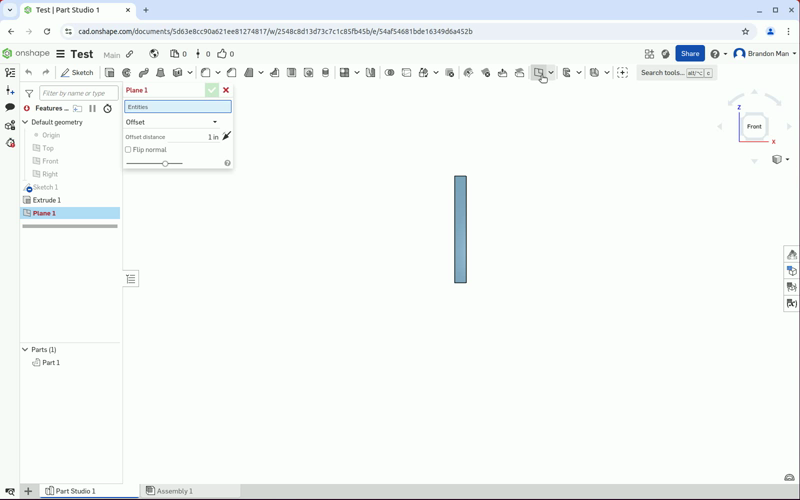
mouse_move(73, 163)
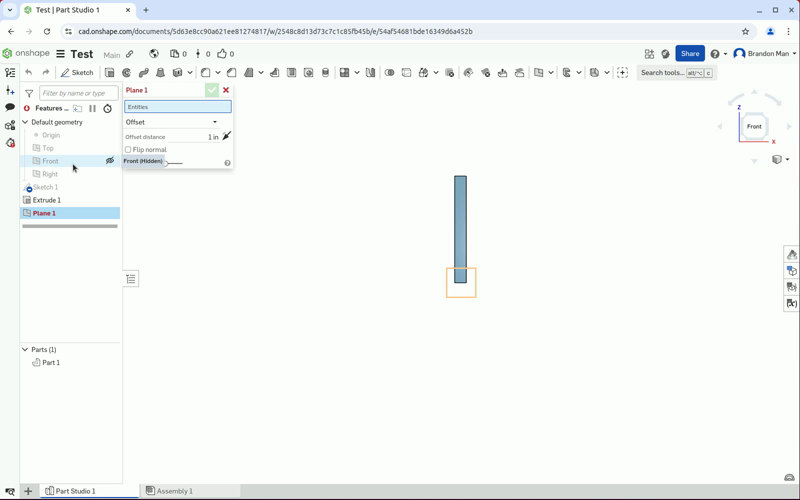
click(73, 163)
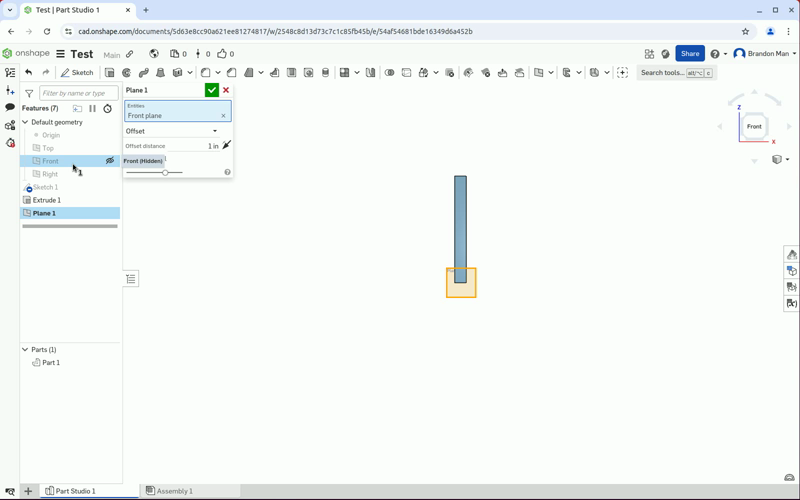
key(tab, 2)
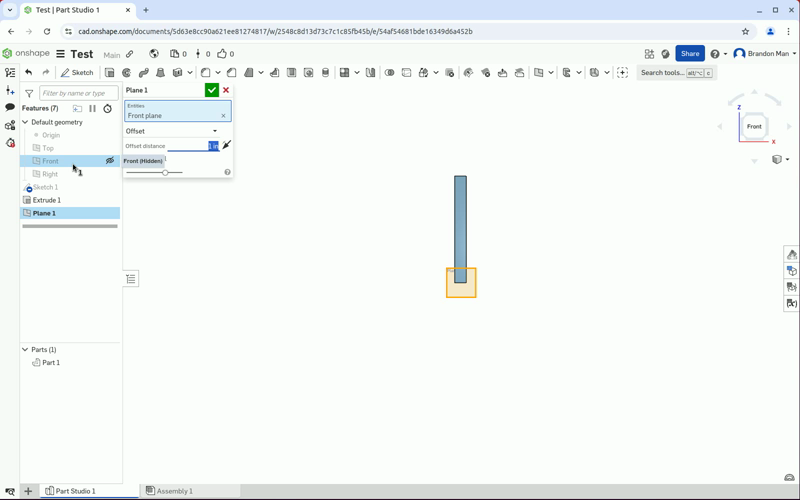
text(1.202)
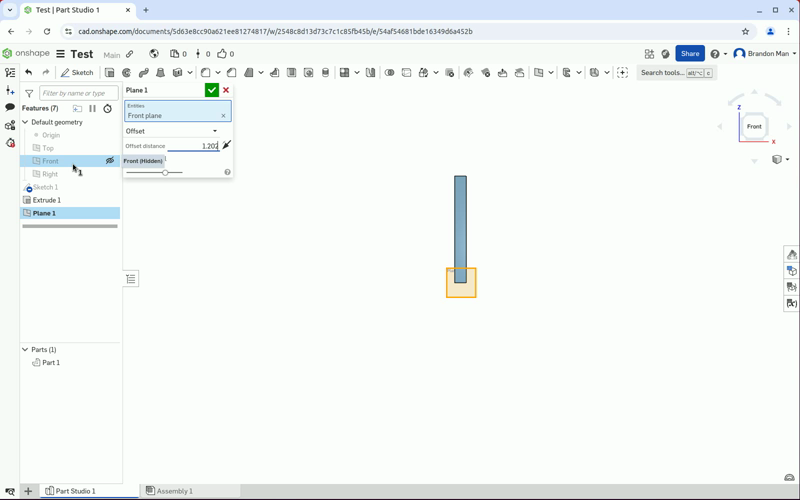
key(enter, 2)
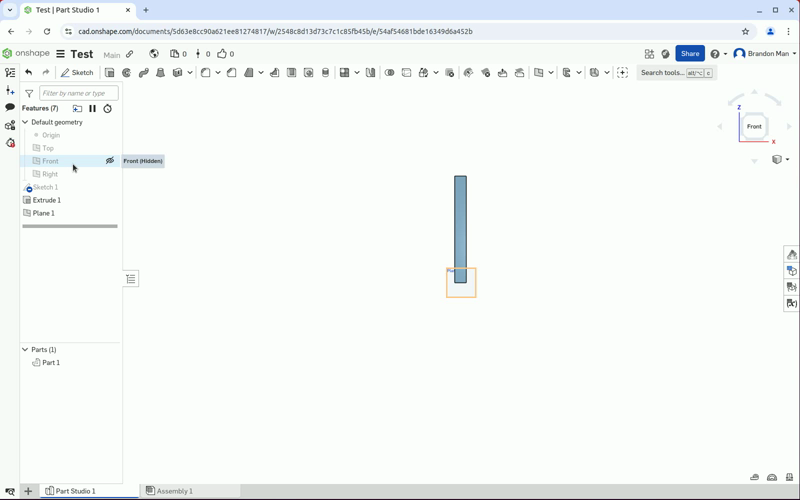
key(shift+s)
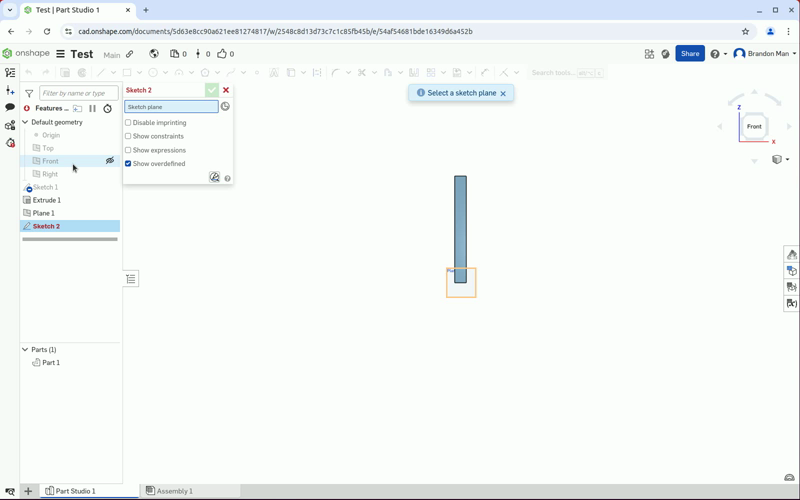
mouse_move(73, 215)
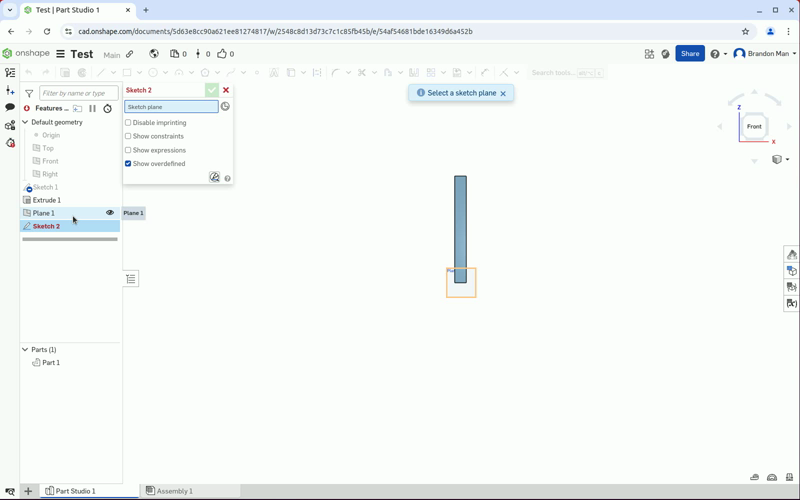
click(73, 215)
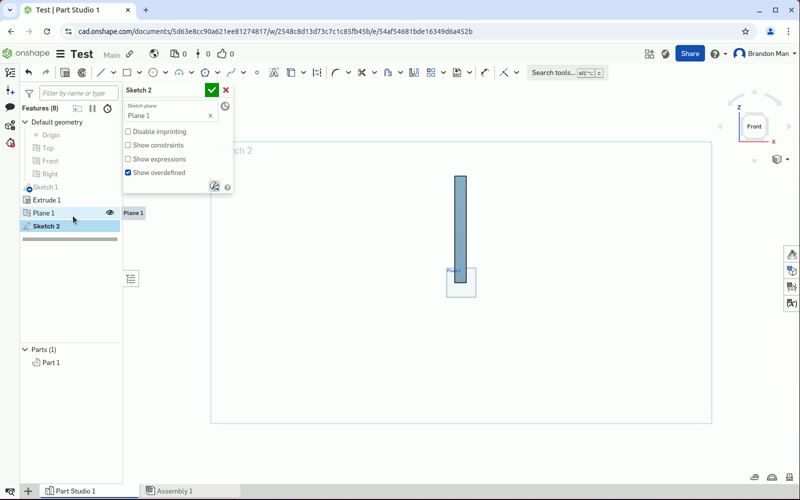
mouse_move(73, 352)
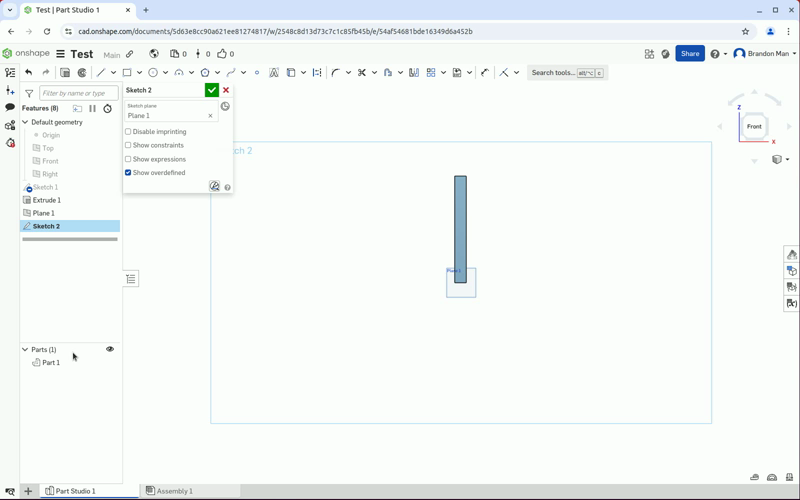
key(y)
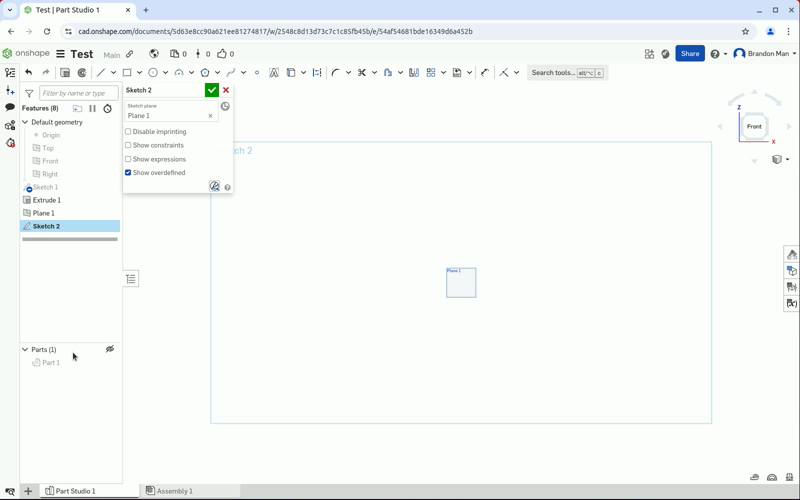
key(l)
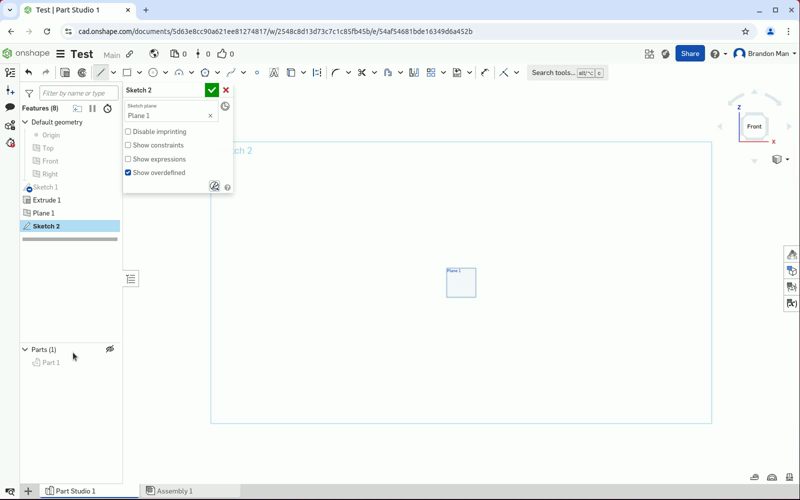
key_down(shift)
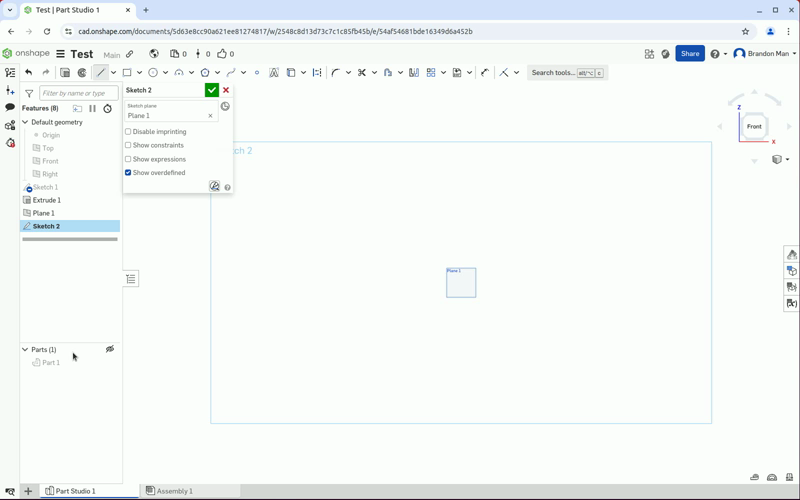
mouse_move(454, 186)
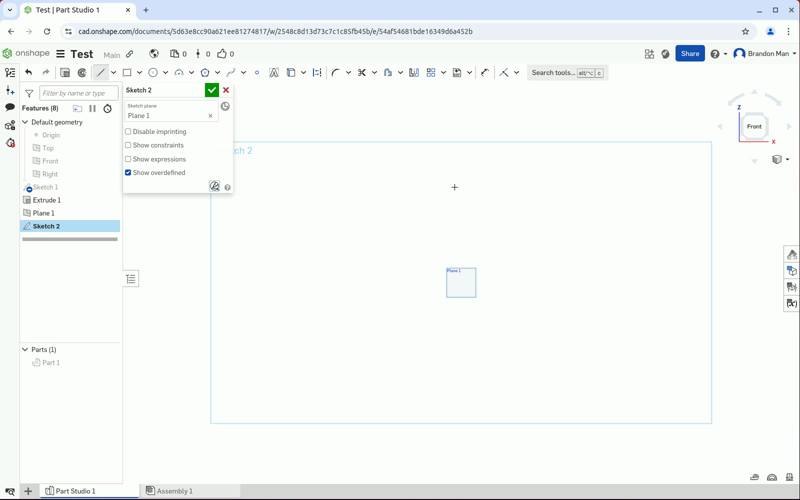
click(454, 186)
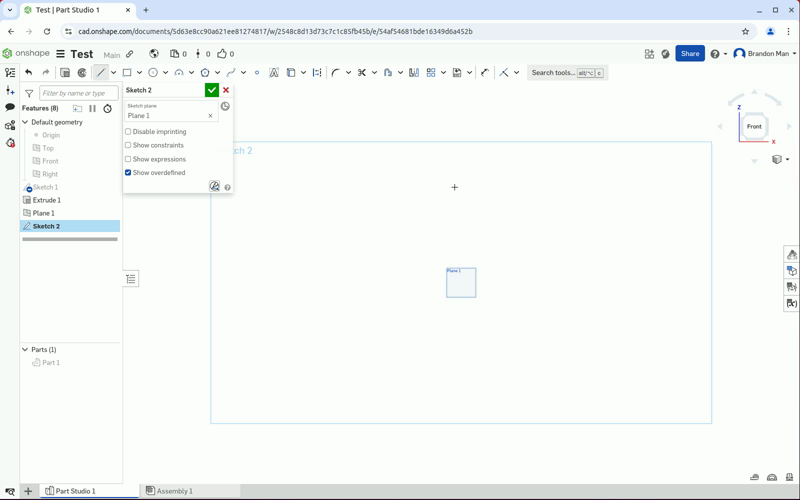
key_up(shift)
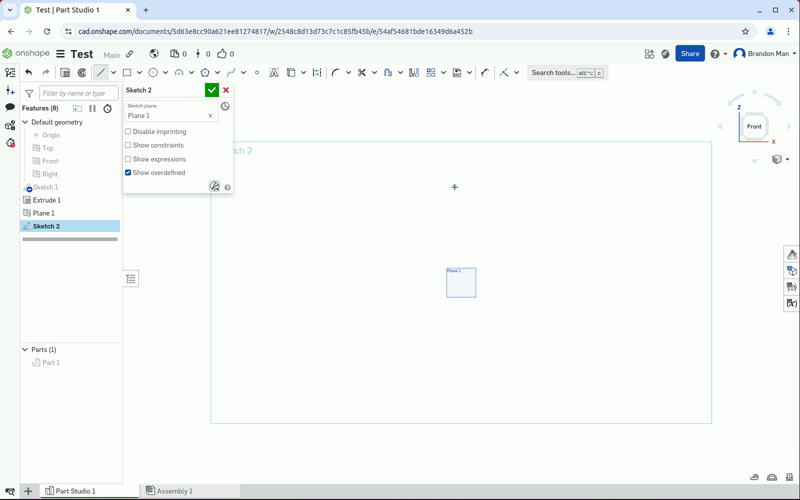
key_down(shift)
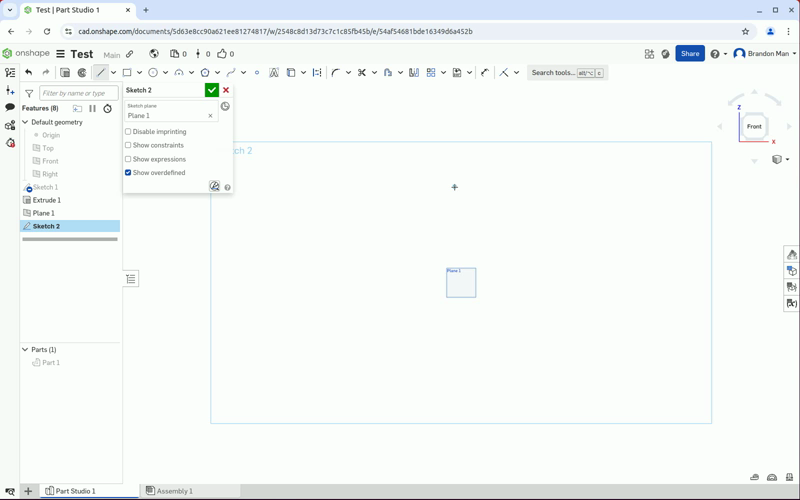
mouse_move(484, 186)
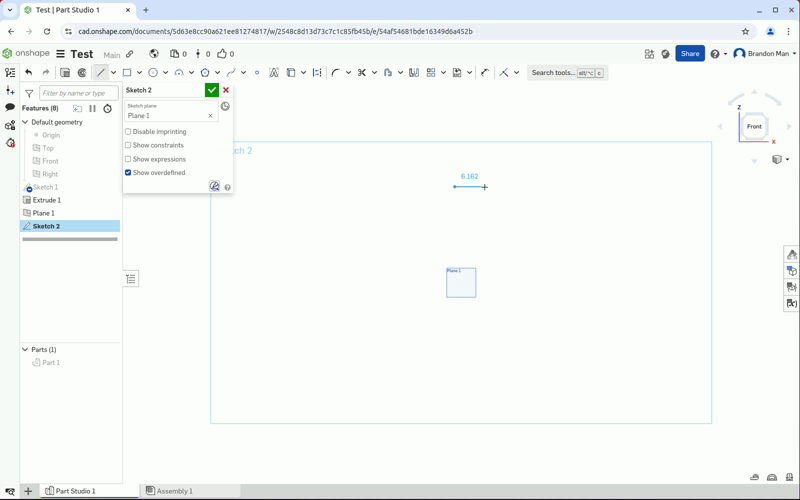
mouse_move(466, 186)
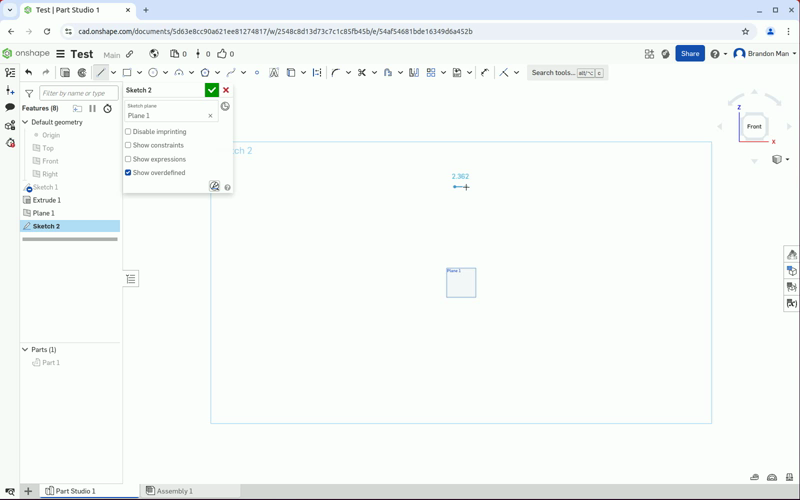
click(466, 186)
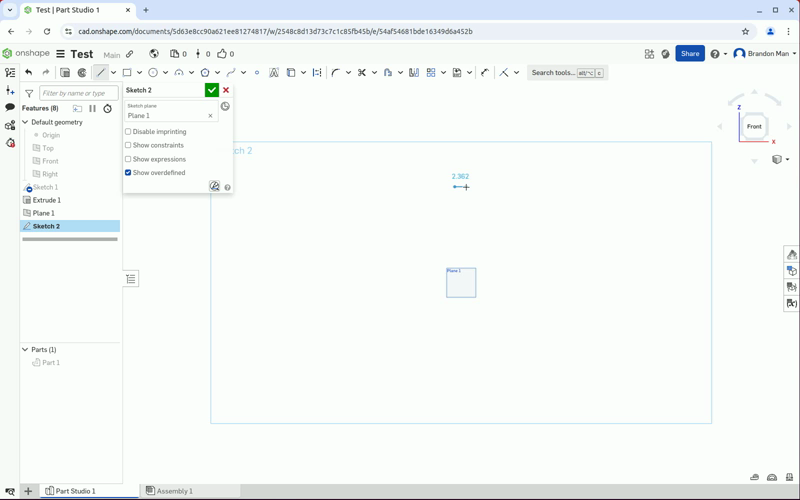
key_up(shift)
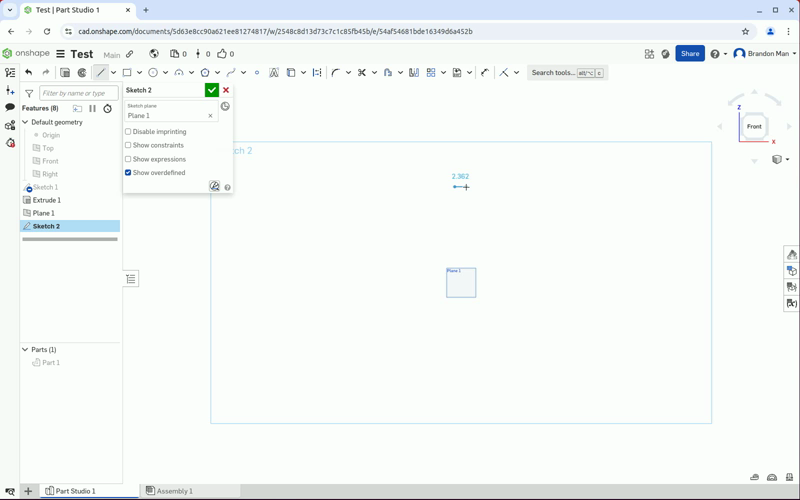
key_down(shift)
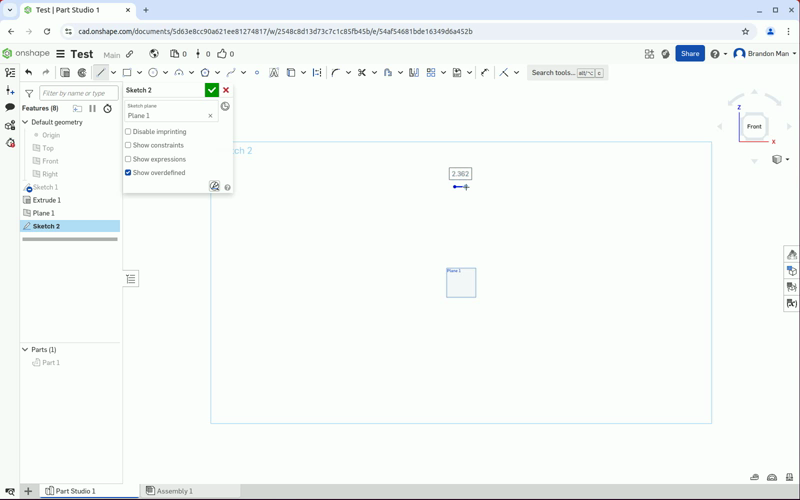
mouse_move(496, 186)
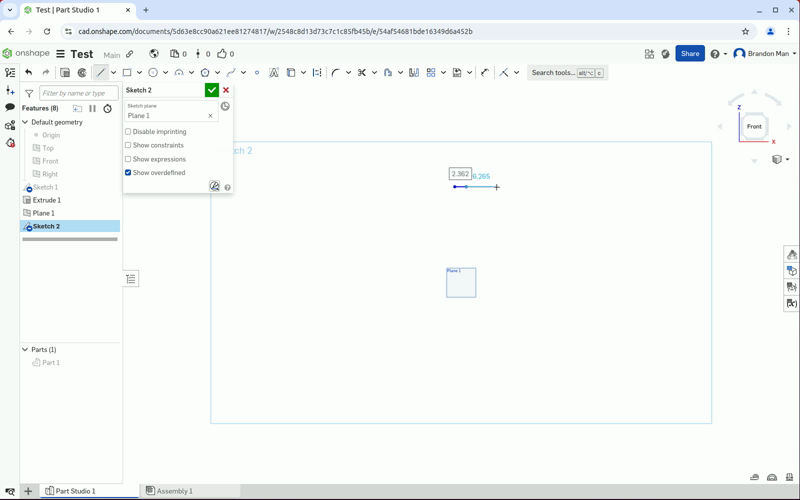
mouse_move(466, 175)
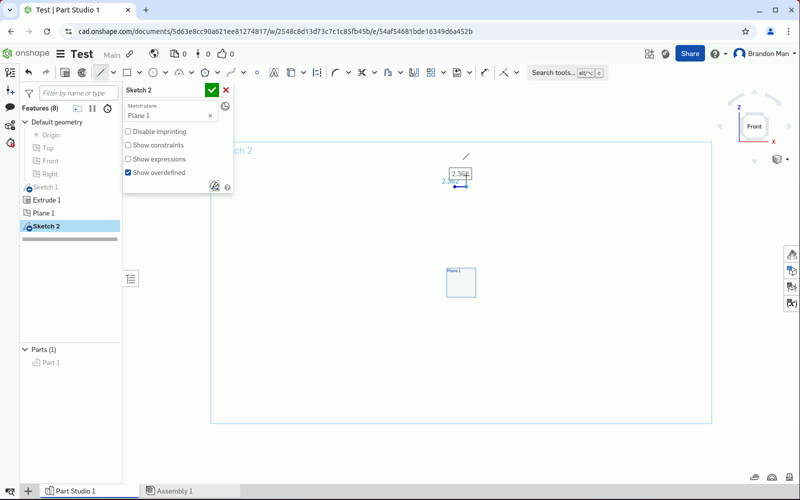
click(466, 175)
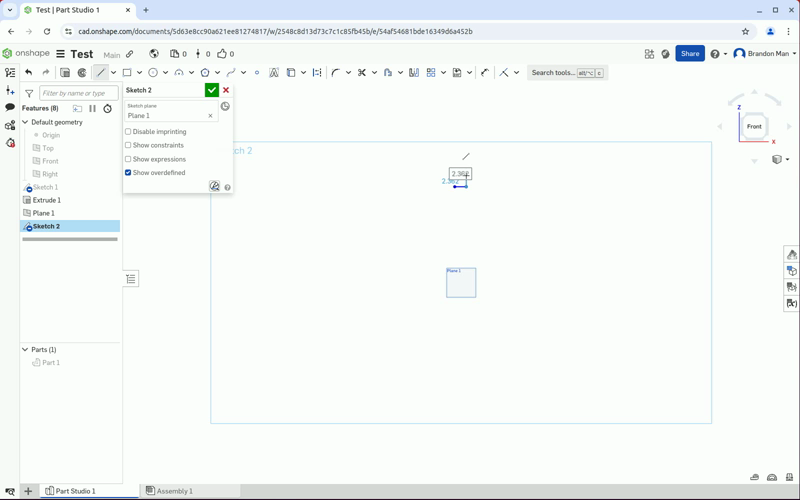
key_up(shift)
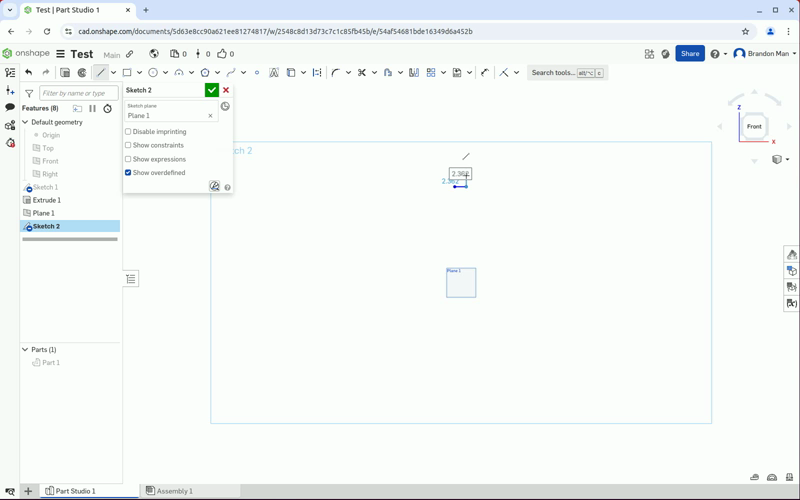
key_down(shift)
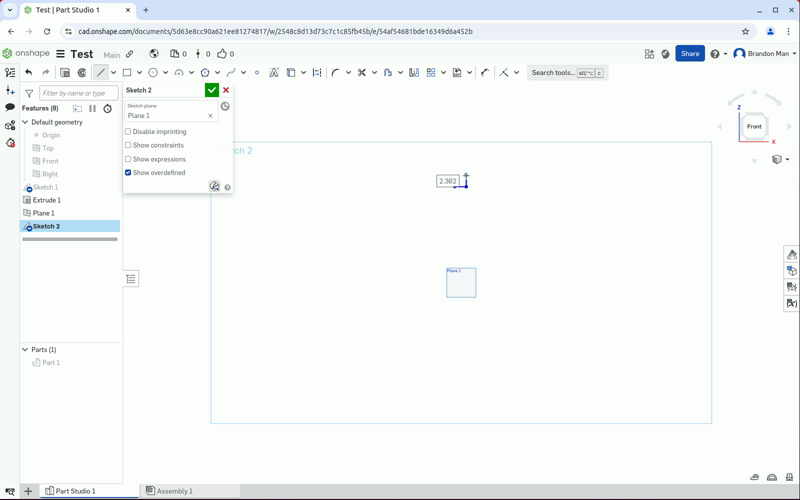
mouse_move(496, 175)
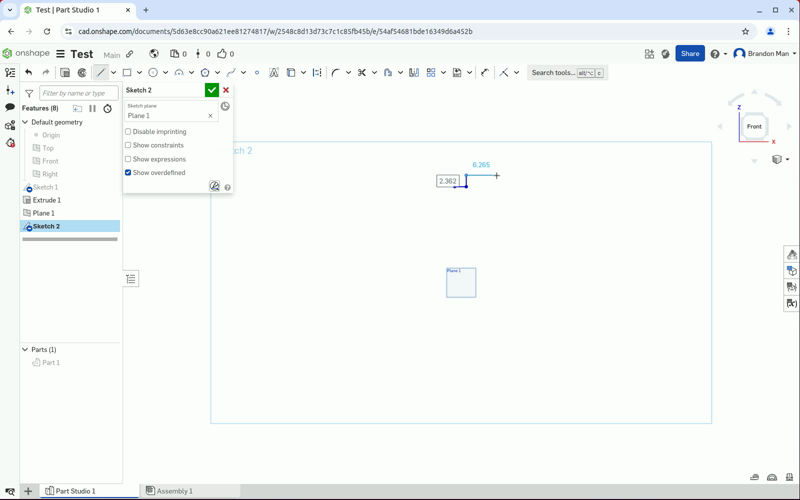
mouse_move(454, 175)
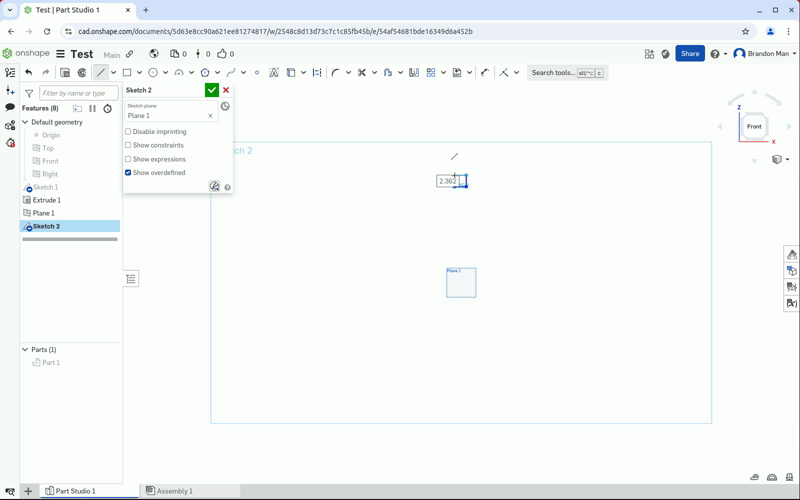
click(454, 175)
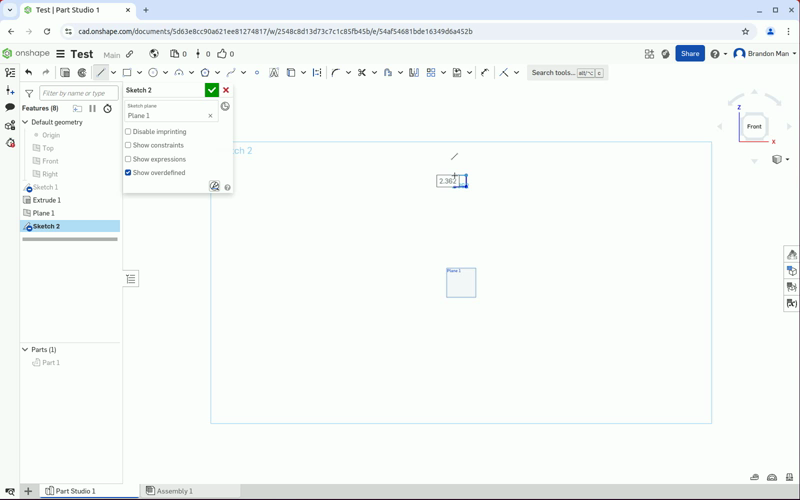
key_up(shift)
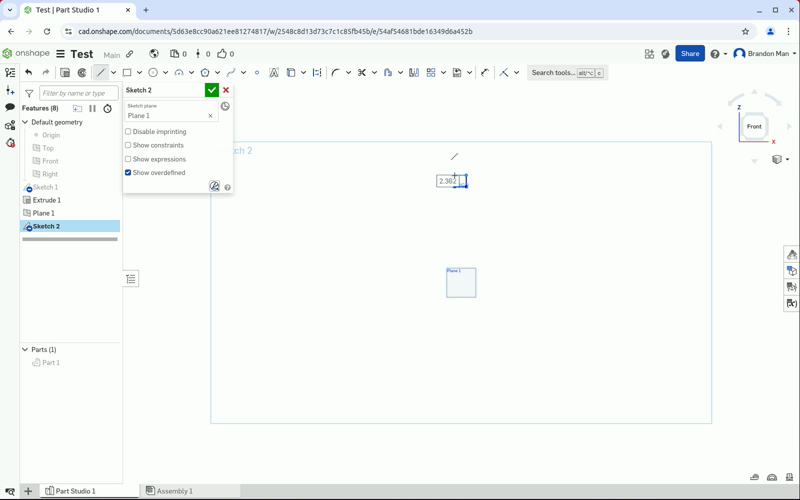
mouse_move(484, 175)
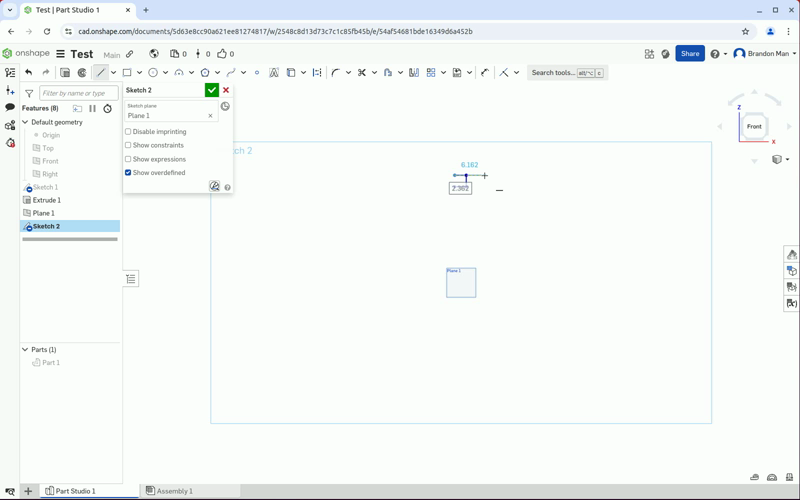
key_down(shift)
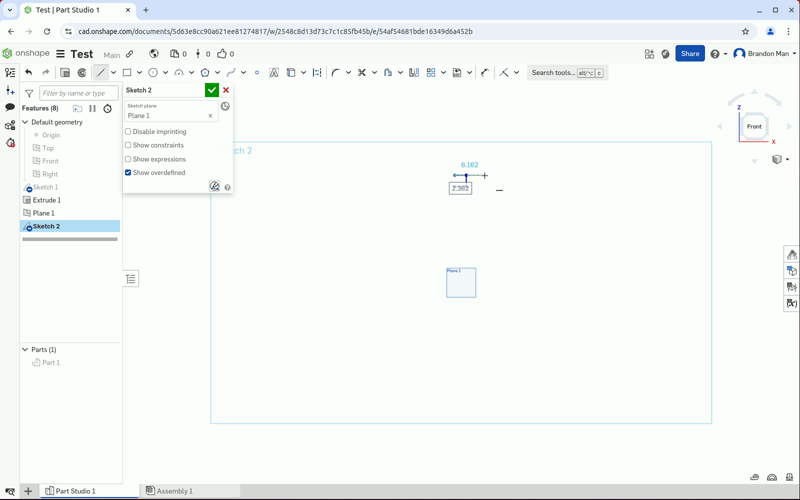
mouse_move(454, 186)
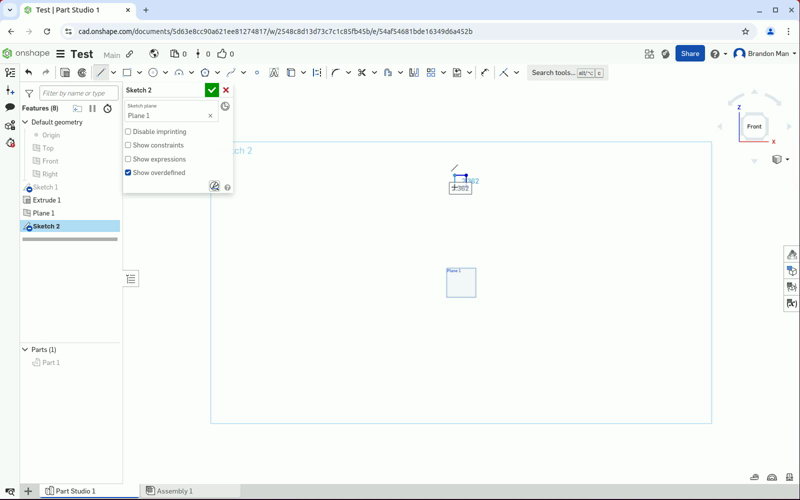
key_up(shift)
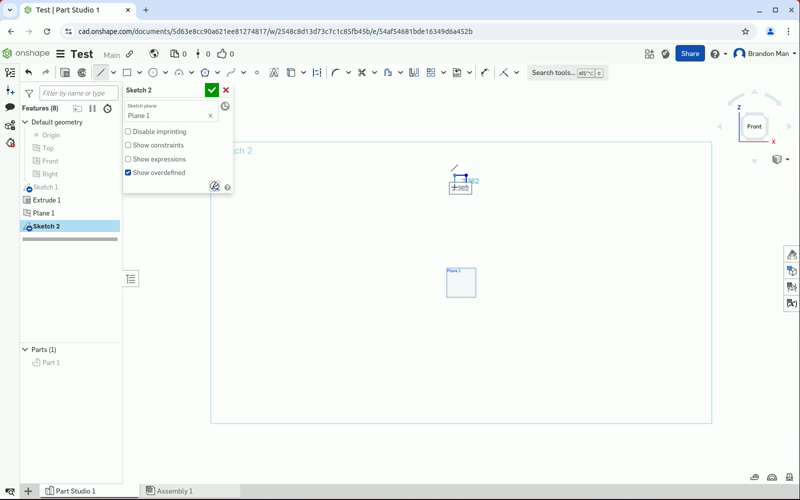
click(454, 186)
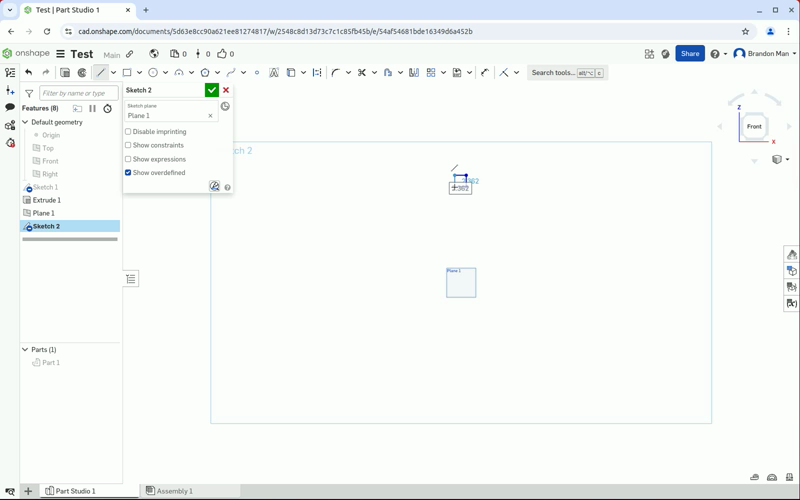
key(esc)
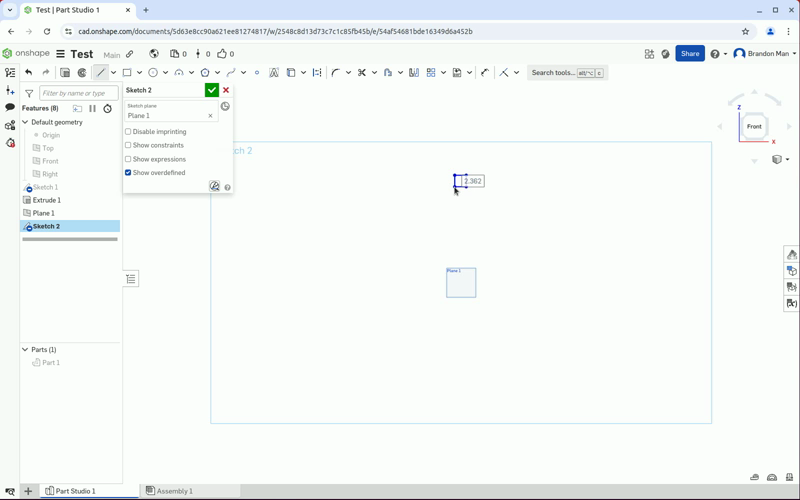
mouse_move(457, 180)
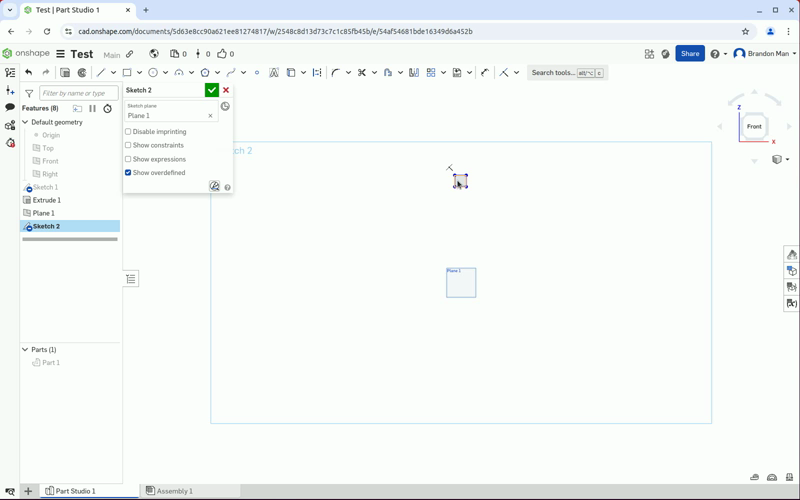
scroll(6)
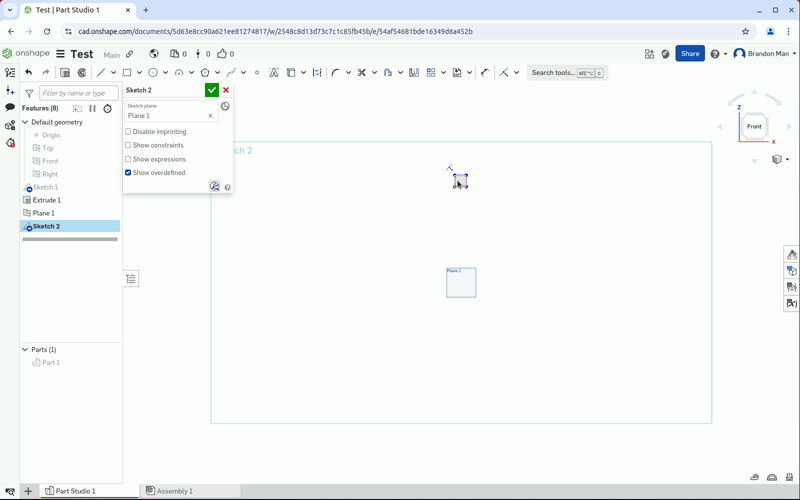
scroll(6)
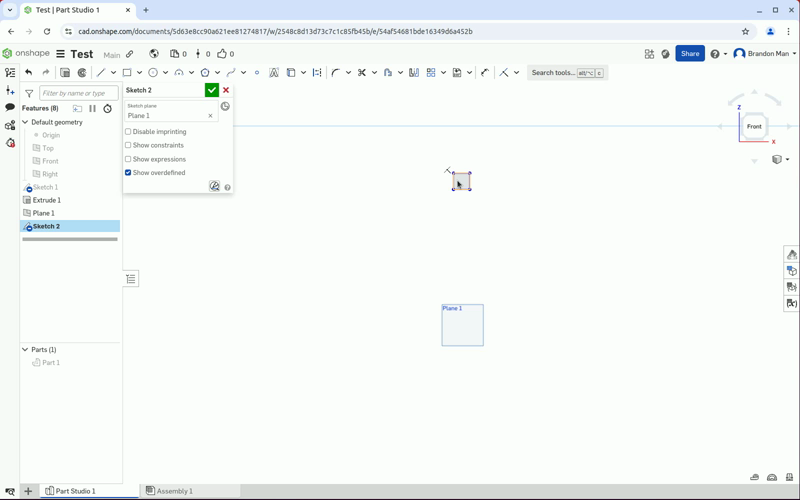
scroll(6)
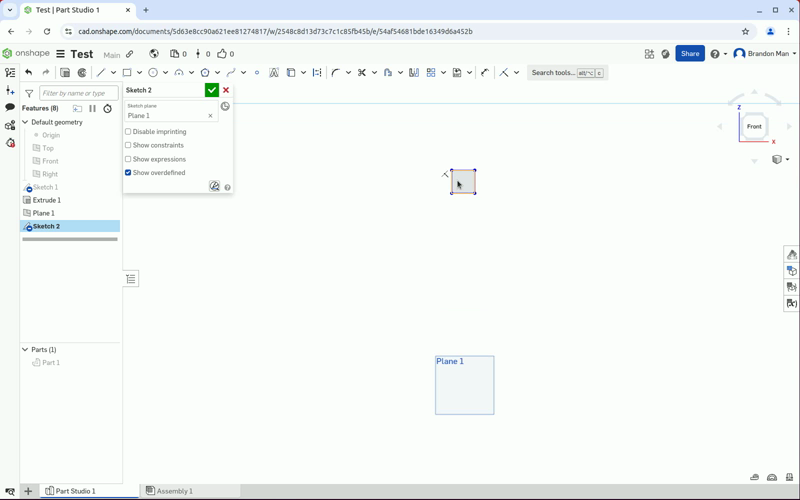
scroll(6)
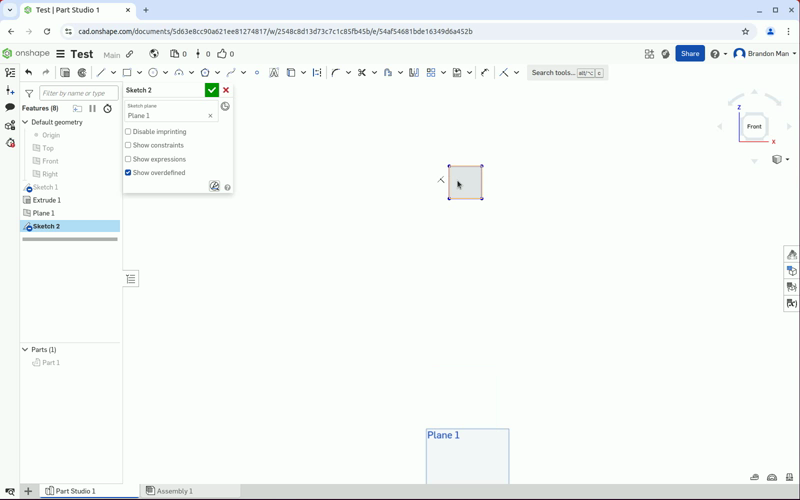
scroll(6)
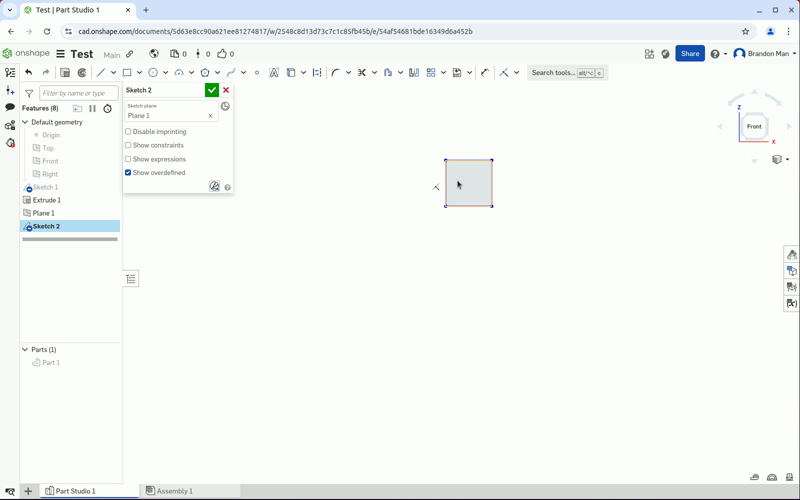
scroll(6)
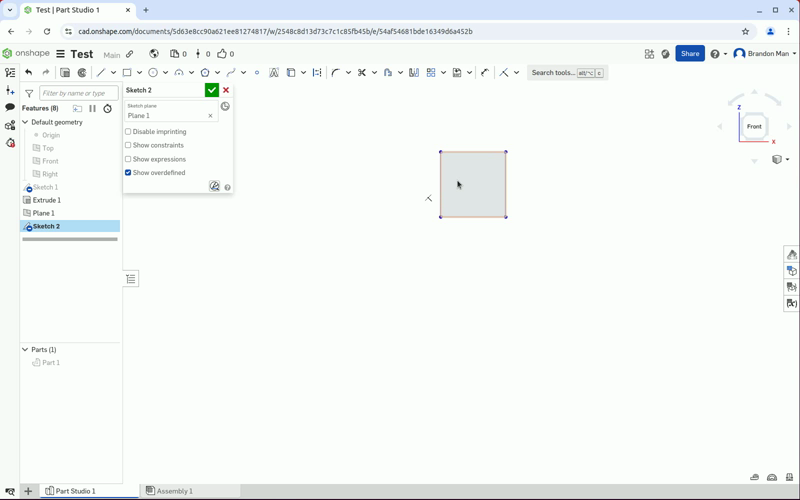
scroll(6)
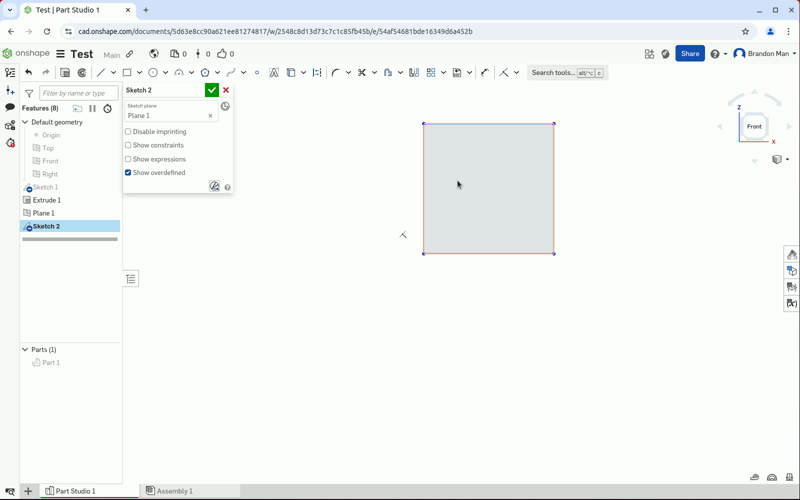
click(457, 180)
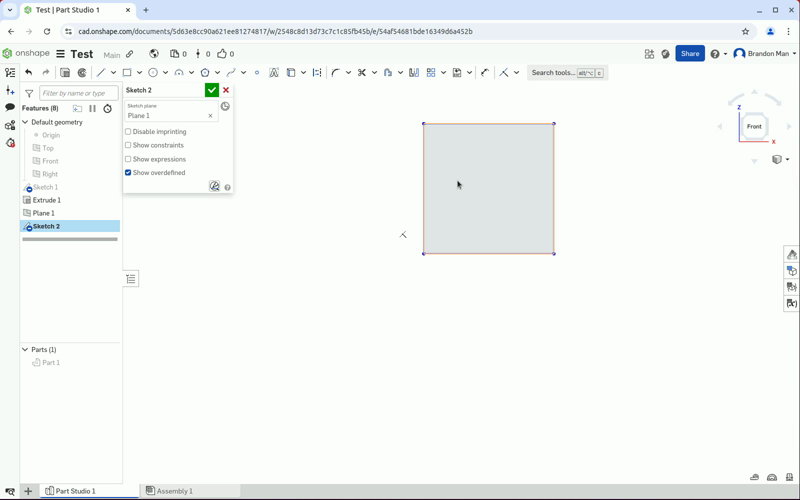
scroll(-6)
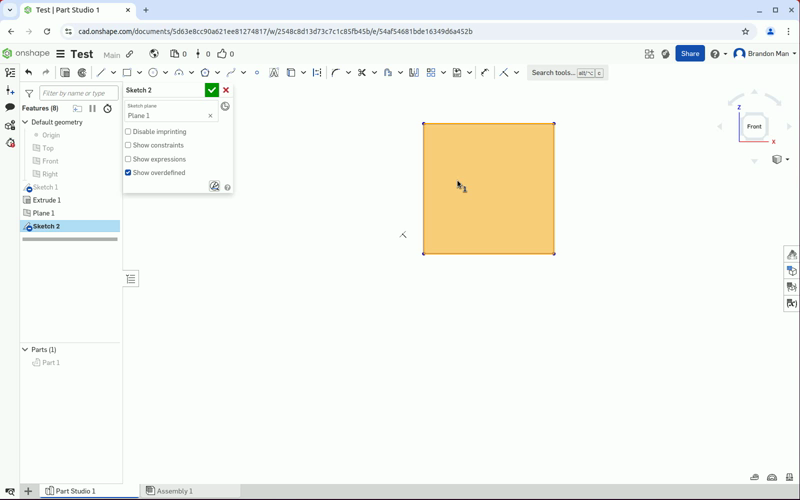
scroll(-6)
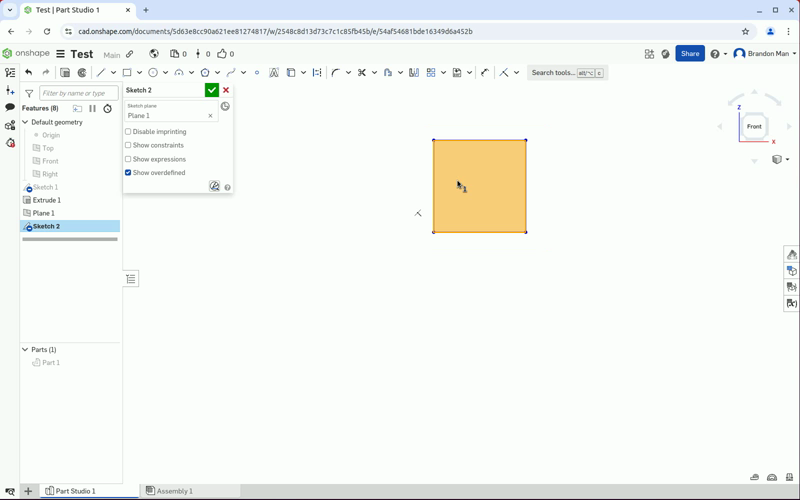
scroll(-6)
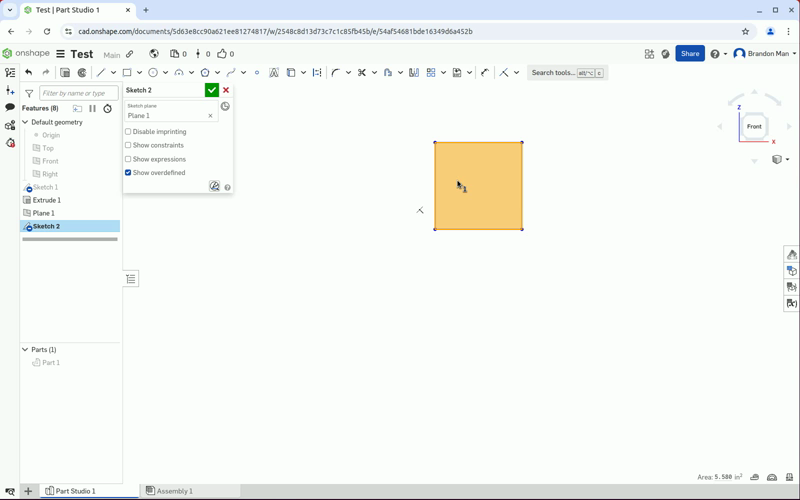
scroll(-6)
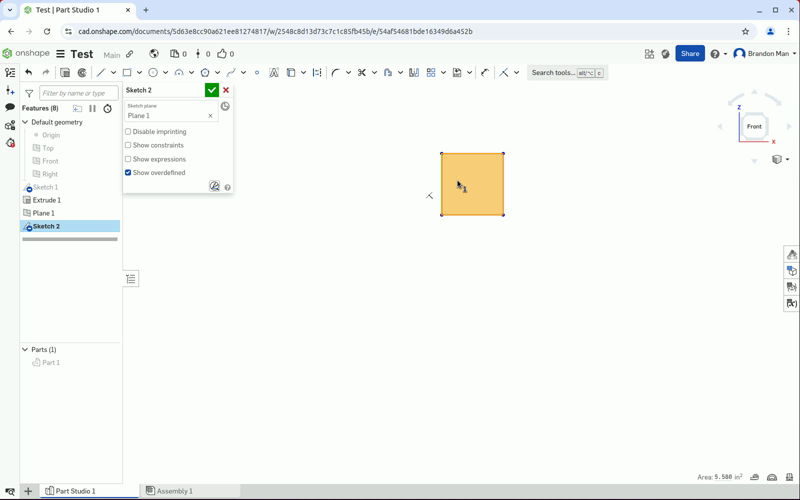
scroll(-6)
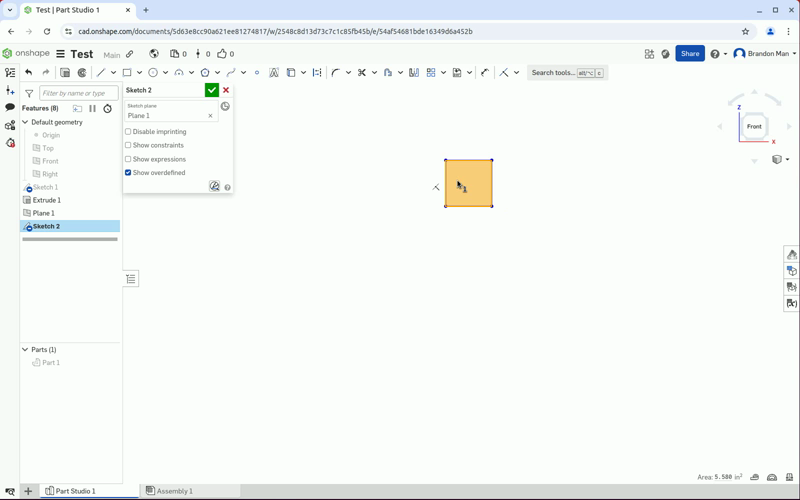
scroll(-6)
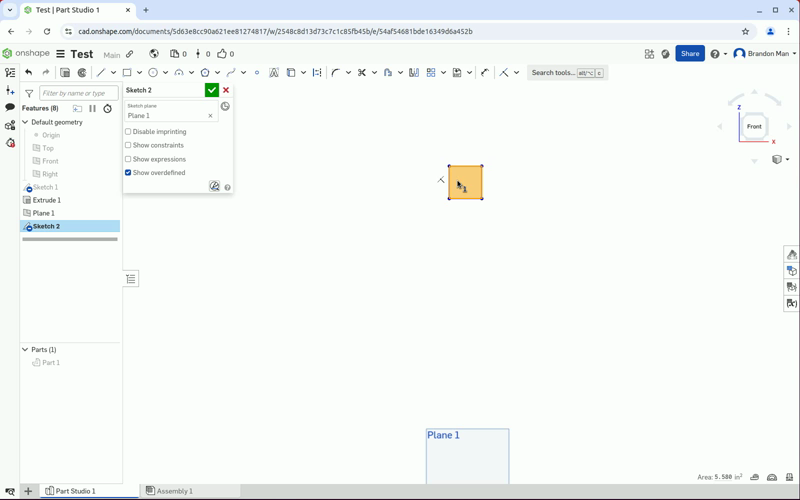
scroll(-6)
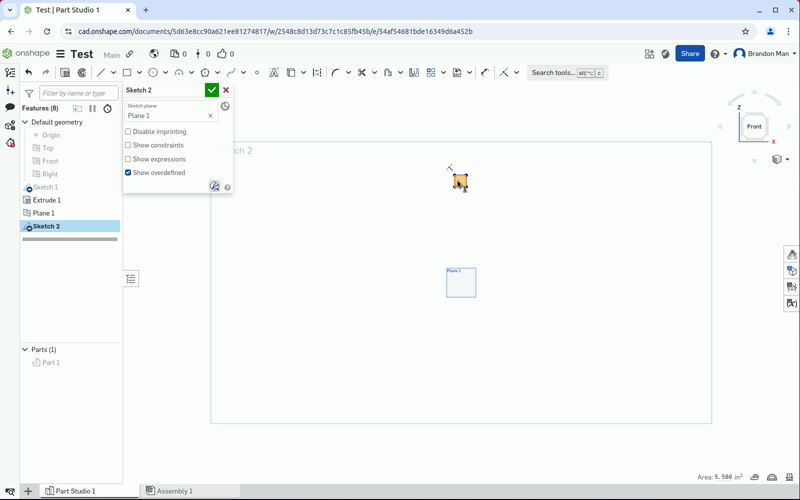
mouse_move(73, 352)
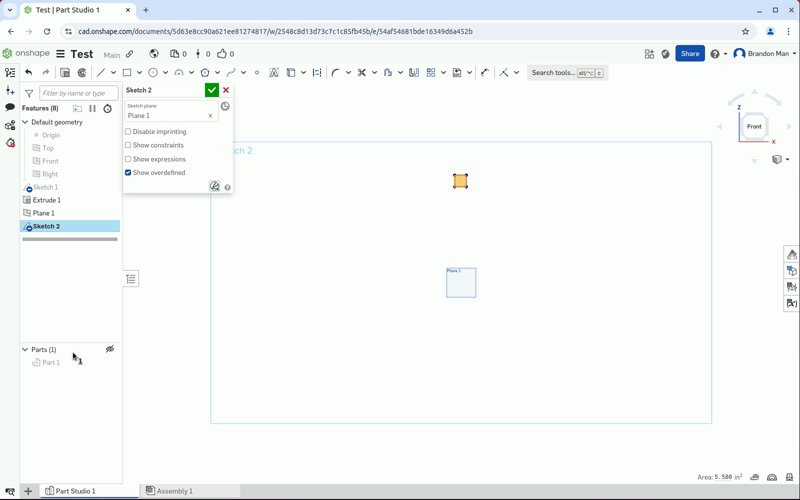
key(shift+y)
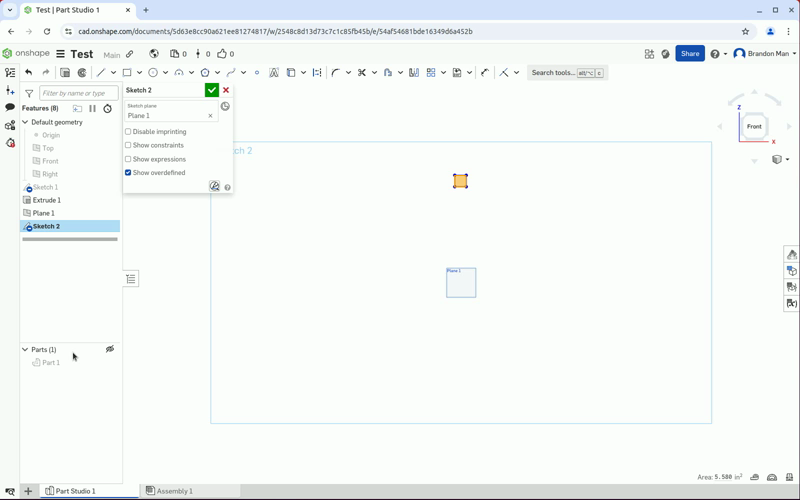
key(shift+e)
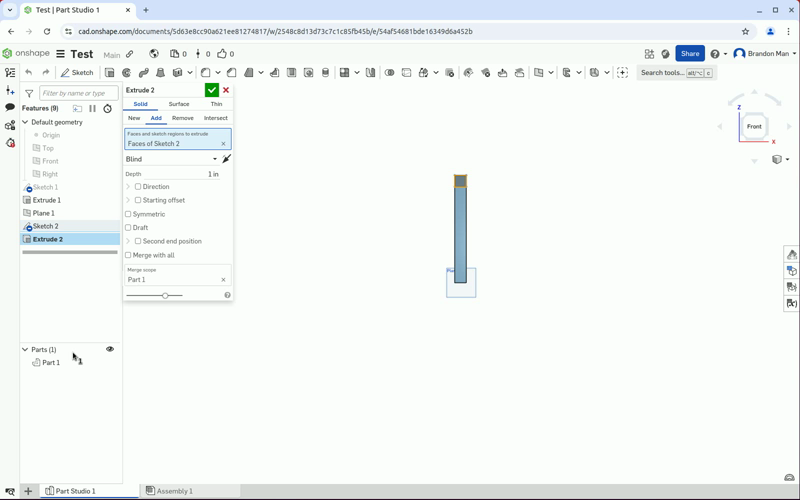
mouse_move(143, 106)
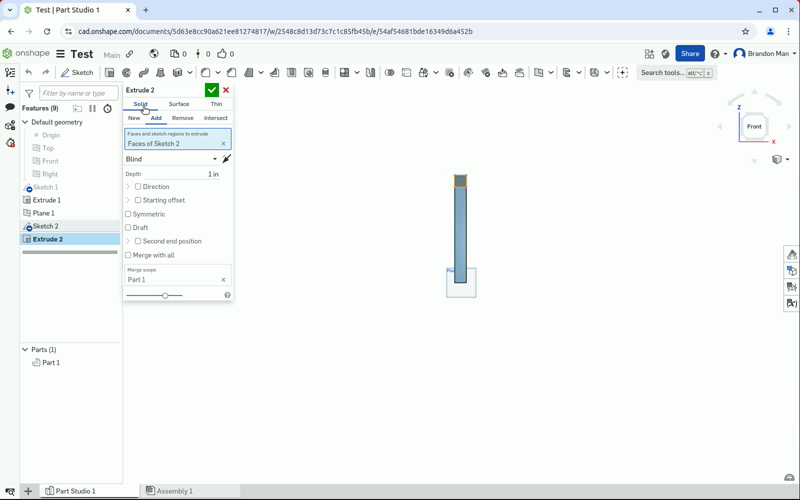
click(143, 106)
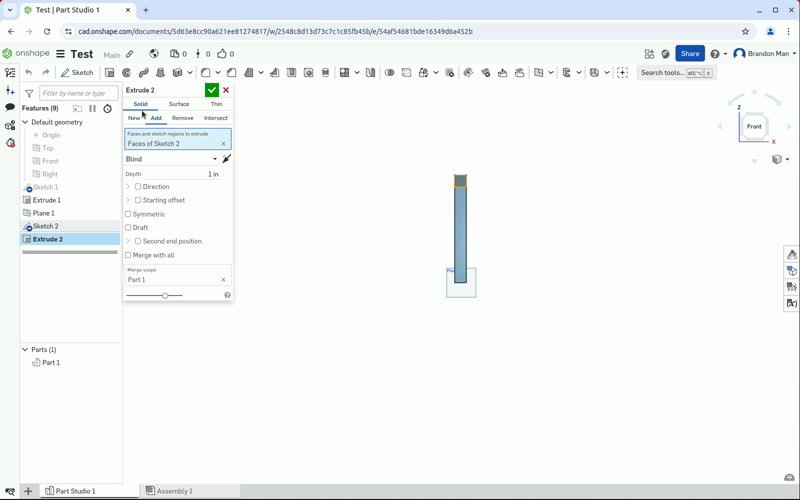
mouse_move(137, 120)
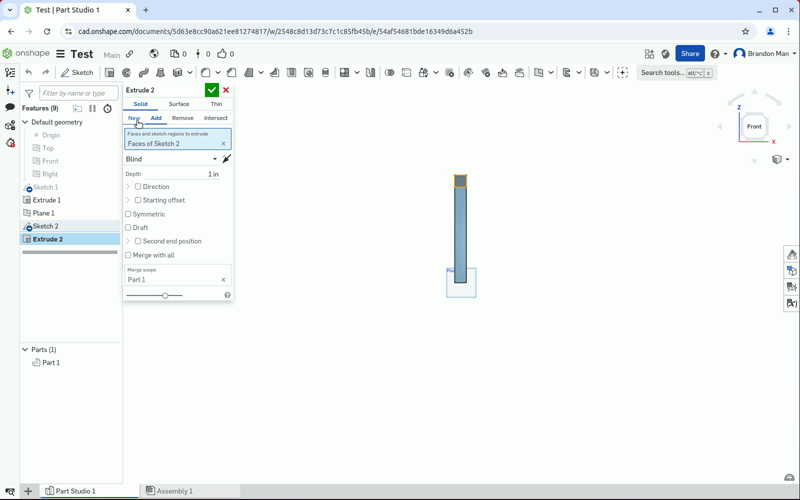
click(137, 120)
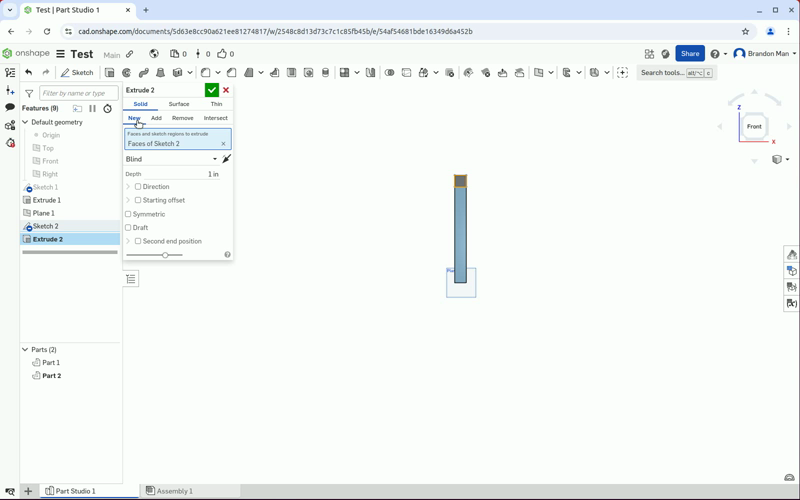
key(tab, 4)
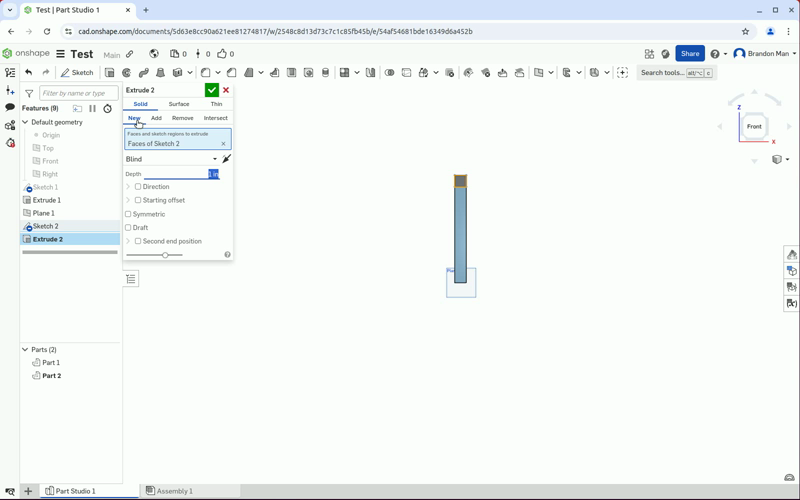
text(21.905)
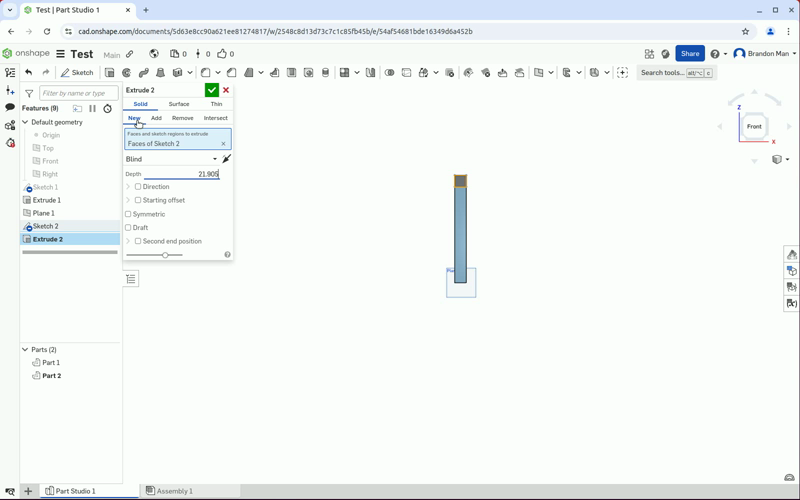
key(enter)
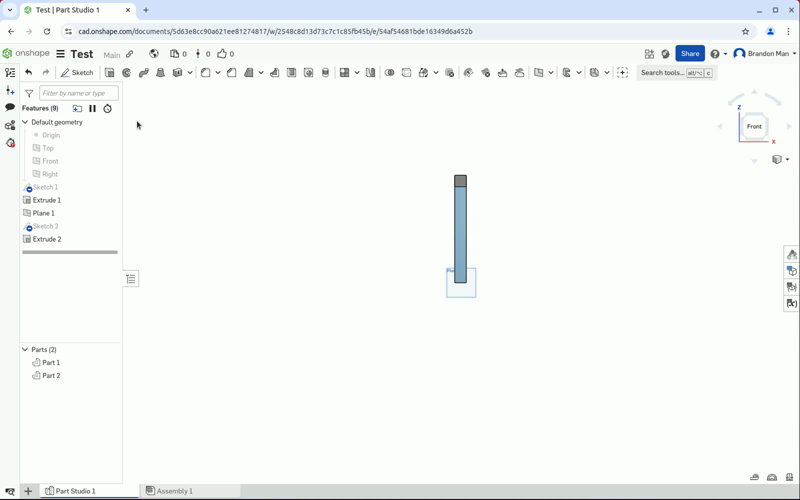
key(shift+h)
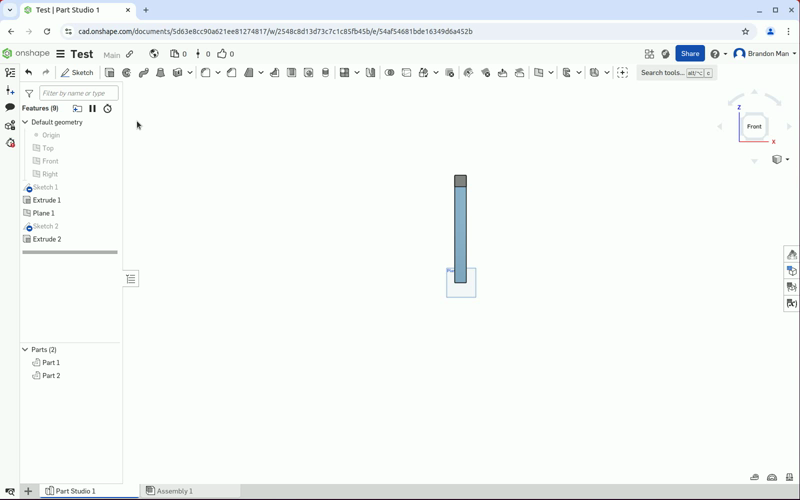
key(shift+h)
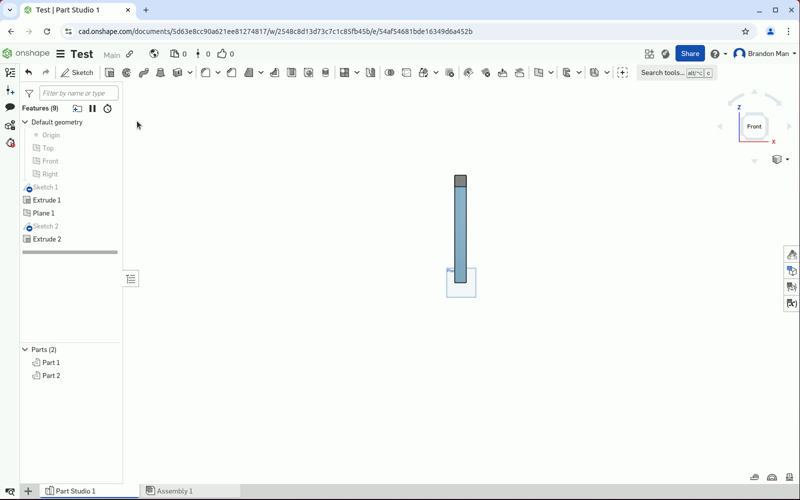
mouse_move(73, 189)
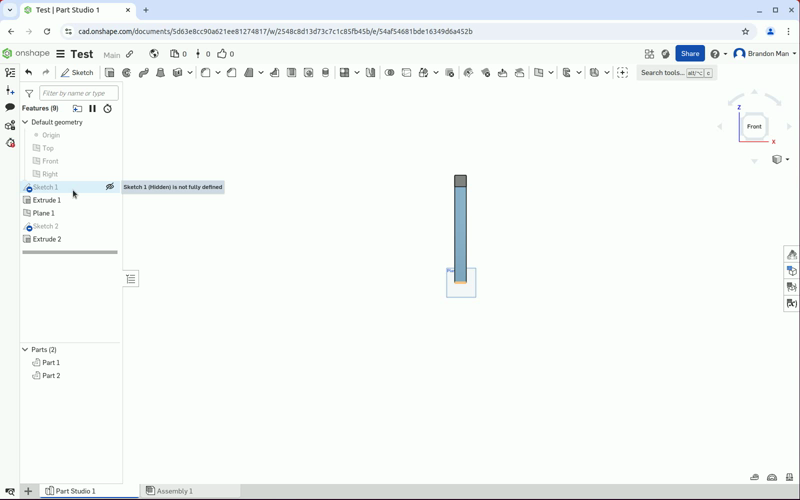
click(73, 189)
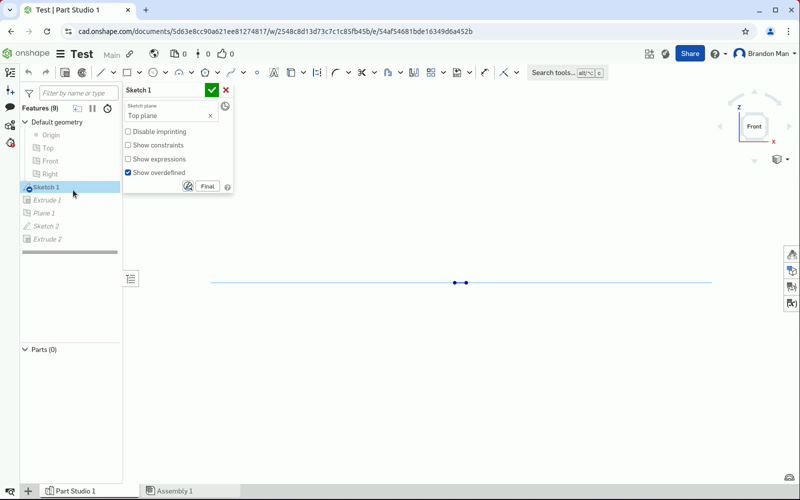
mouse_move(229, 92)
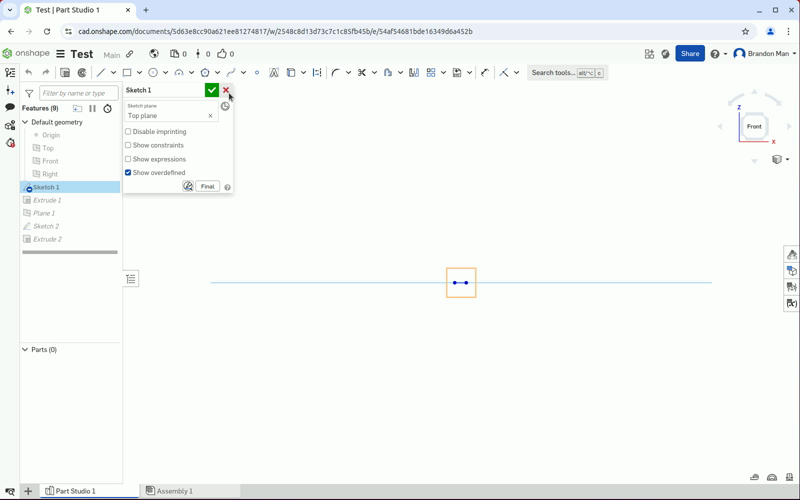
click(229, 92)
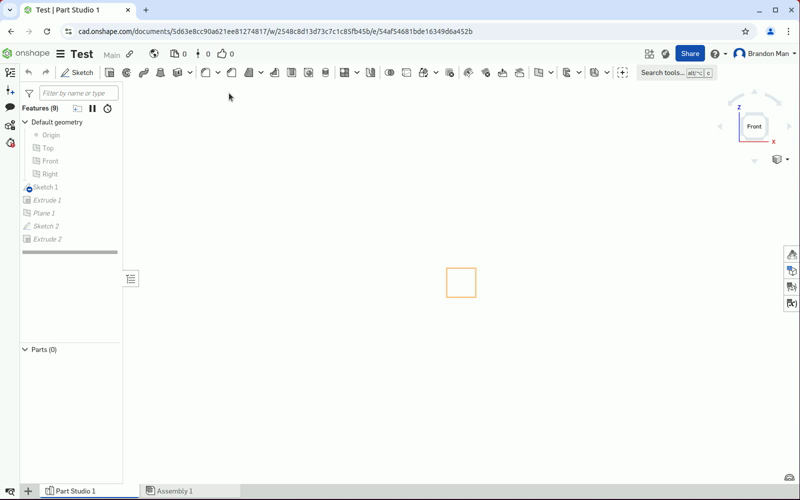
key(shift+s)
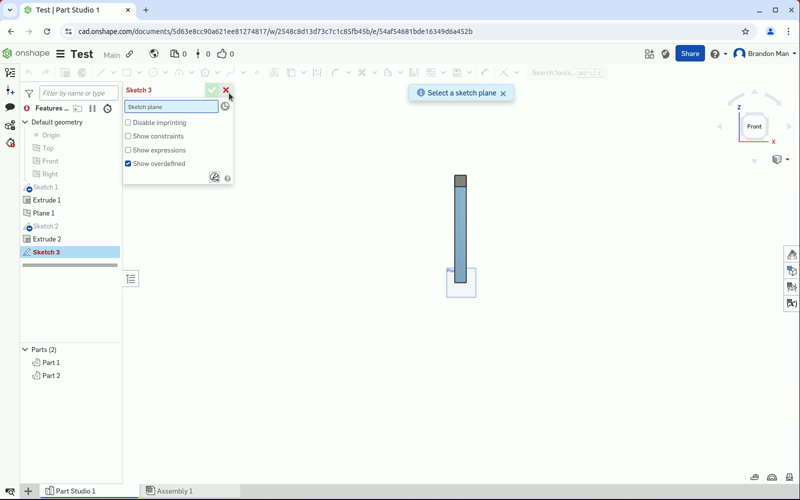
mouse_move(73, 215)
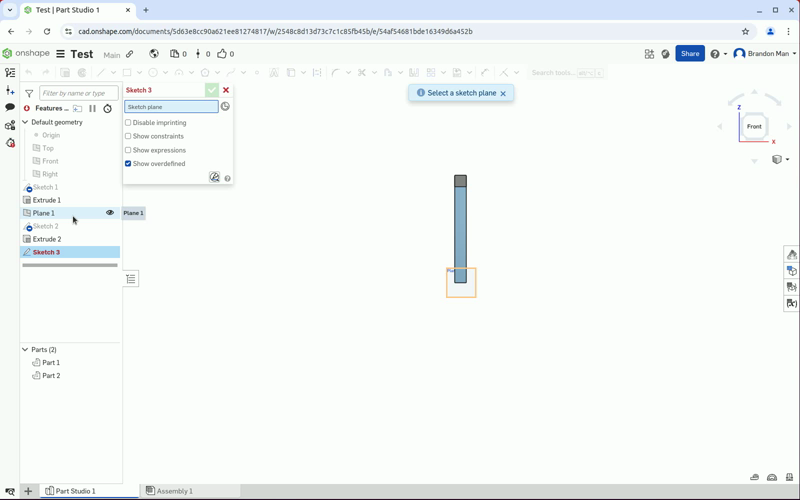
click(73, 215)
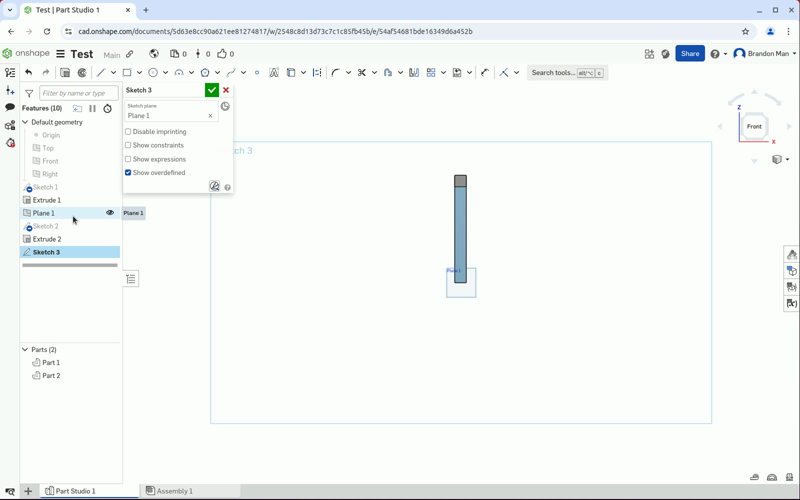
mouse_move(73, 352)
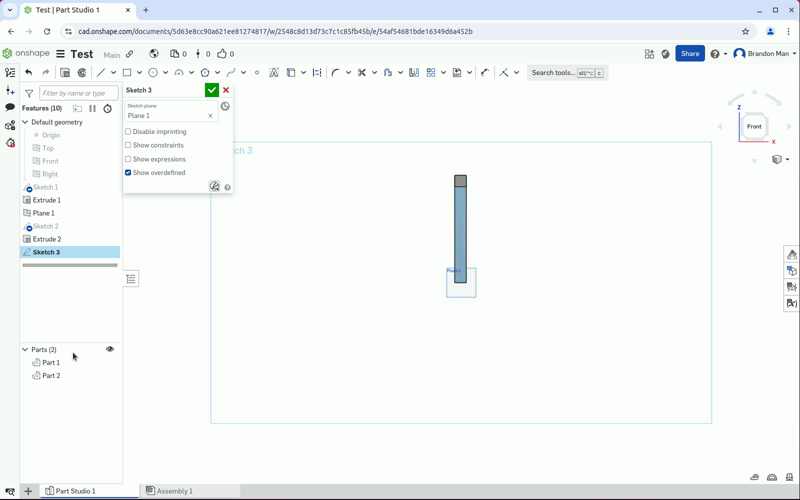
key(y)
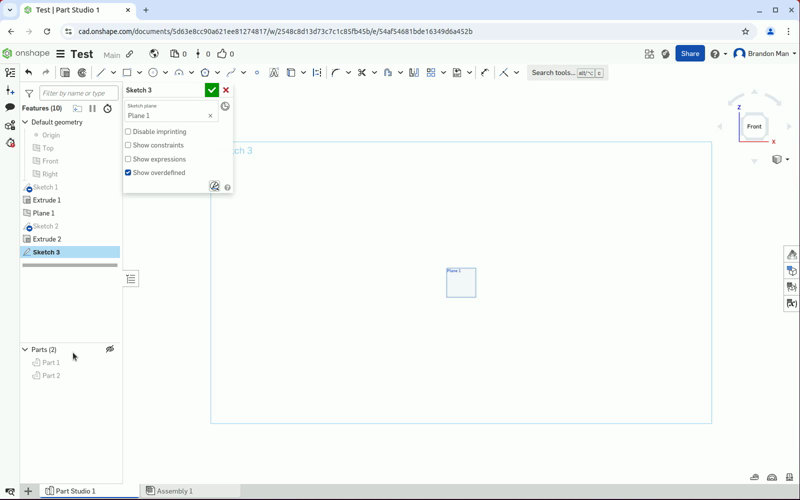
key(l)
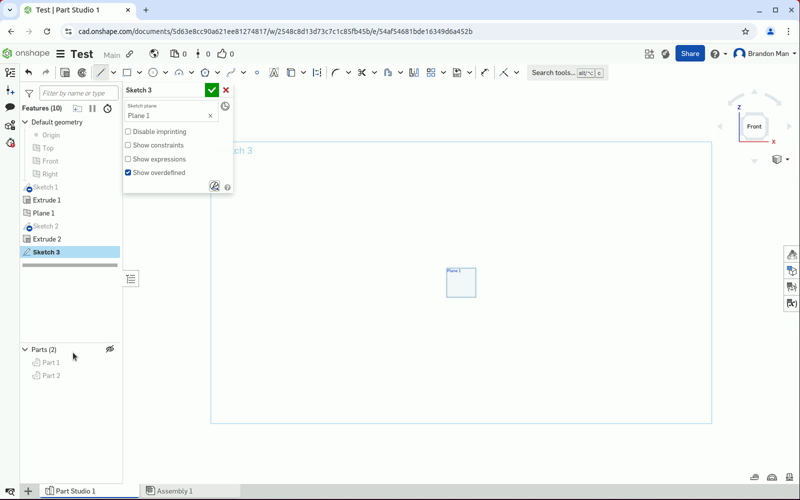
key_down(shift)
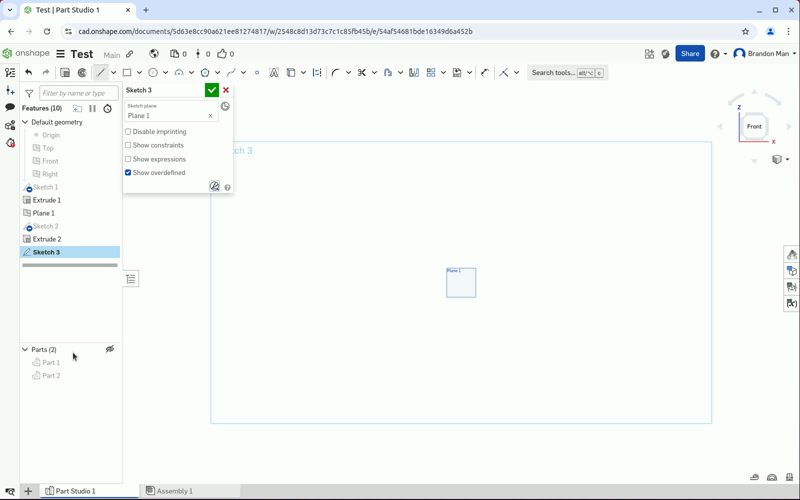
mouse_move(454, 282)
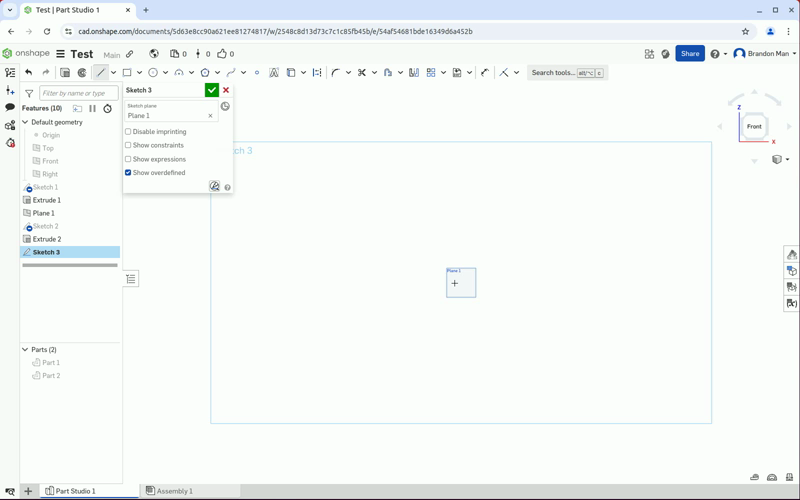
click(454, 282)
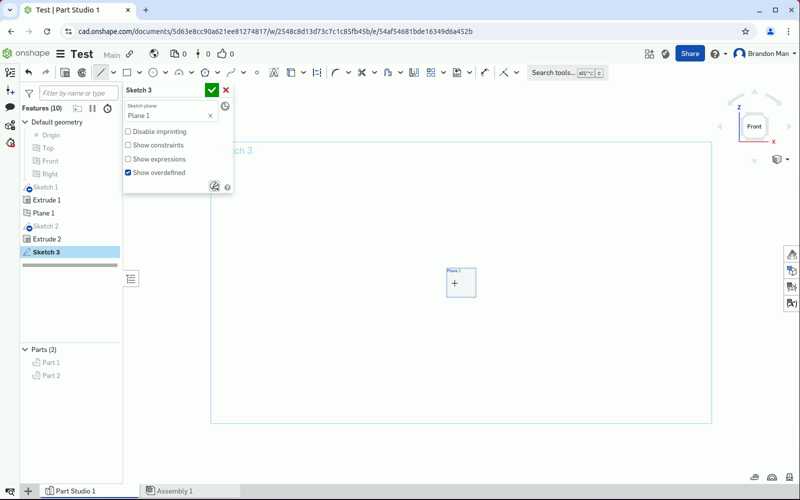
key_up(shift)
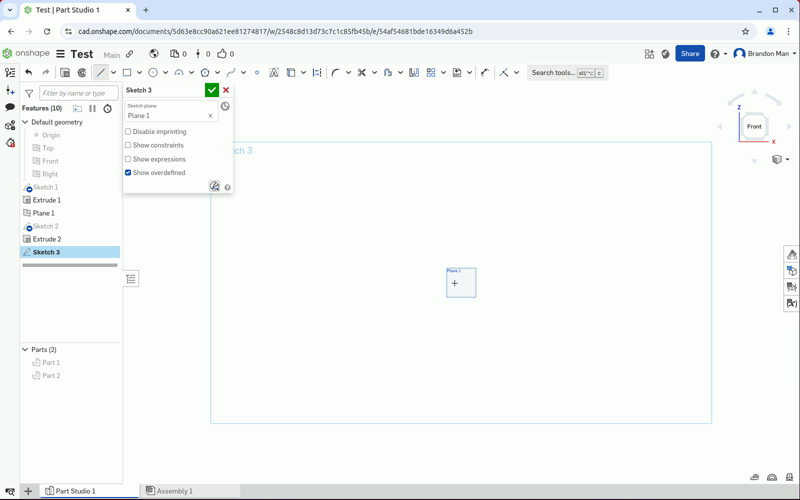
key_down(shift)
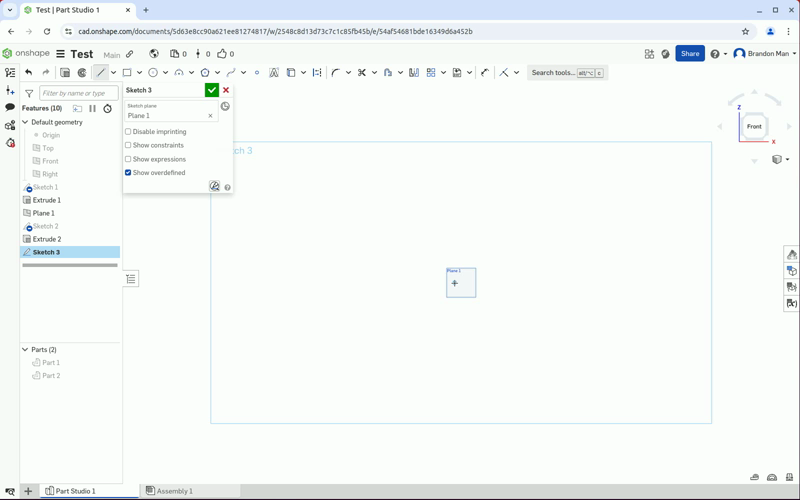
mouse_move(484, 282)
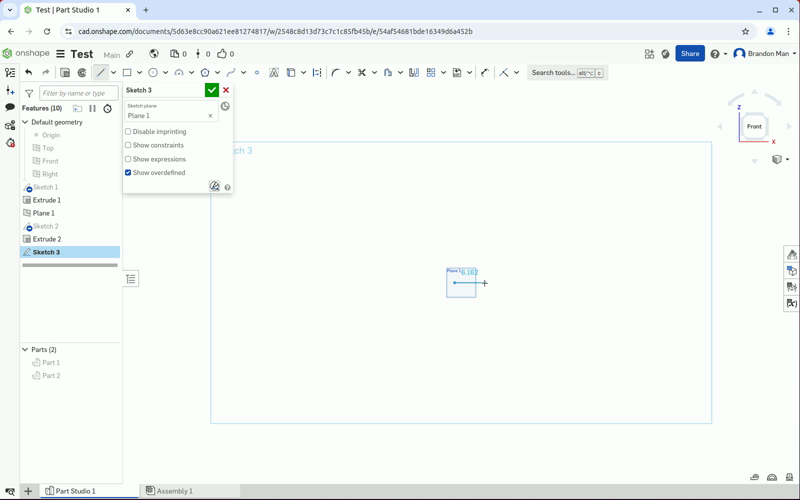
mouse_move(466, 282)
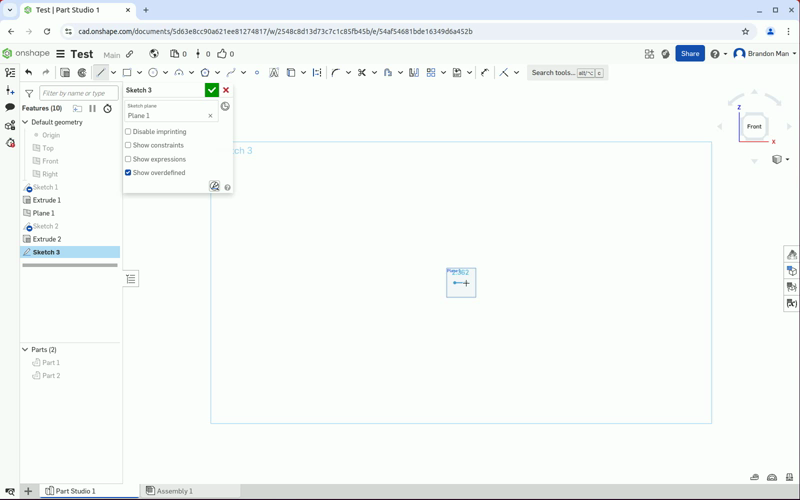
click(466, 282)
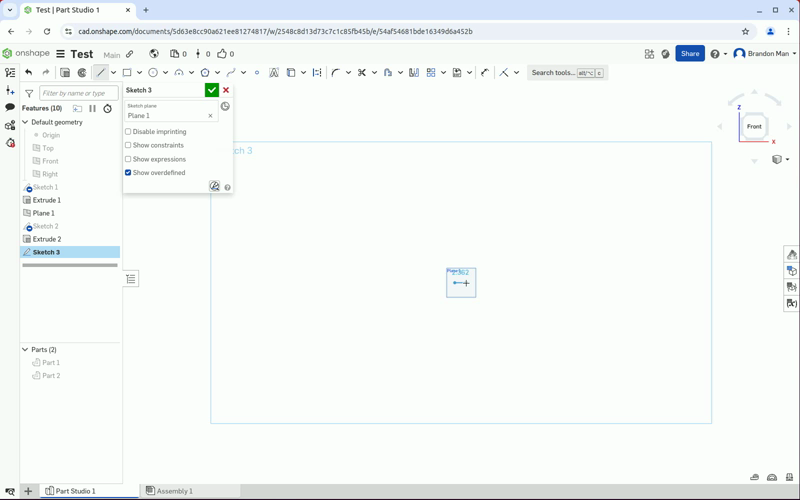
key_up(shift)
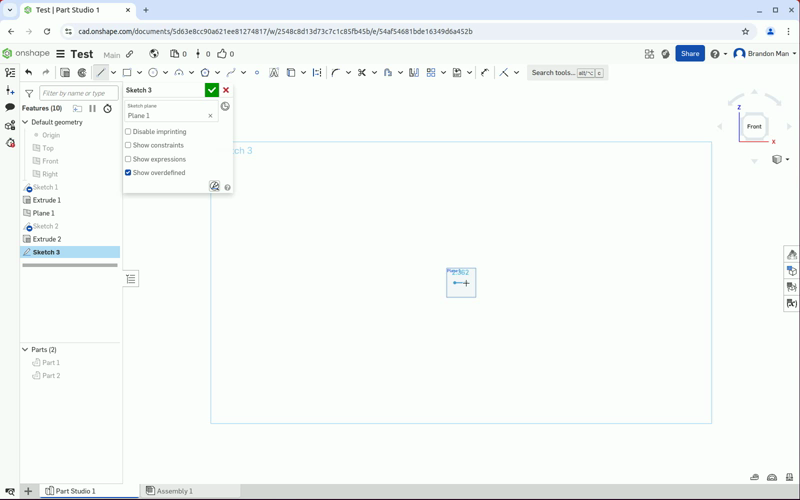
key_down(shift)
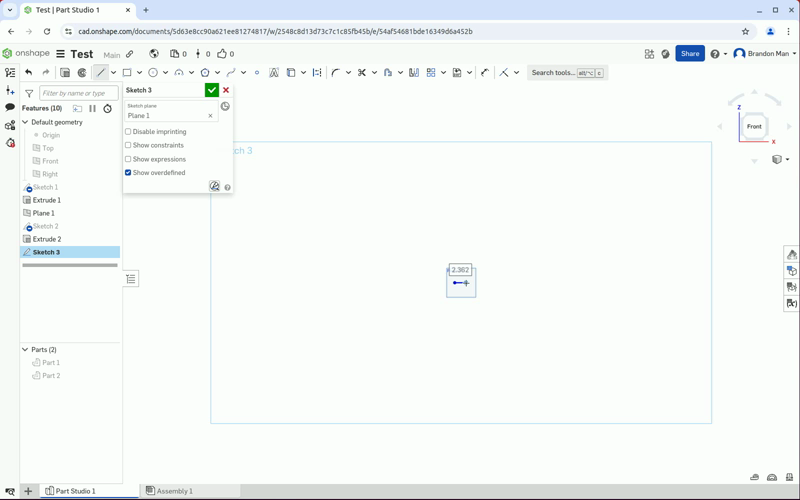
mouse_move(496, 282)
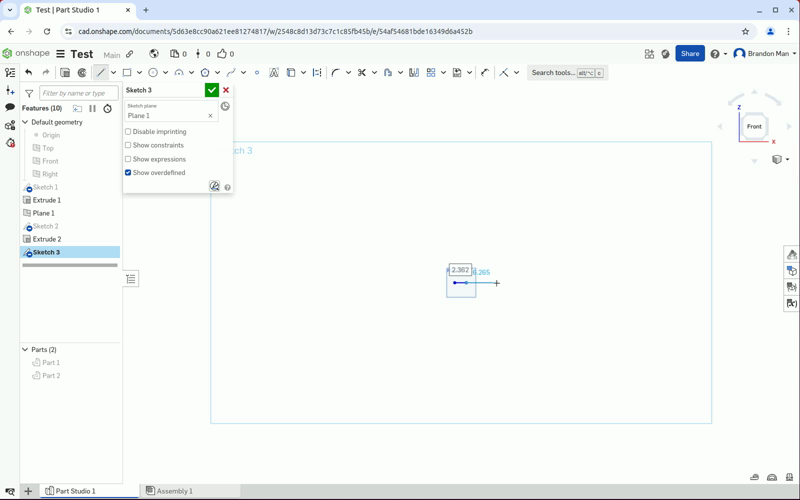
mouse_move(466, 271)
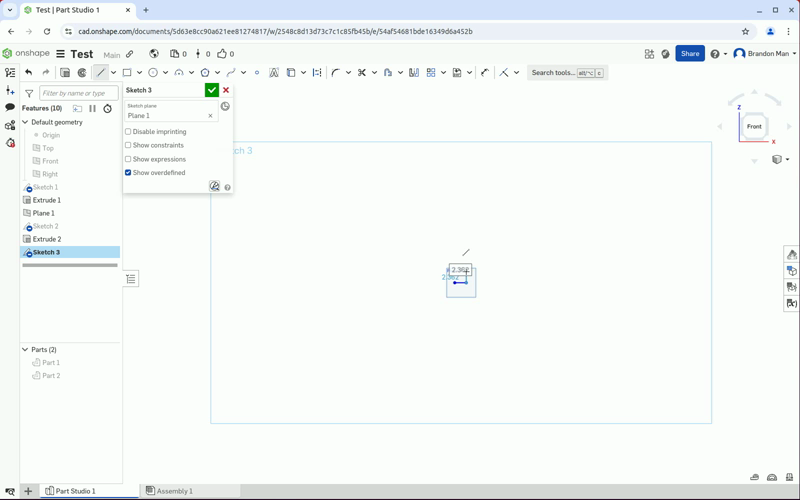
click(466, 271)
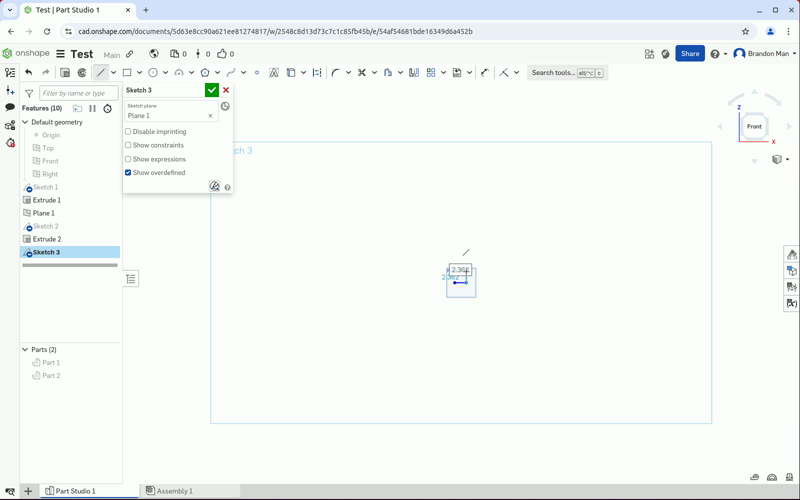
key_up(shift)
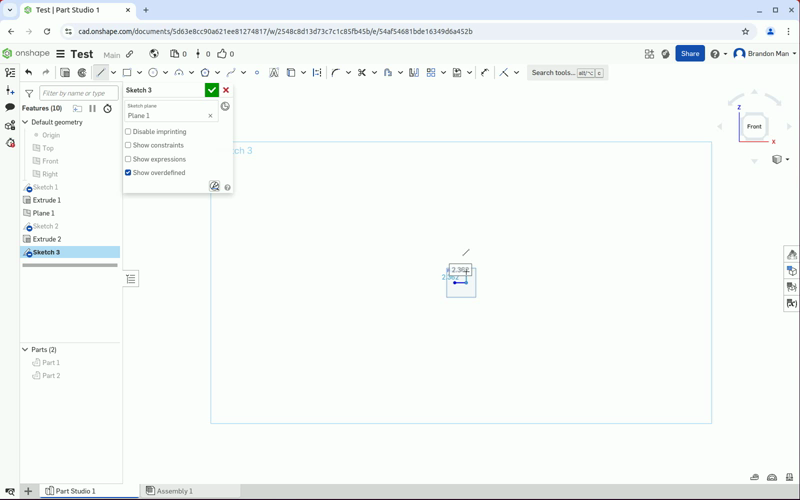
key_down(shift)
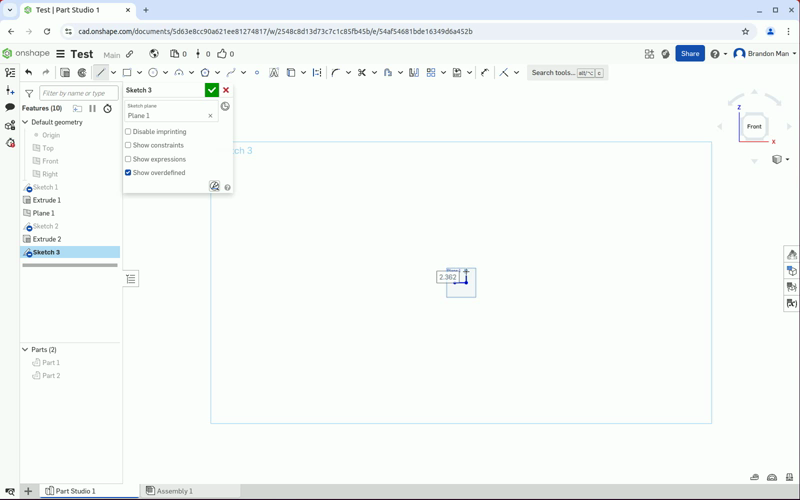
mouse_move(496, 271)
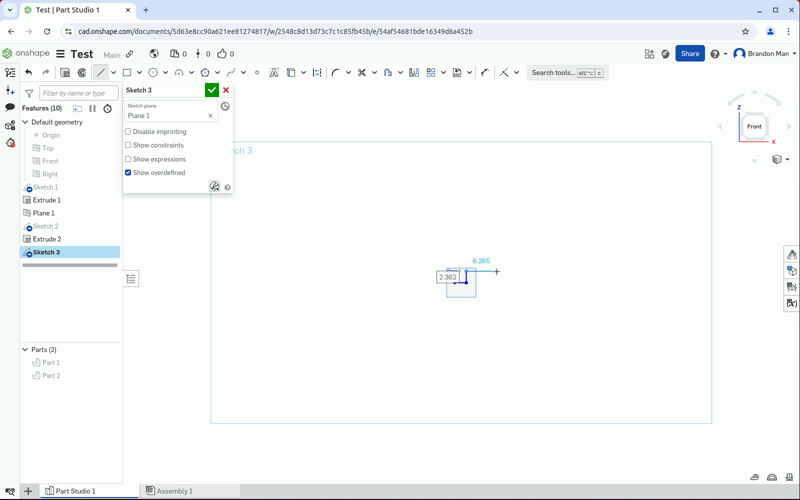
mouse_move(454, 271)
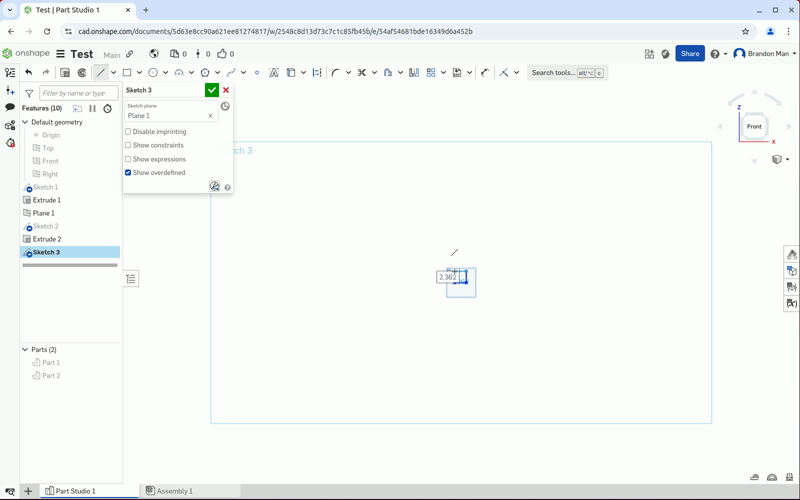
click(454, 271)
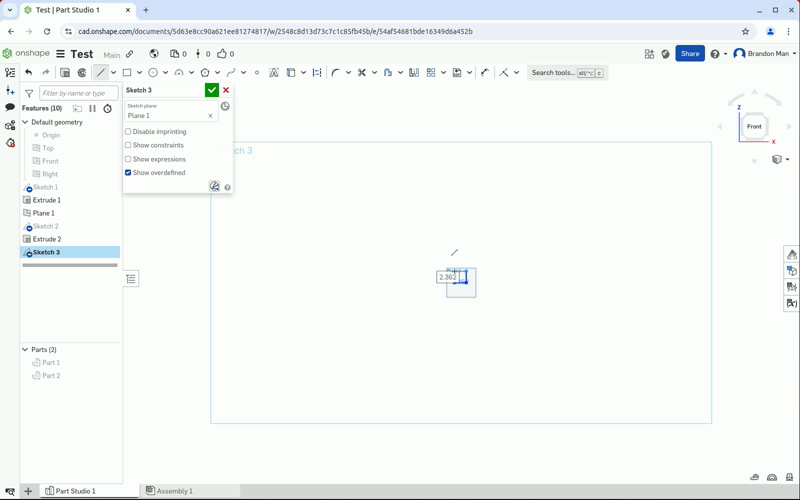
key_up(shift)
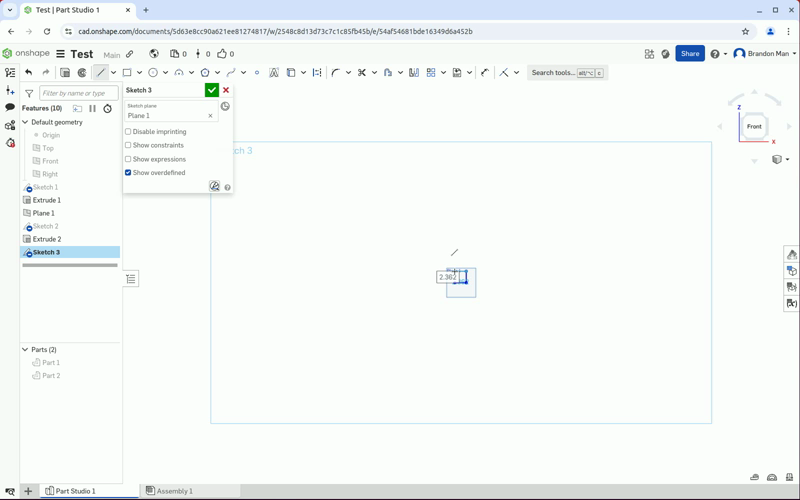
mouse_move(484, 271)
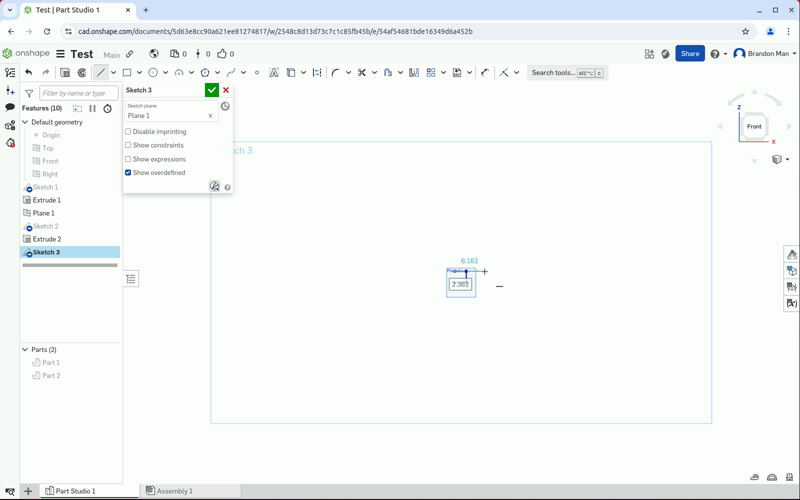
key_down(shift)
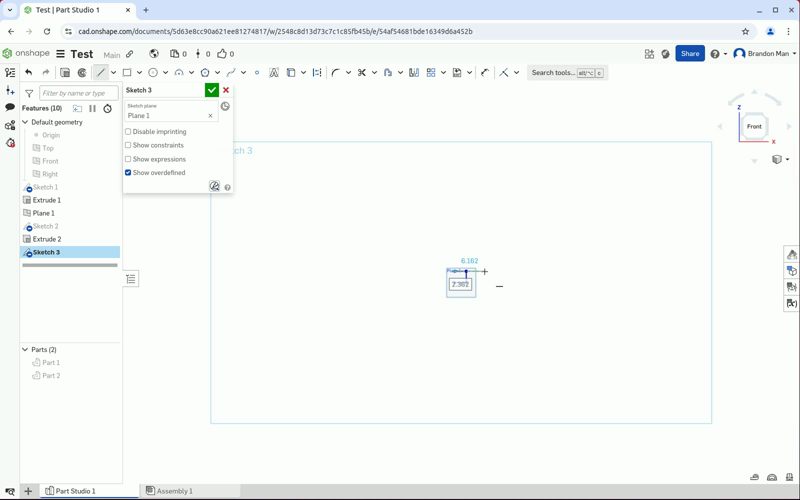
mouse_move(454, 282)
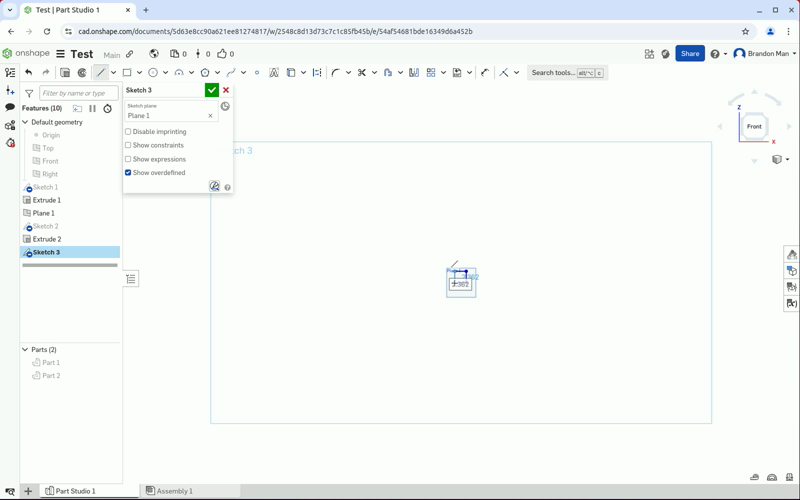
key_up(shift)
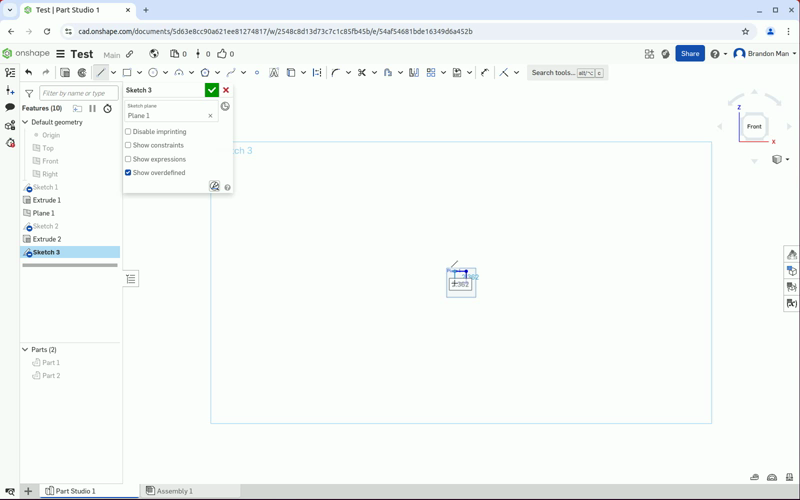
click(454, 282)
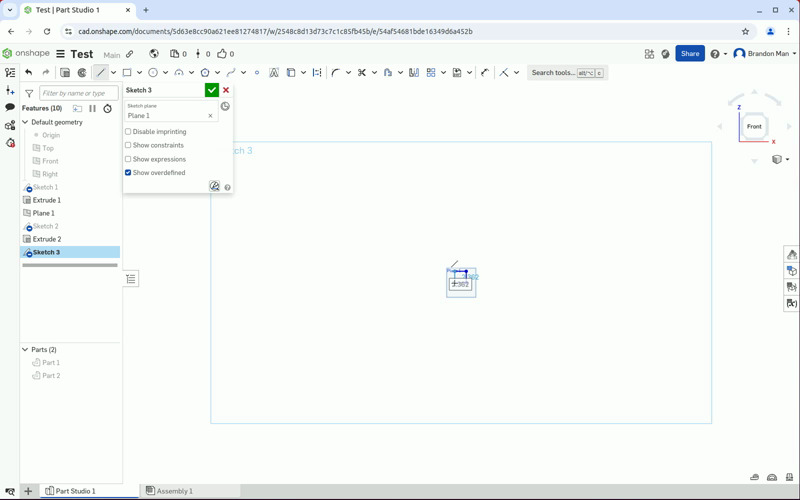
key(esc)
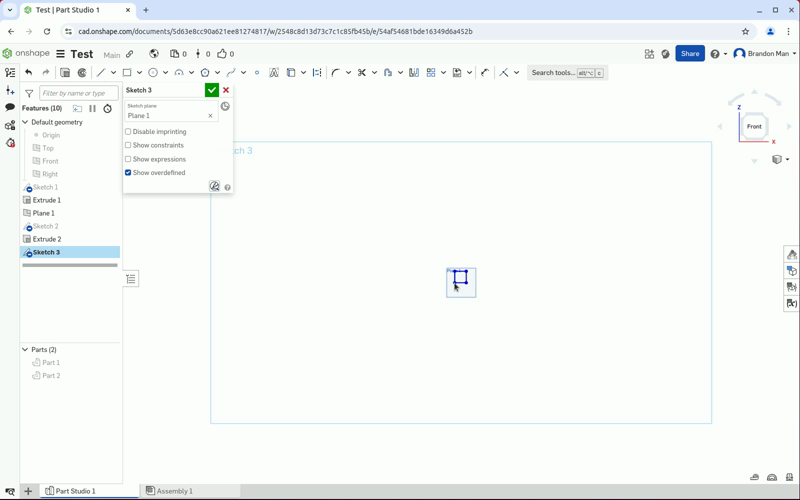
mouse_move(457, 275)
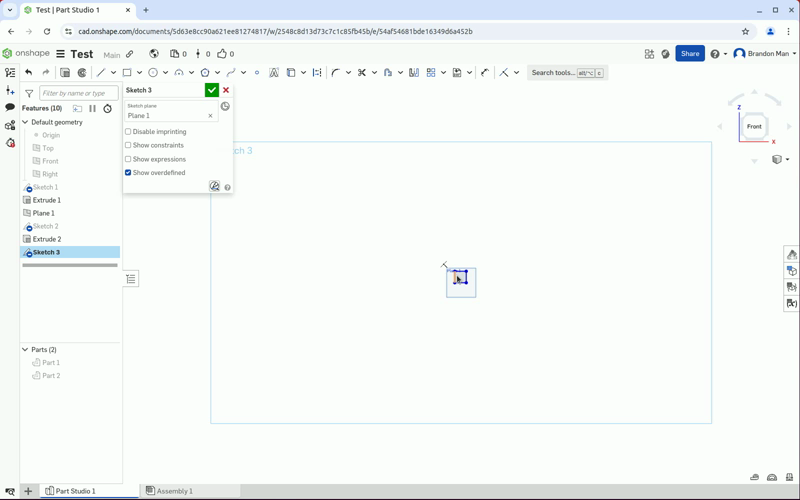
scroll(6)
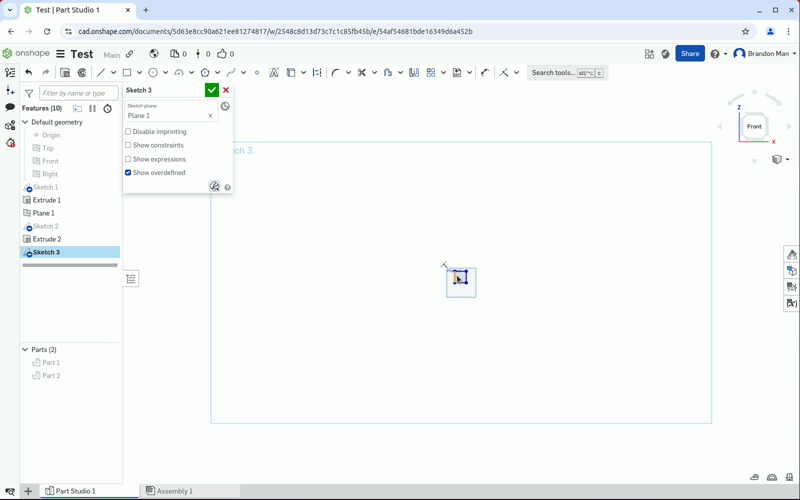
scroll(6)
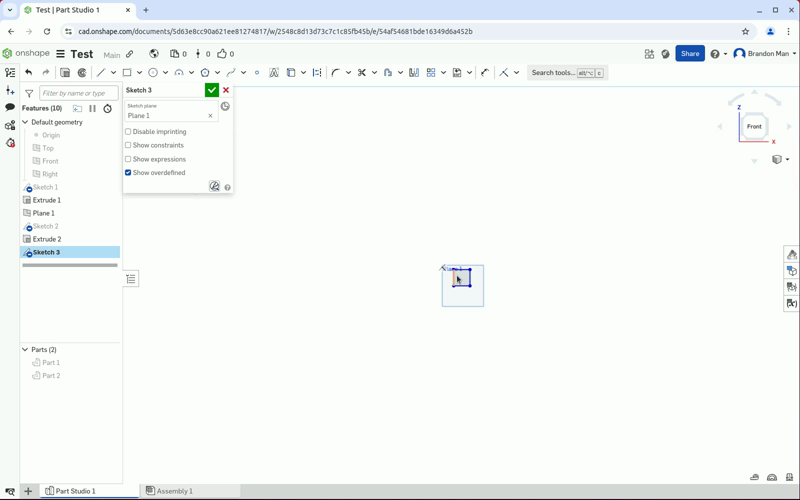
scroll(6)
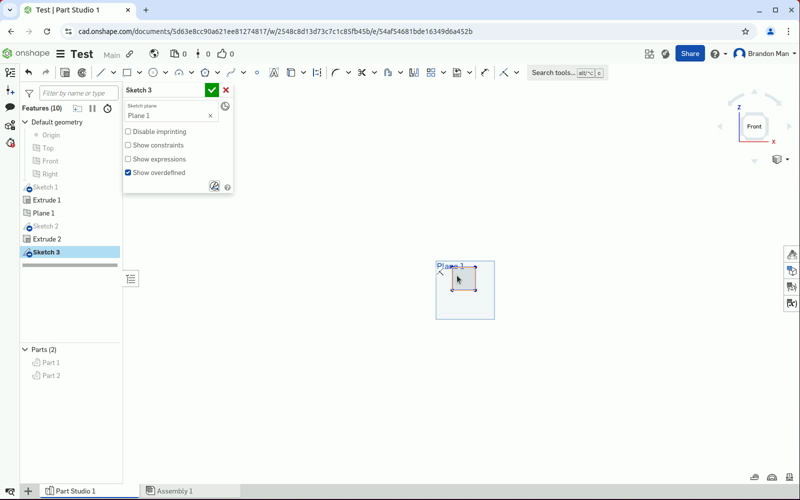
scroll(6)
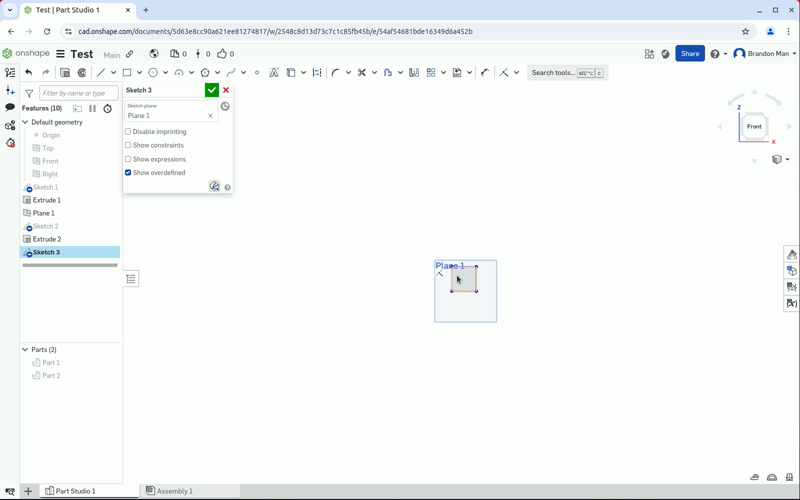
scroll(6)
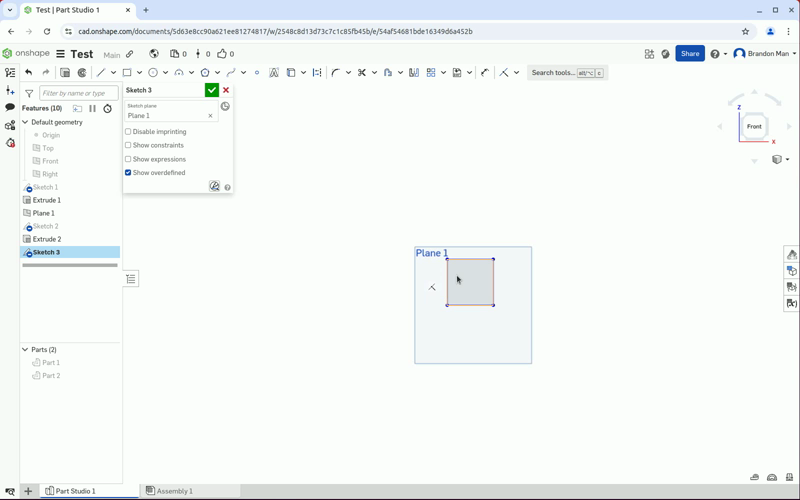
scroll(6)
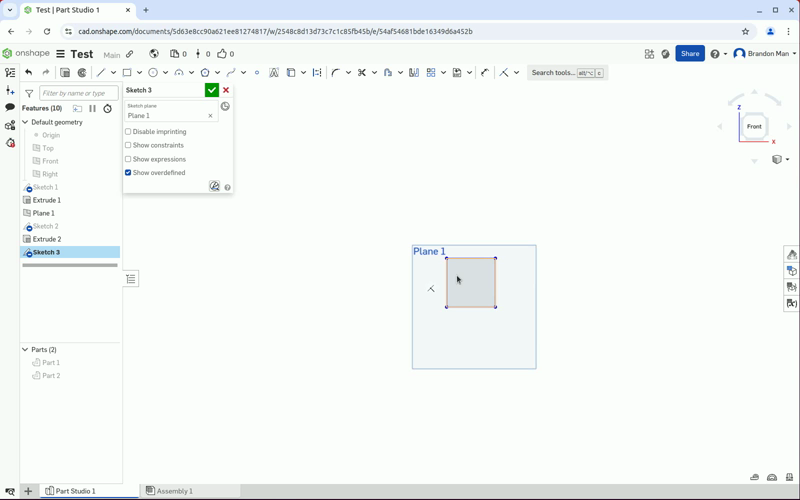
scroll(6)
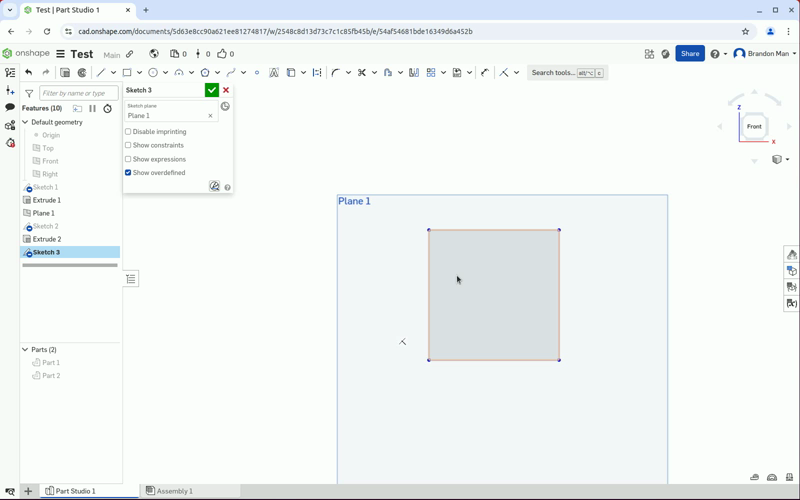
click(457, 275)
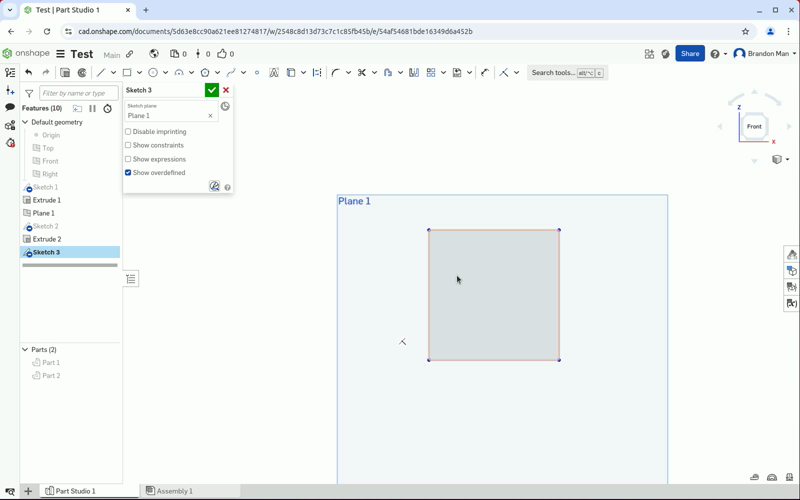
scroll(-6)
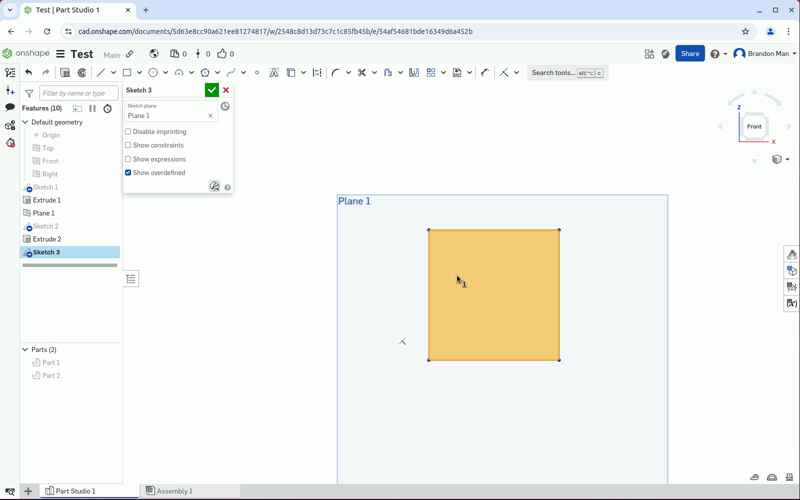
scroll(-6)
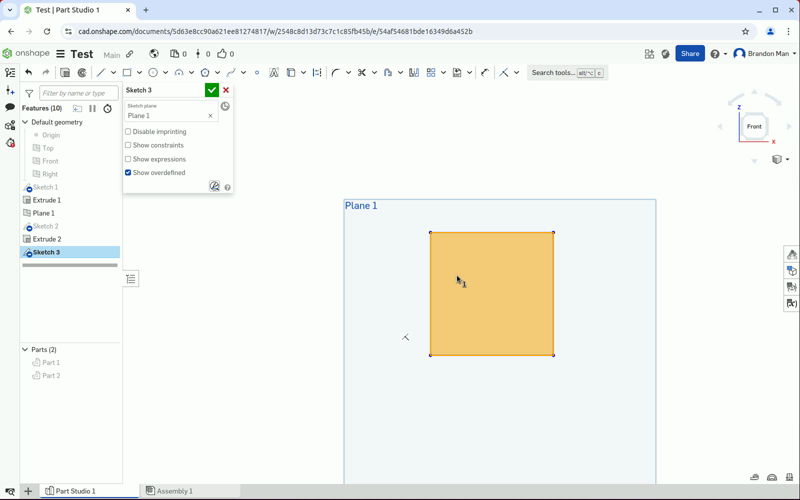
scroll(-6)
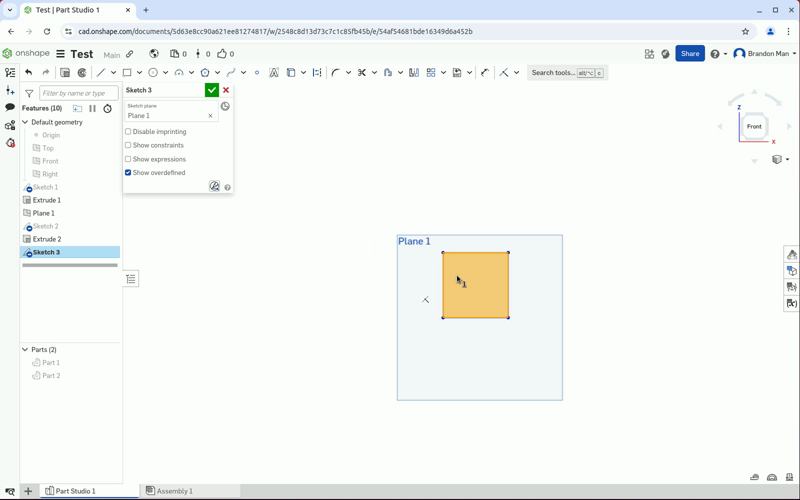
scroll(-6)
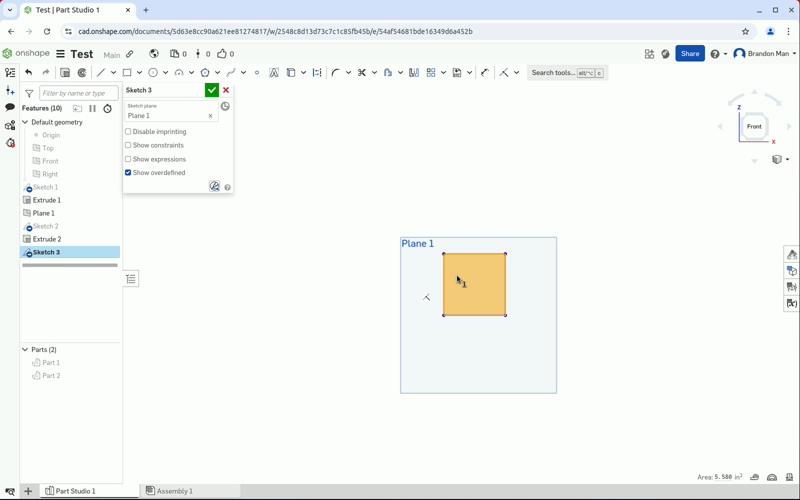
scroll(-6)
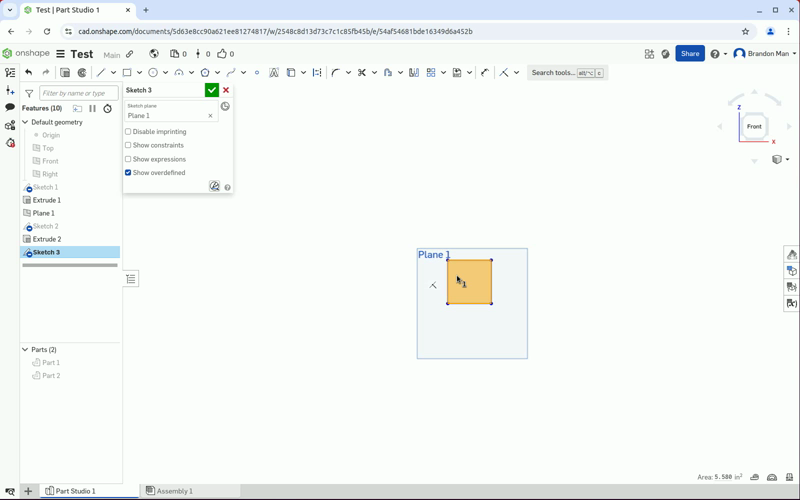
scroll(-6)
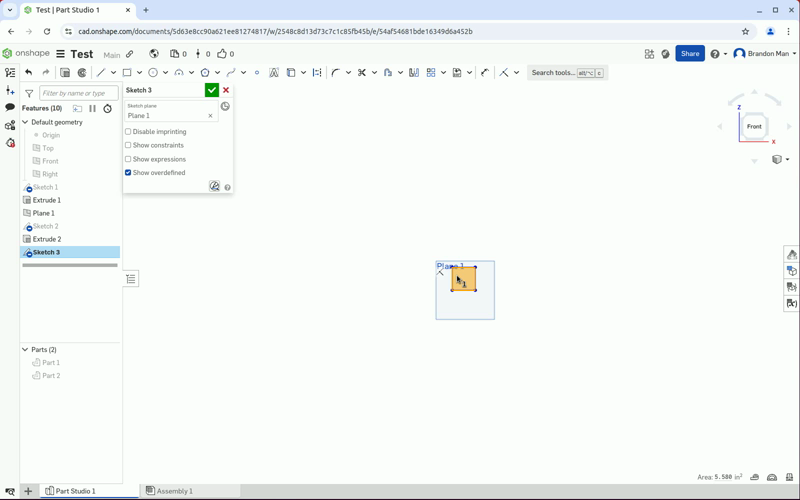
scroll(-6)
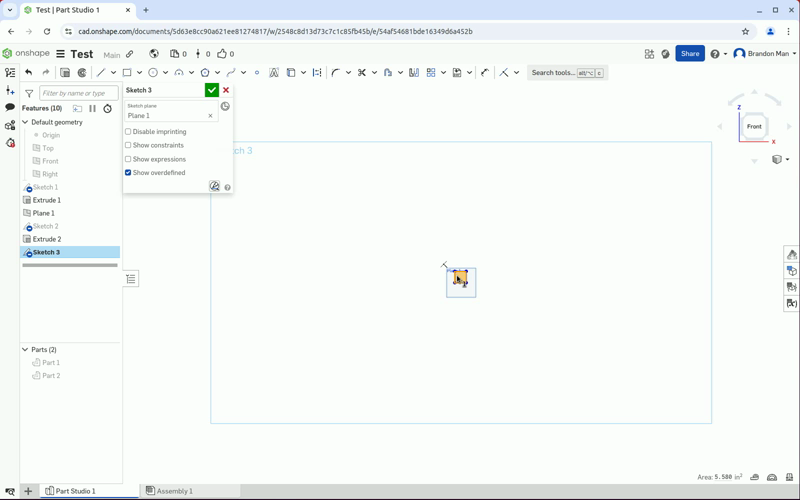
mouse_move(73, 352)
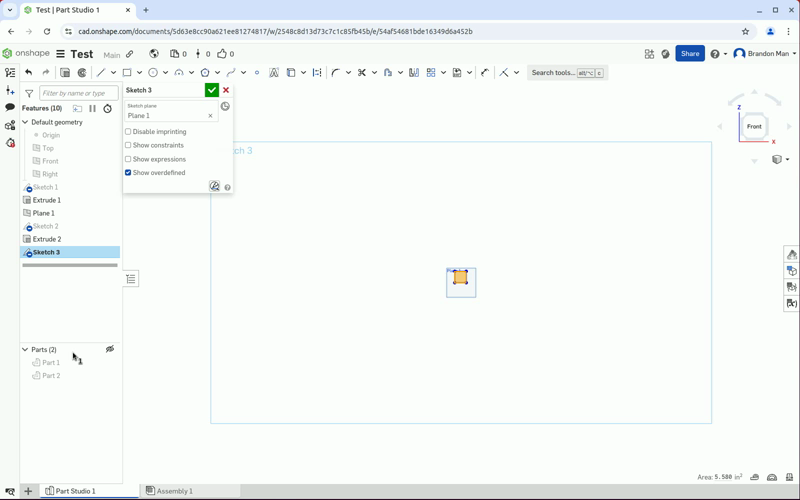
key(shift+y)
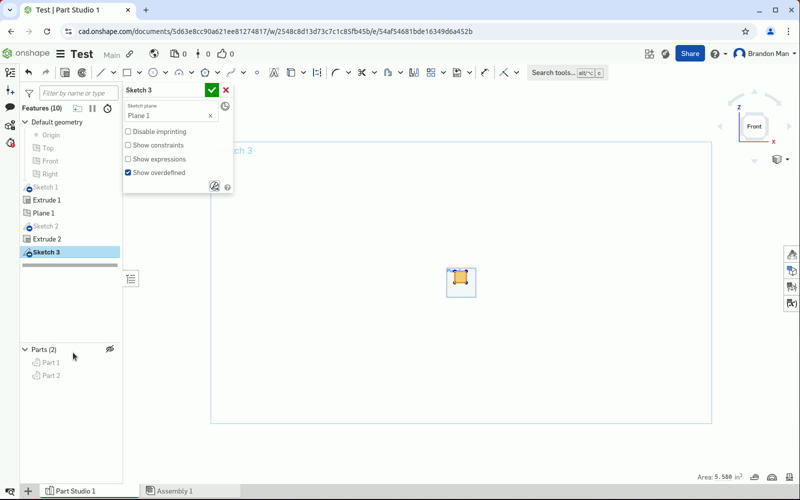
key(shift+e)
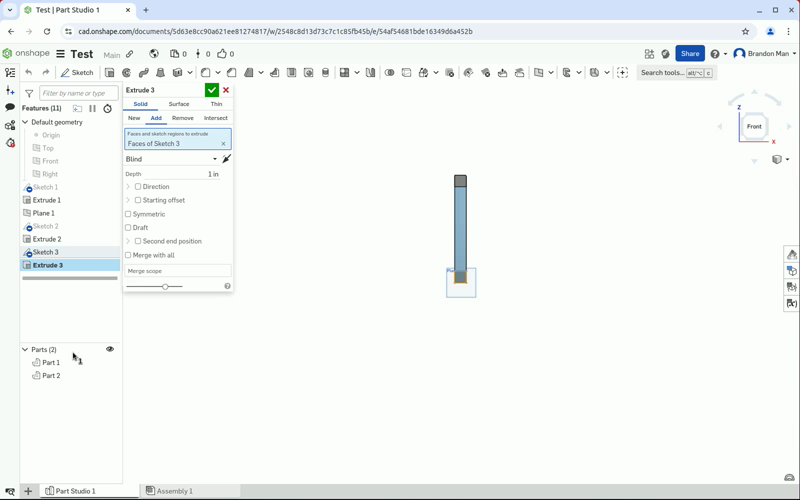
mouse_move(143, 106)
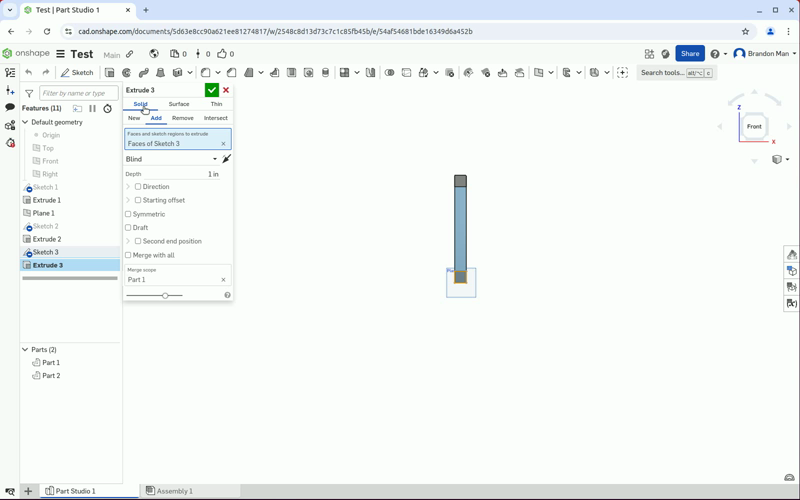
click(143, 106)
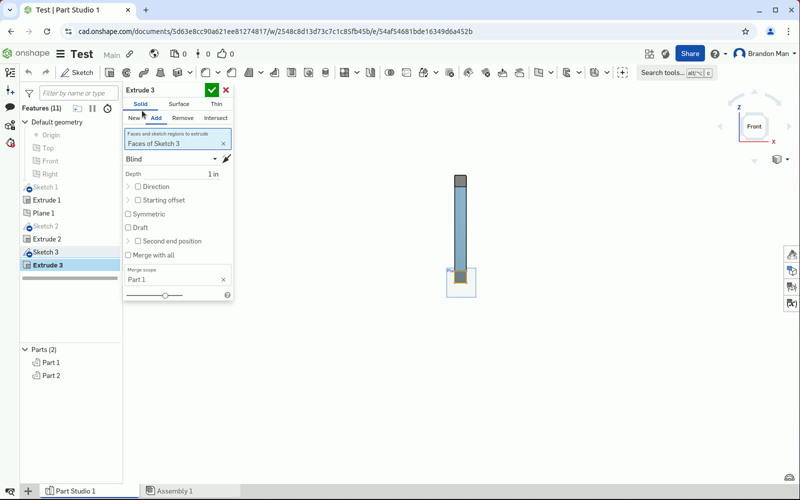
mouse_move(137, 120)
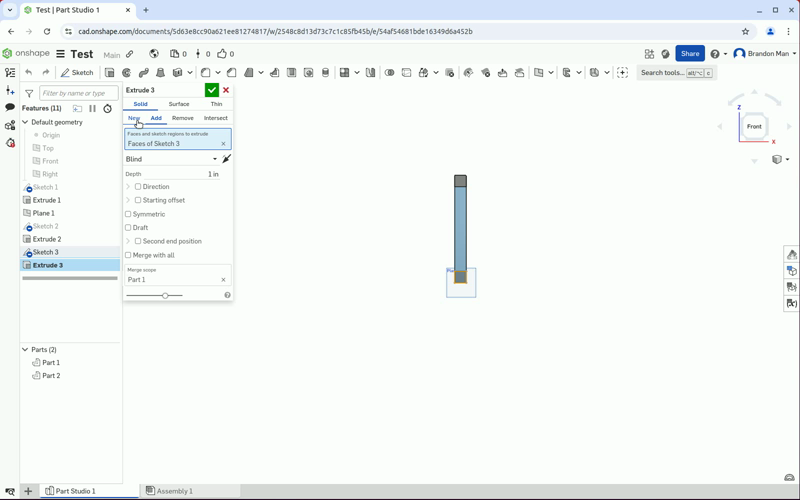
click(137, 120)
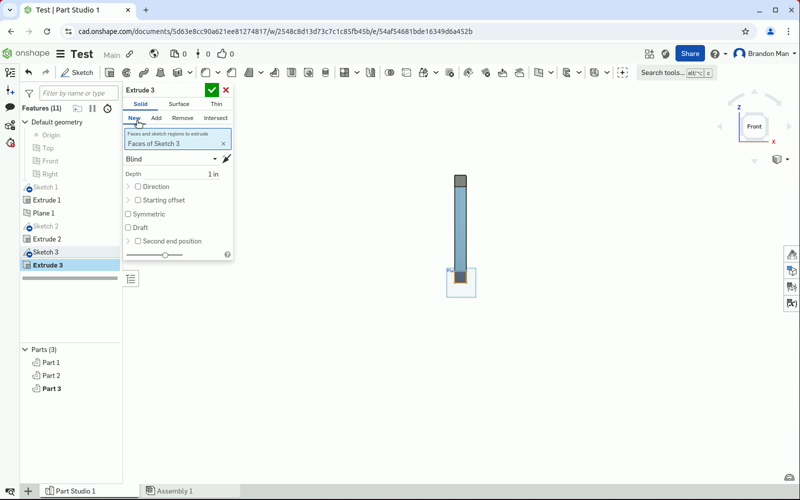
key(tab, 4)
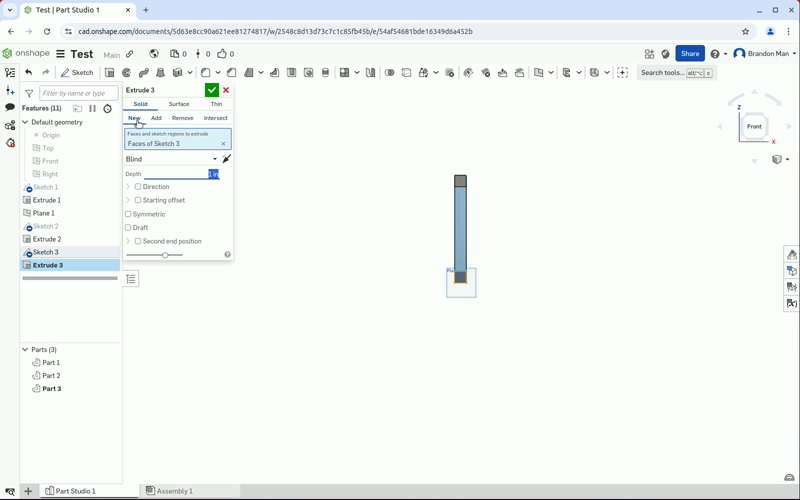
text(21.905)
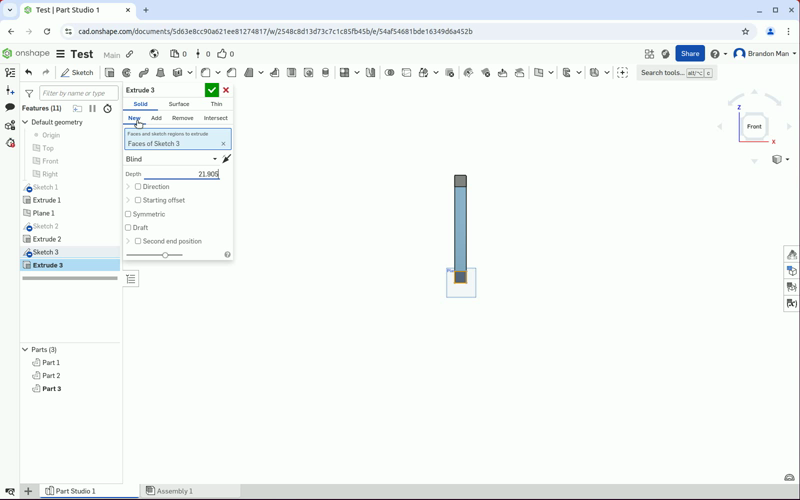
key(enter)
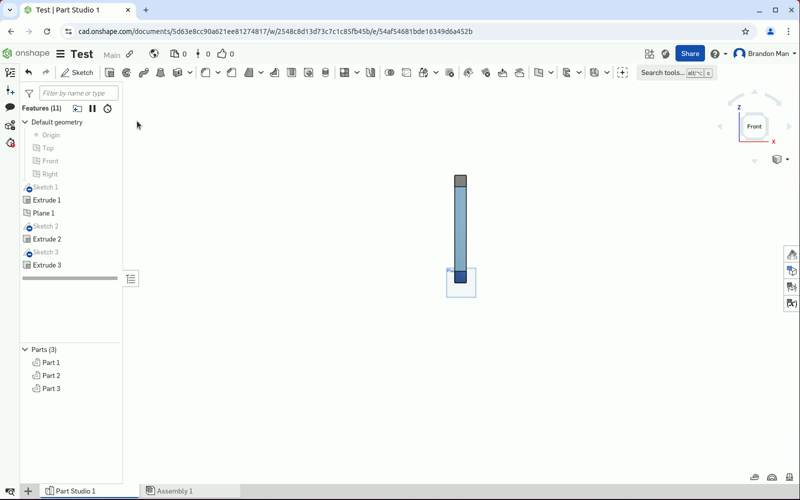
key(shift+h)
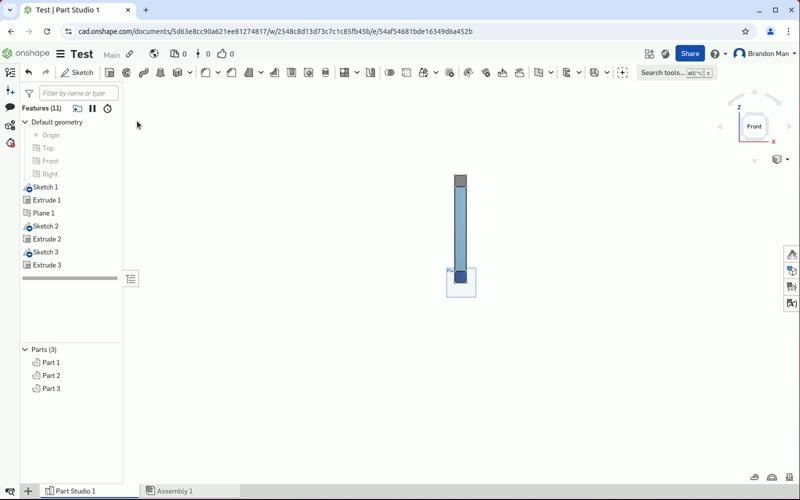
key(shift+h)
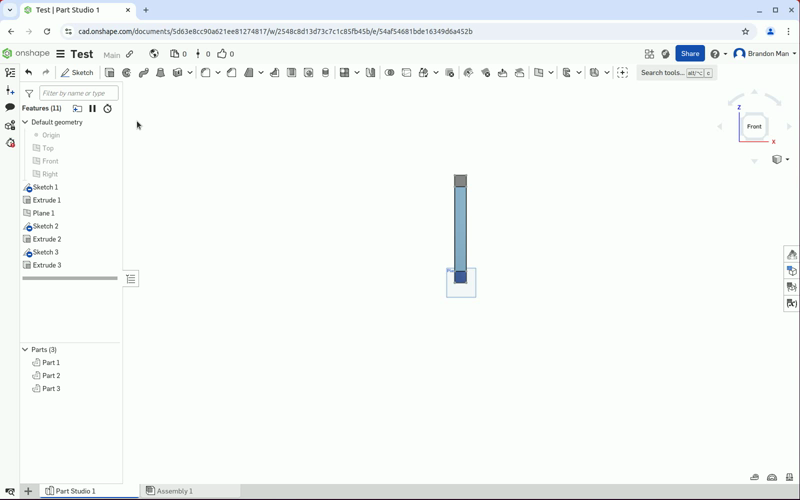
key(shift+7)
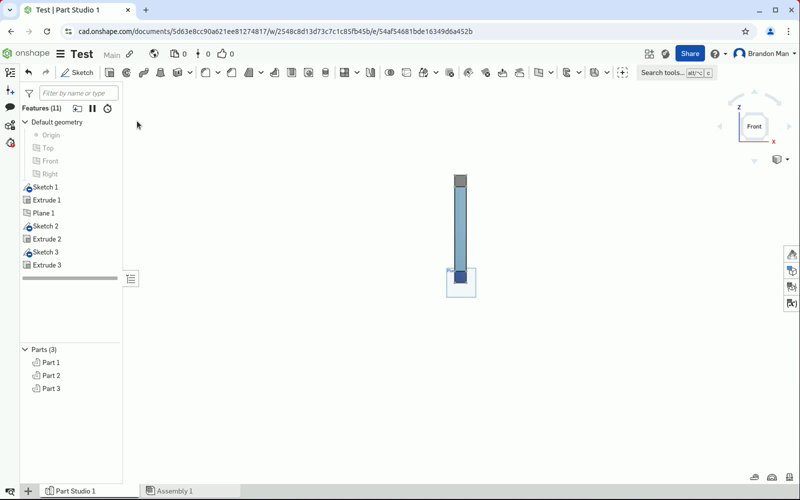
key(left, 2)
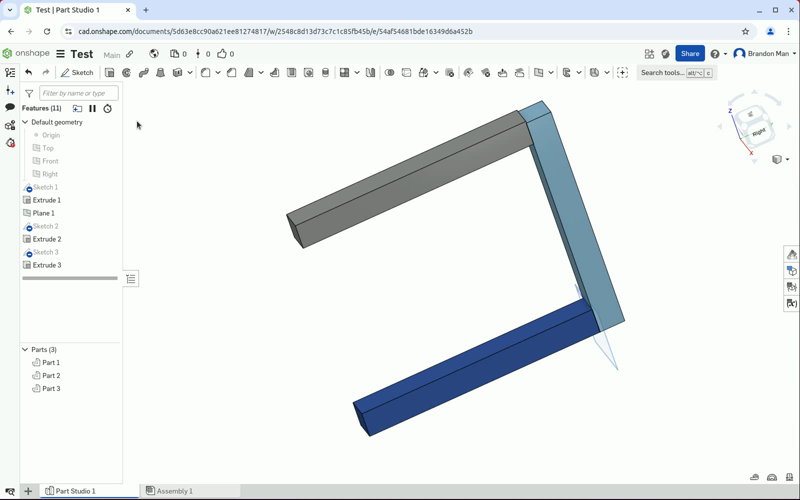
key(down, 2)
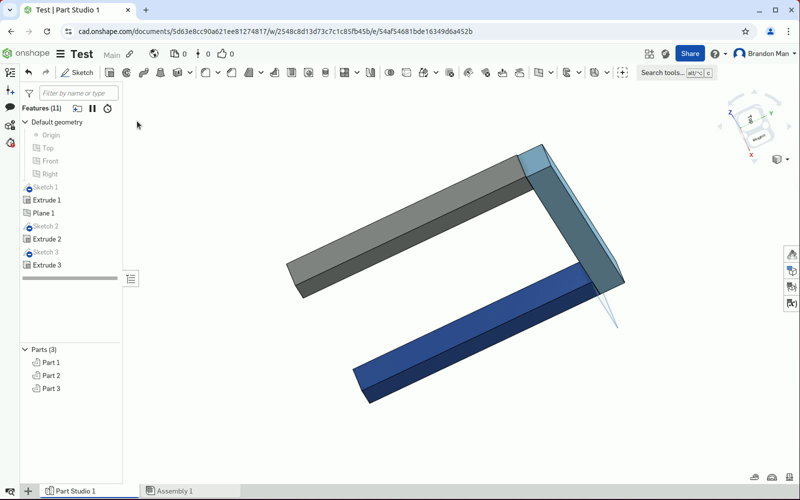
key(up, 2)
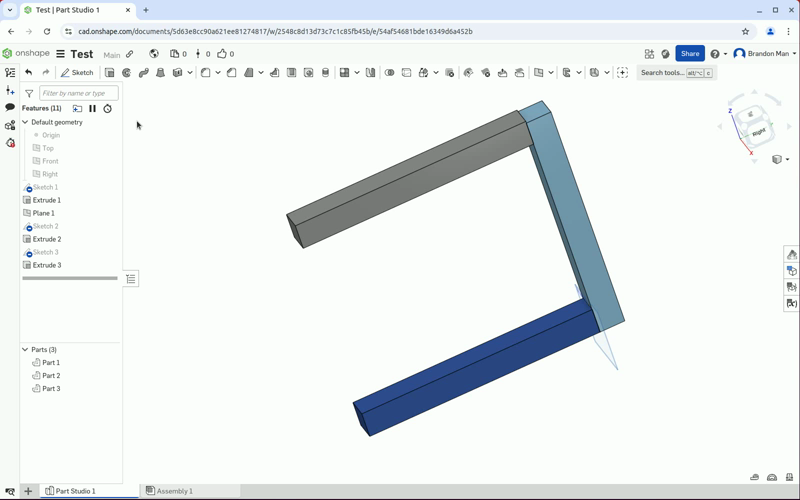
key(right, 2)
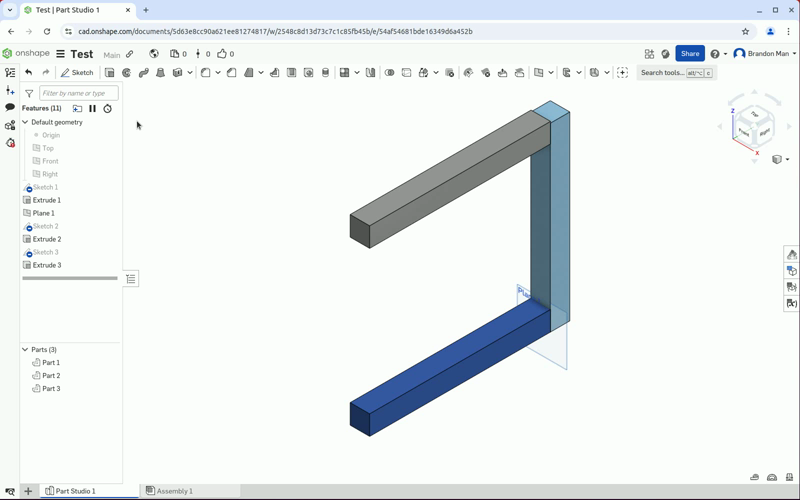
mouse_move(73, 189)
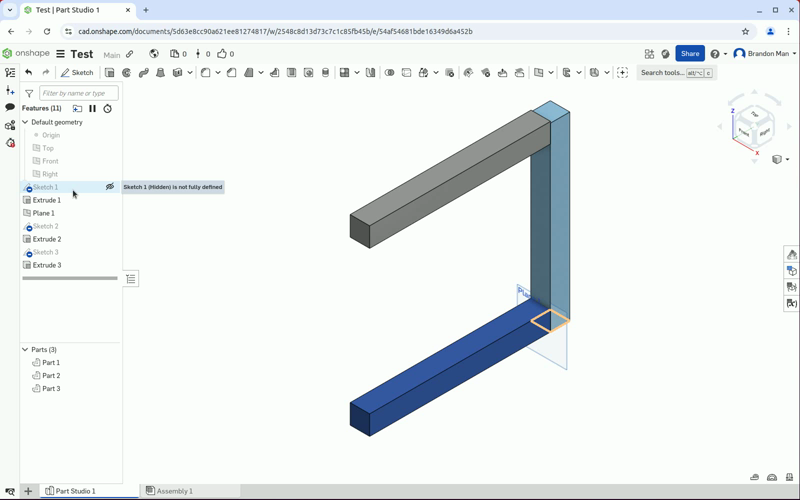
click(73, 189)